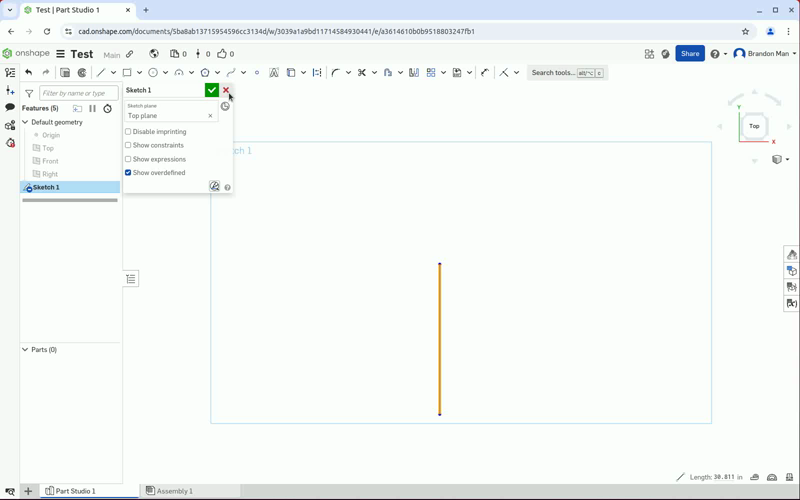
key(shift+h)
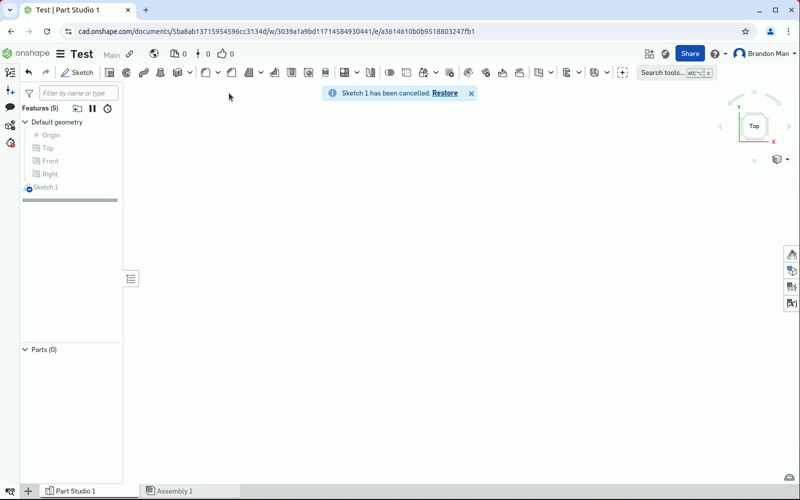
mouse_move(73, 352)
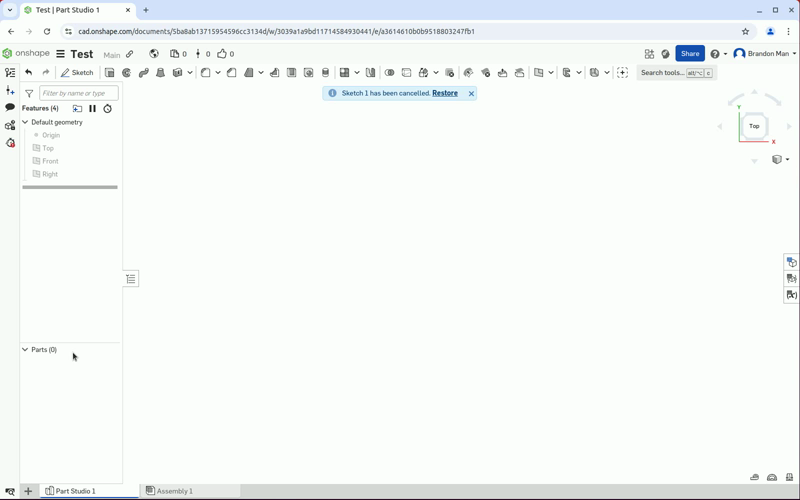
key(y)
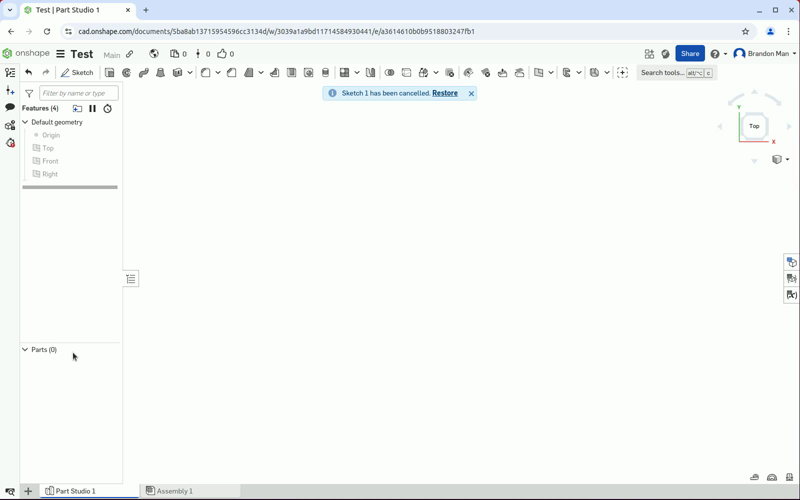
key(shift+p)
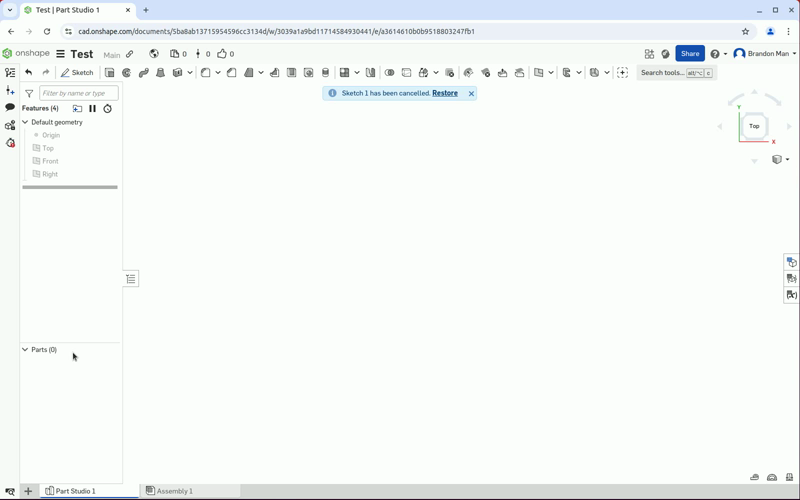
key(space)
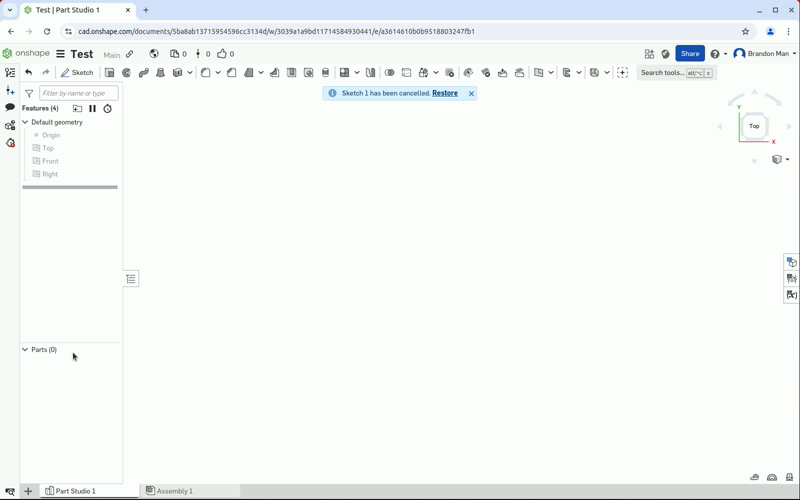
key_down(shift)
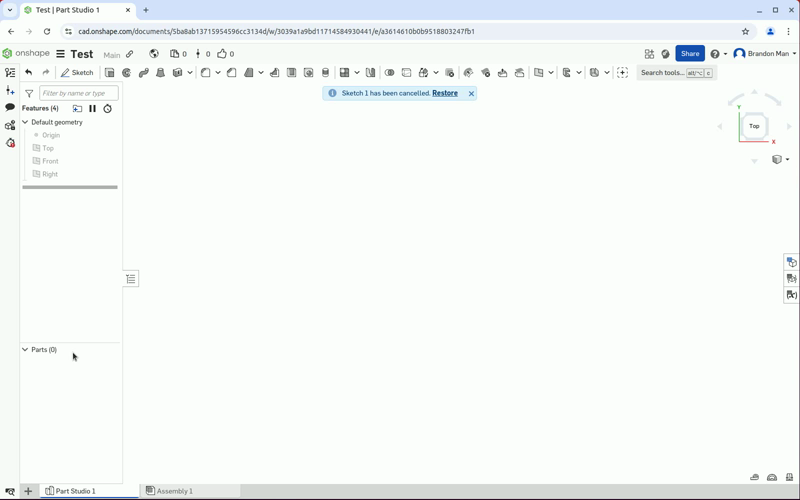
key(up)
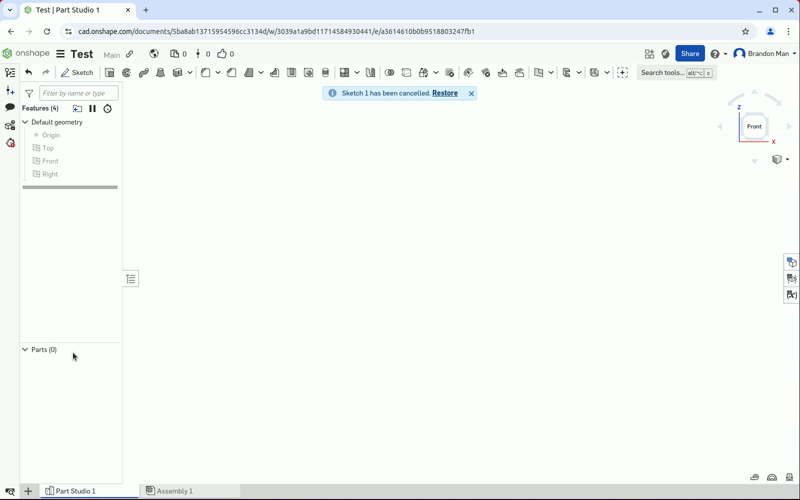
key_up(shift)
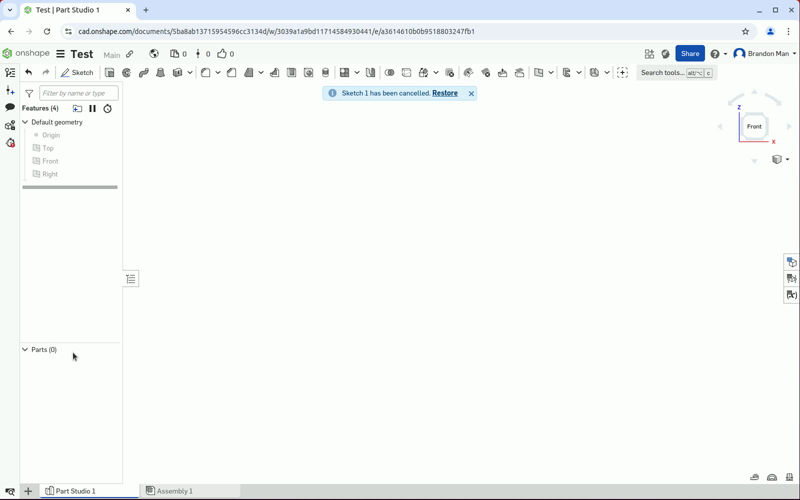
mouse_move(73, 352)
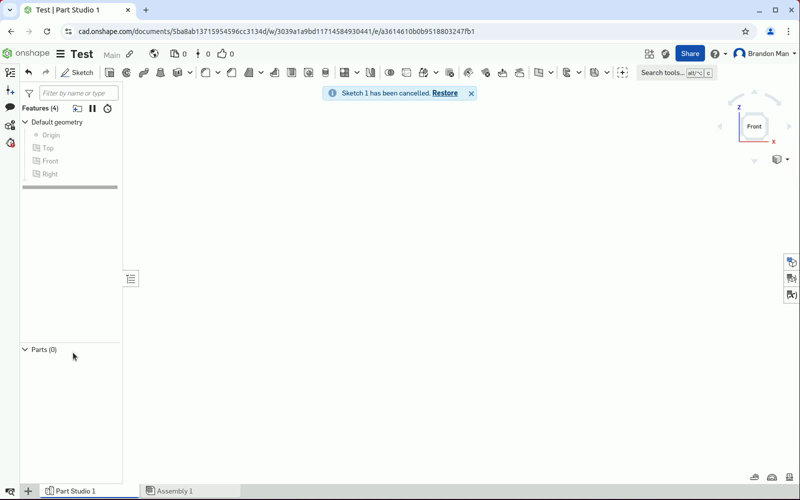
key(shift+y)
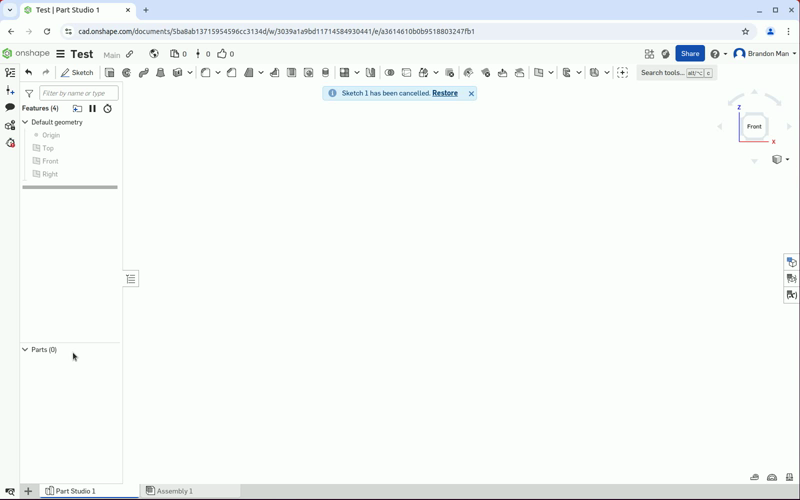
key(shift+s)
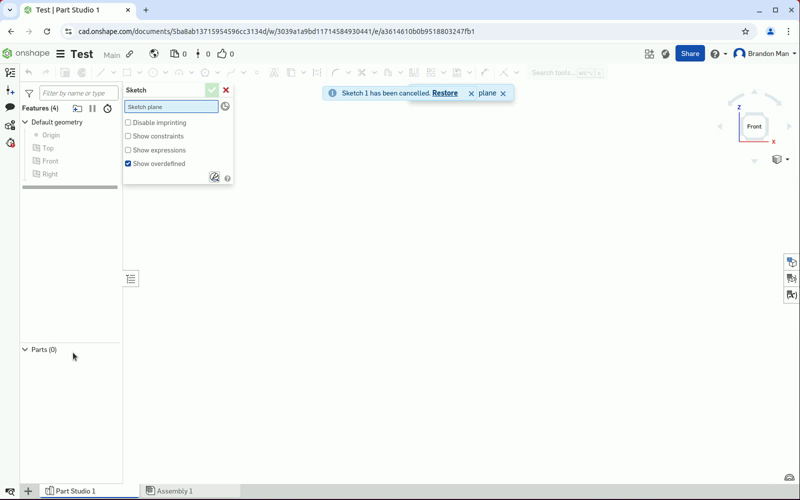
mouse_move(73, 163)
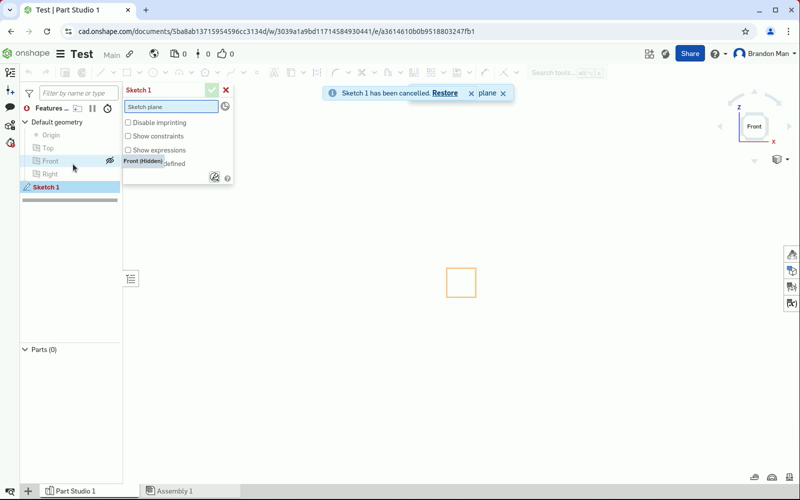
click(73, 163)
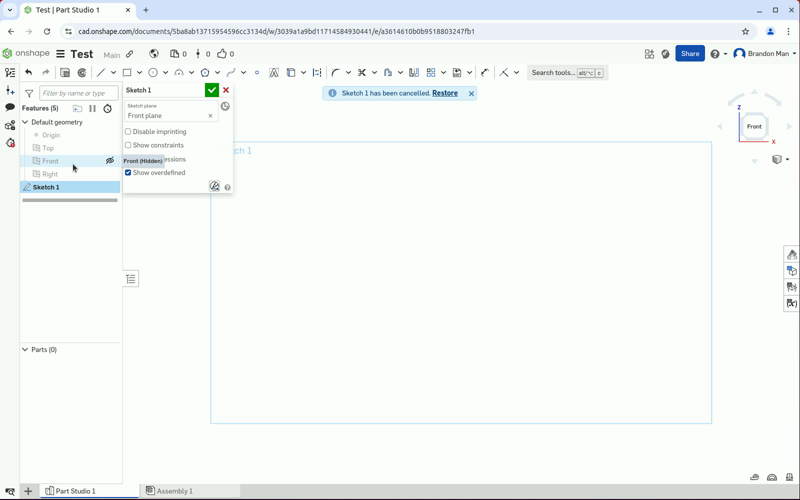
mouse_move(73, 352)
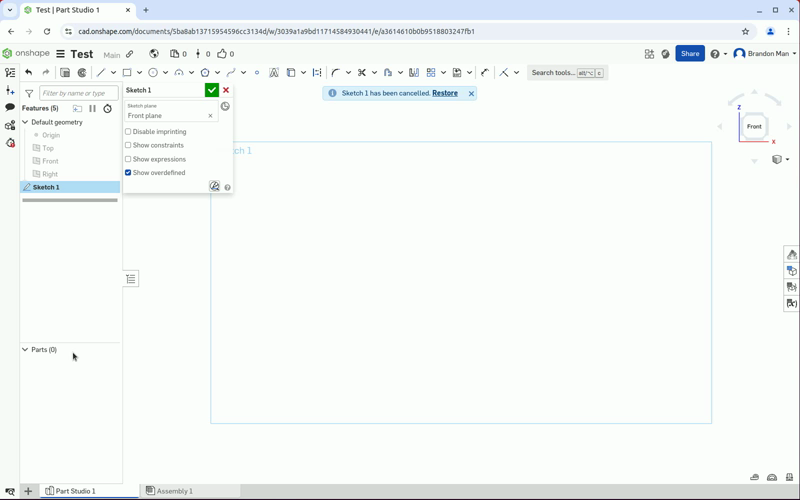
key(y)
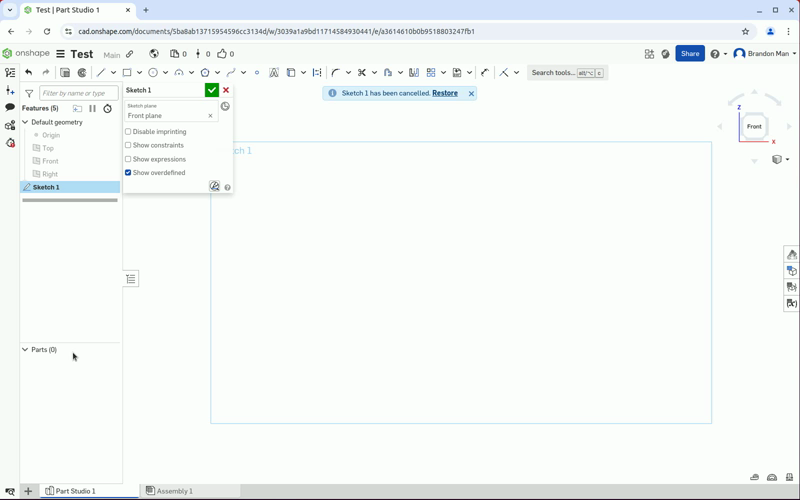
key(c)
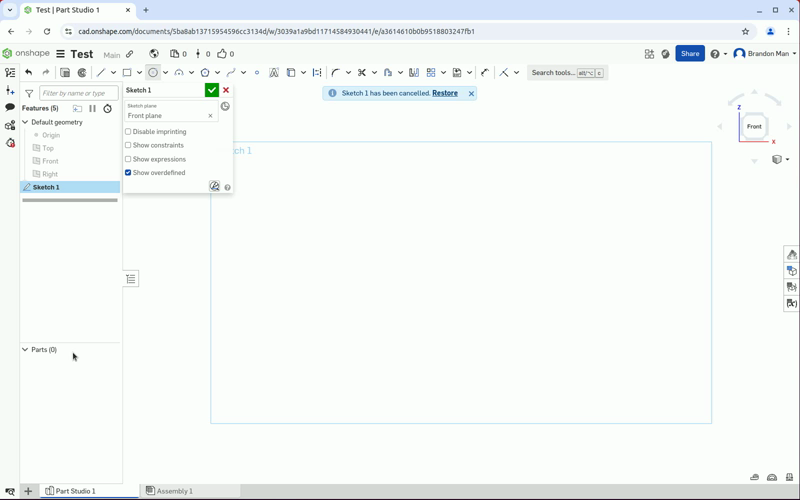
key_down(shift)
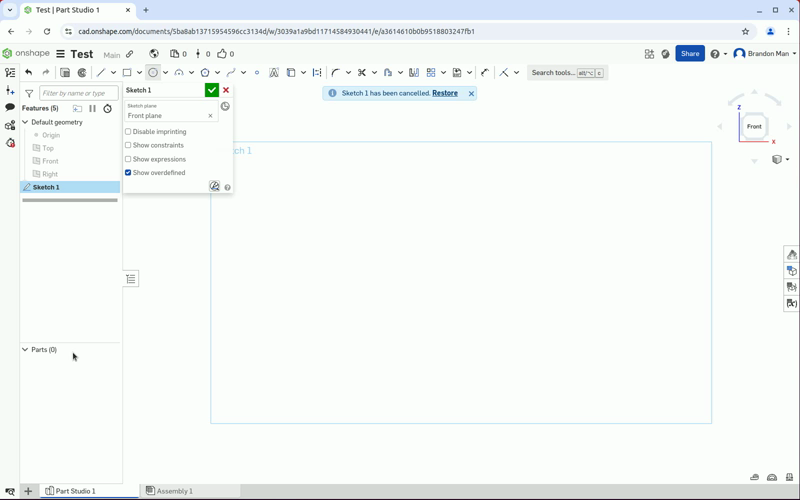
mouse_move(461, 282)
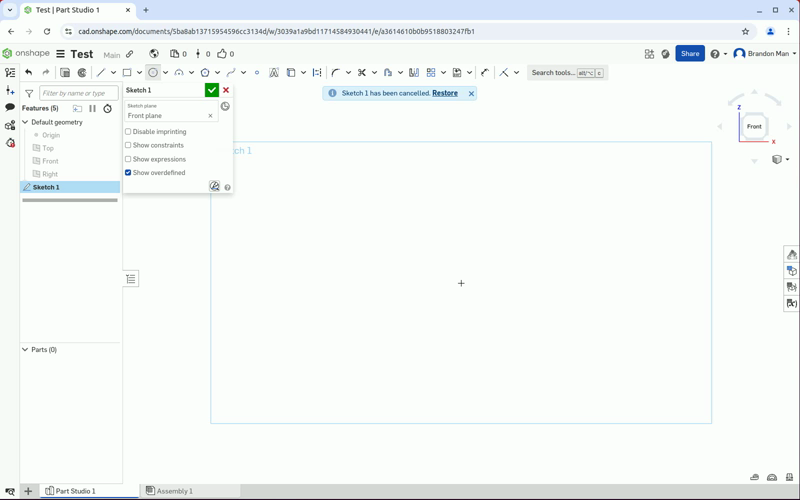
click(461, 282)
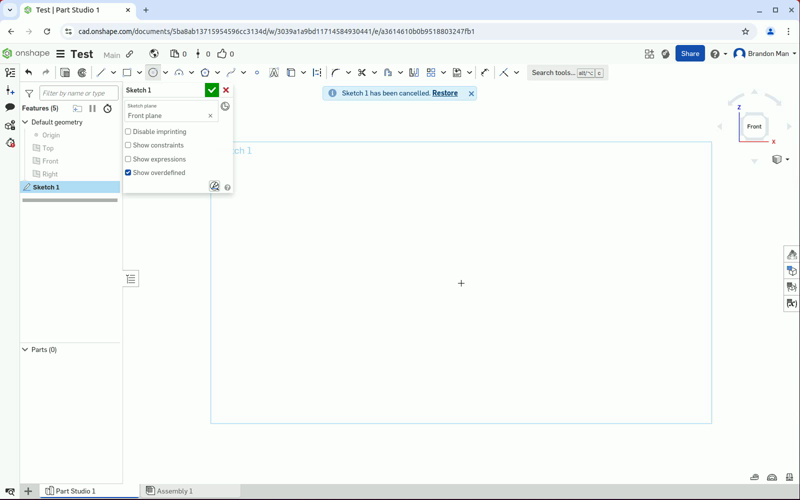
key_up(shift)
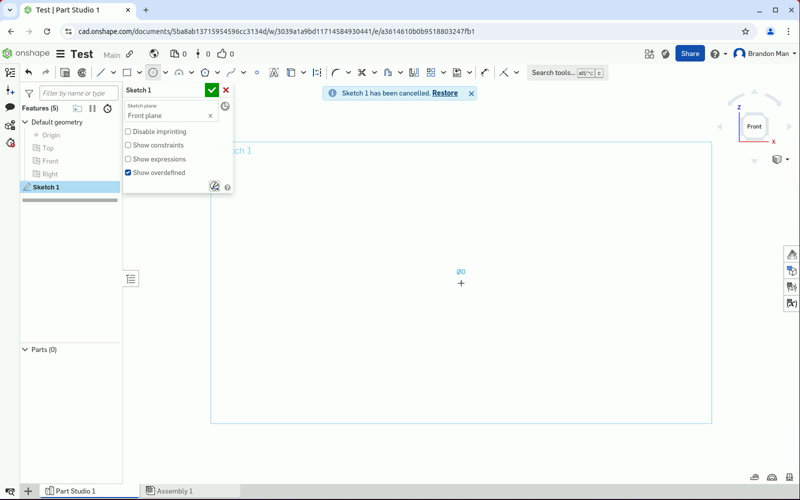
mouse_move(470, 282)
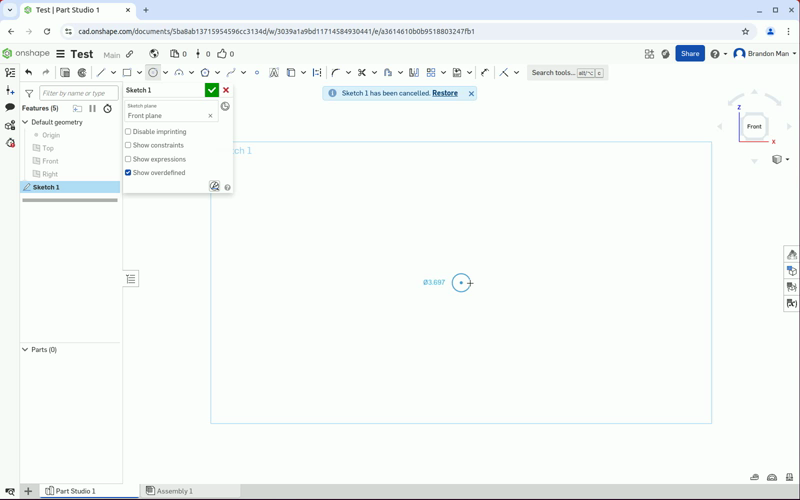
click(470, 282)
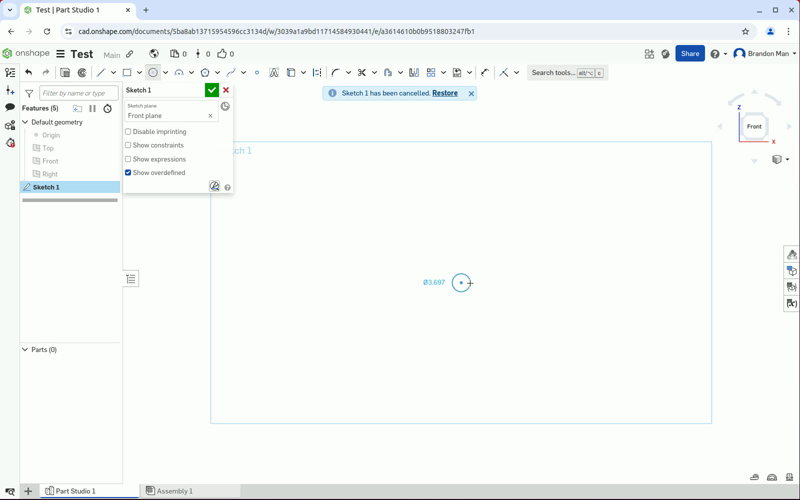
key(esc)
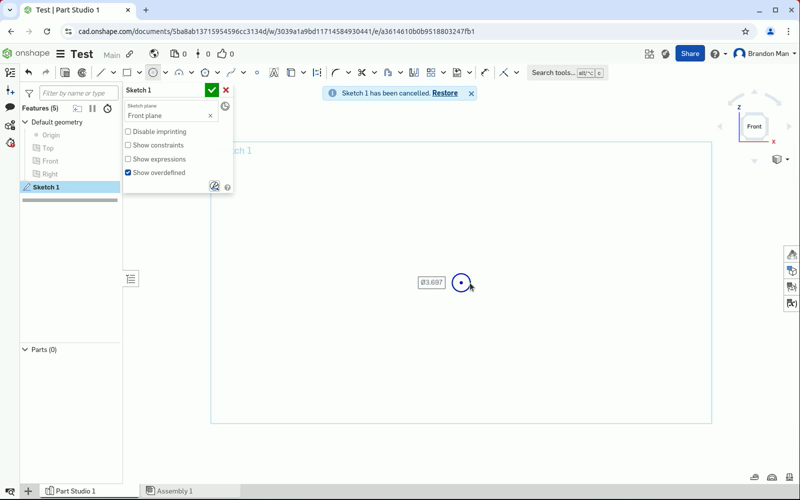
mouse_move(454, 281)
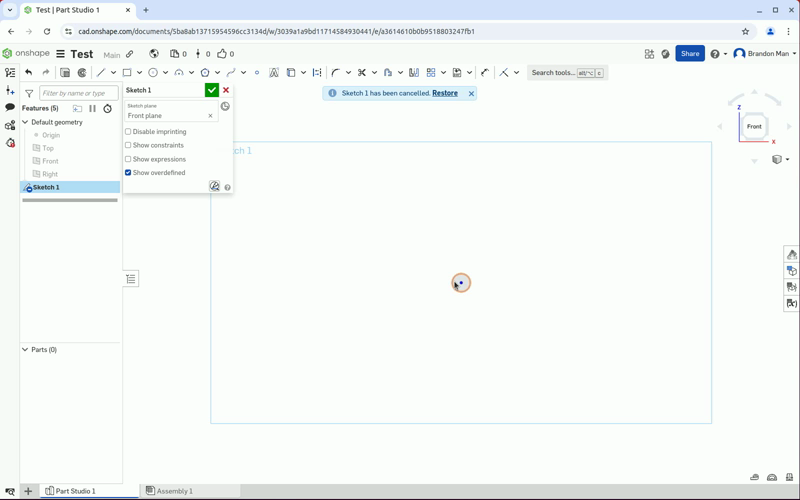
scroll(6)
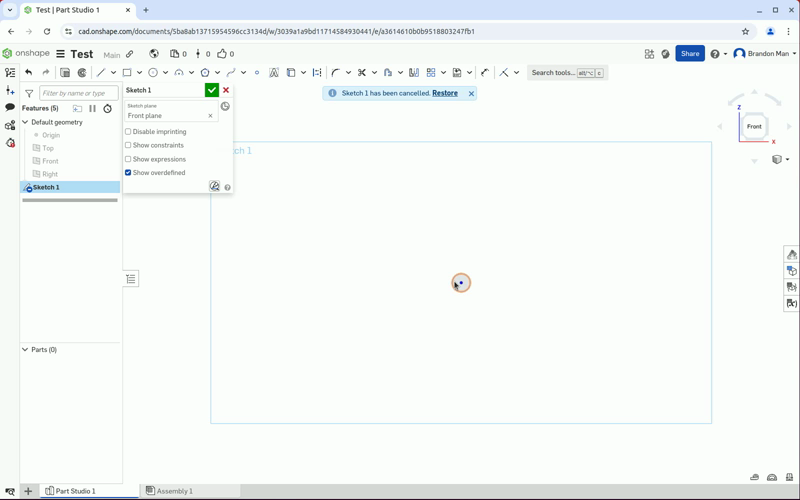
scroll(6)
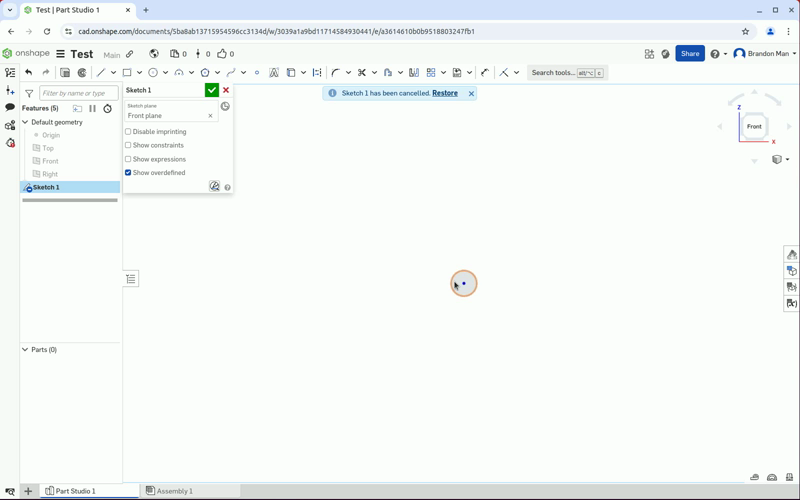
scroll(6)
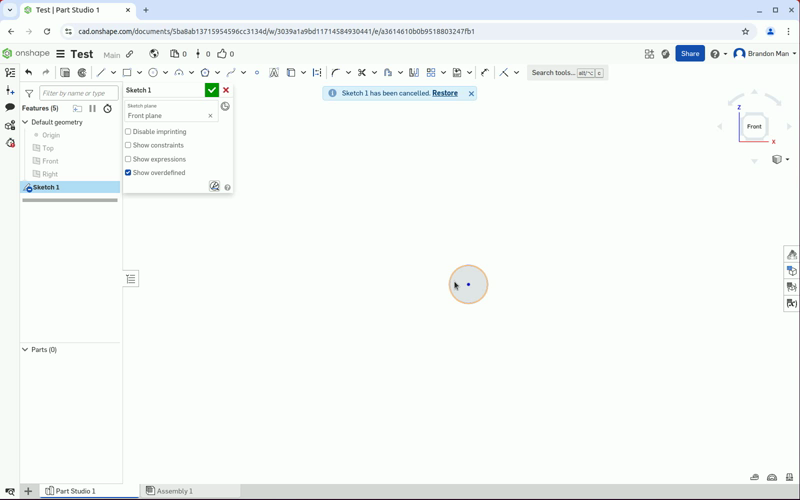
scroll(6)
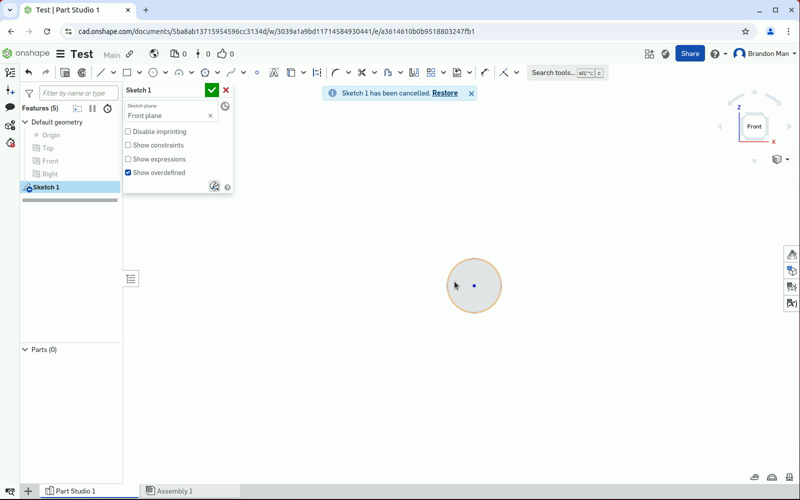
scroll(6)
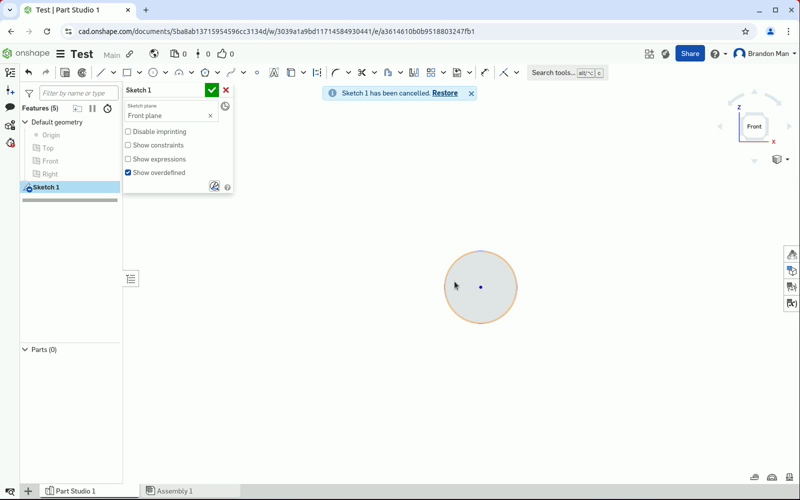
scroll(6)
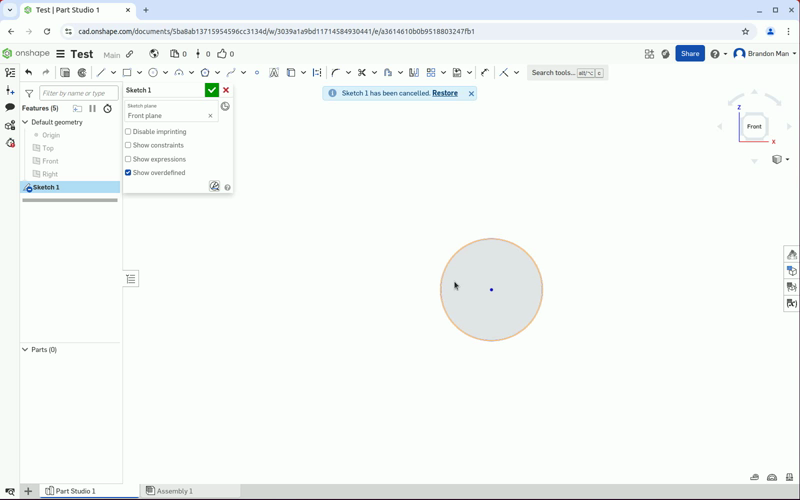
scroll(6)
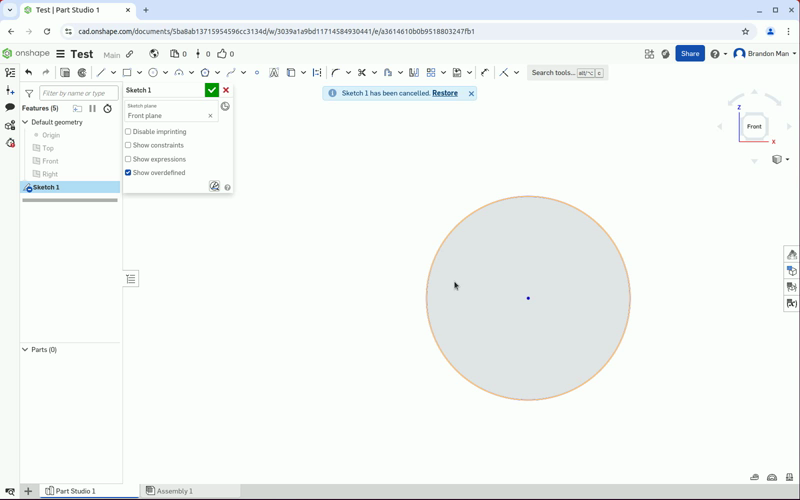
click(454, 281)
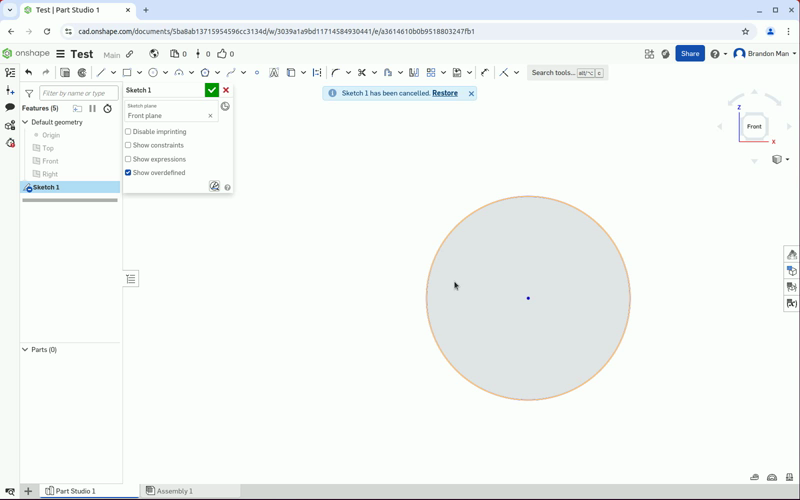
scroll(-6)
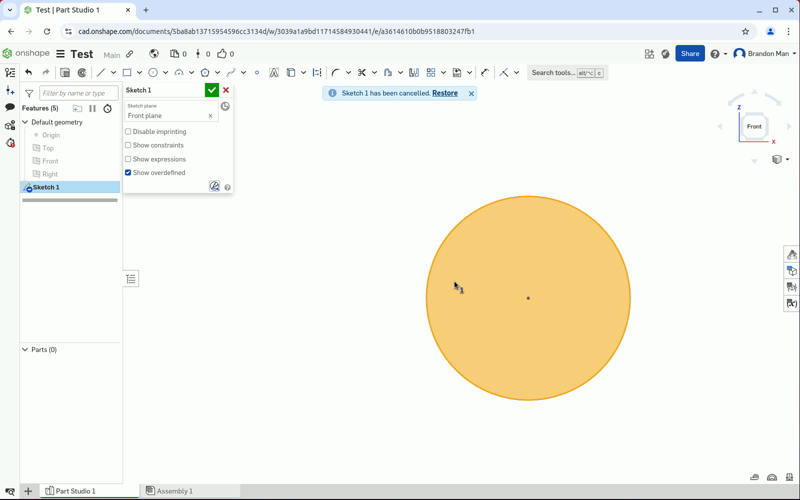
scroll(-6)
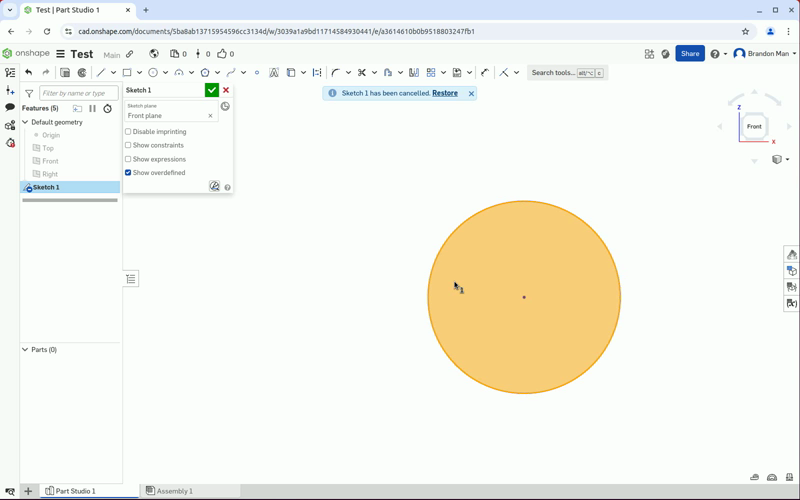
scroll(-6)
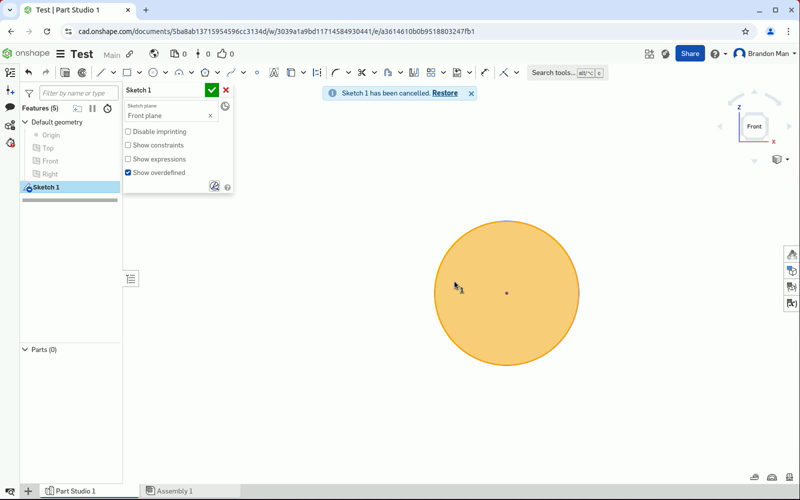
scroll(-6)
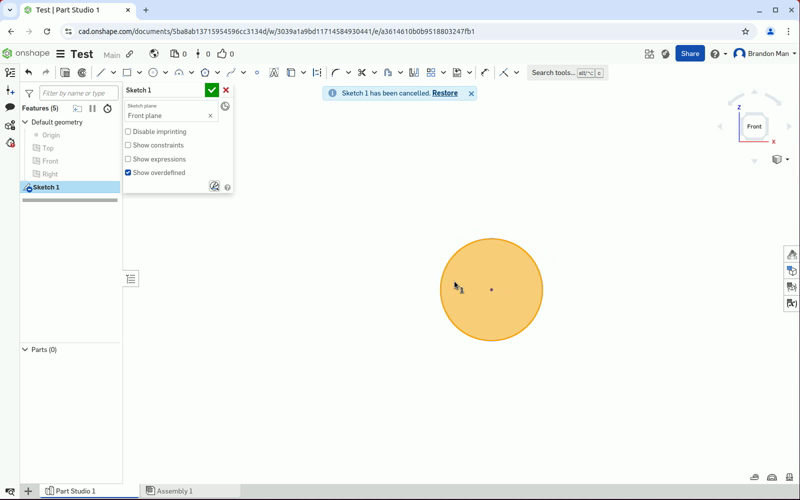
scroll(-6)
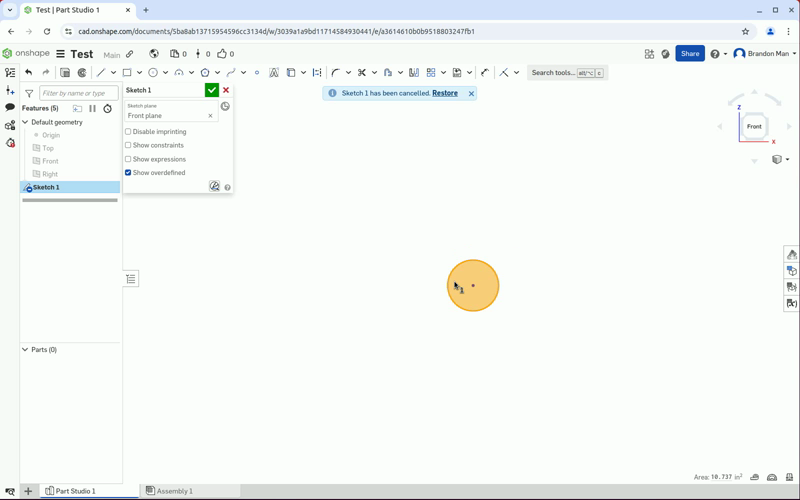
scroll(-6)
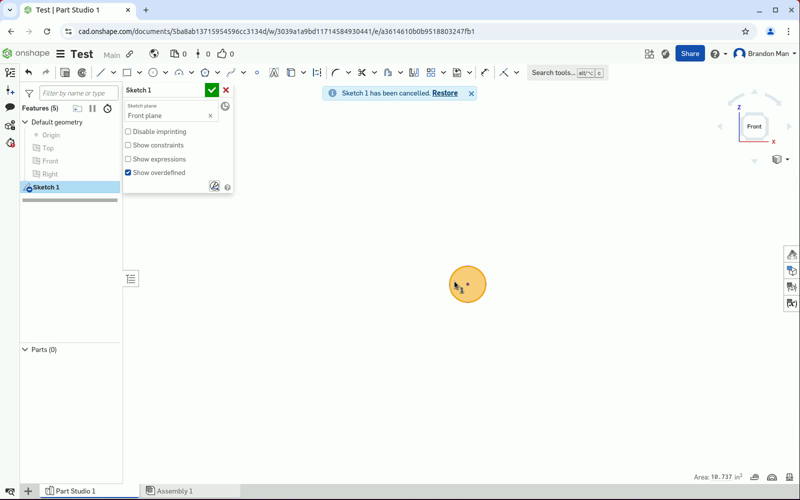
scroll(-6)
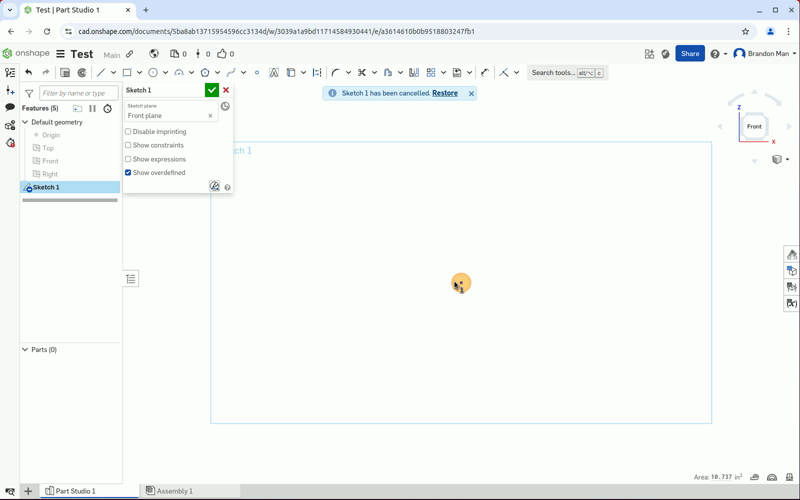
mouse_move(73, 352)
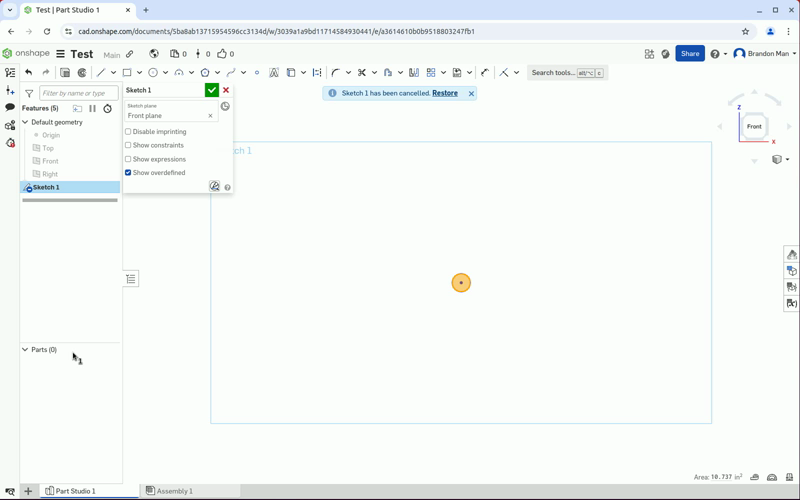
key(shift+y)
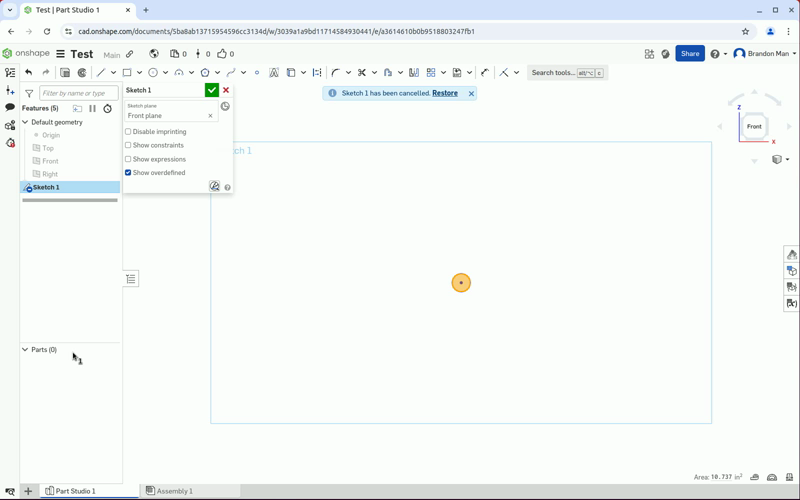
key(shift+e)
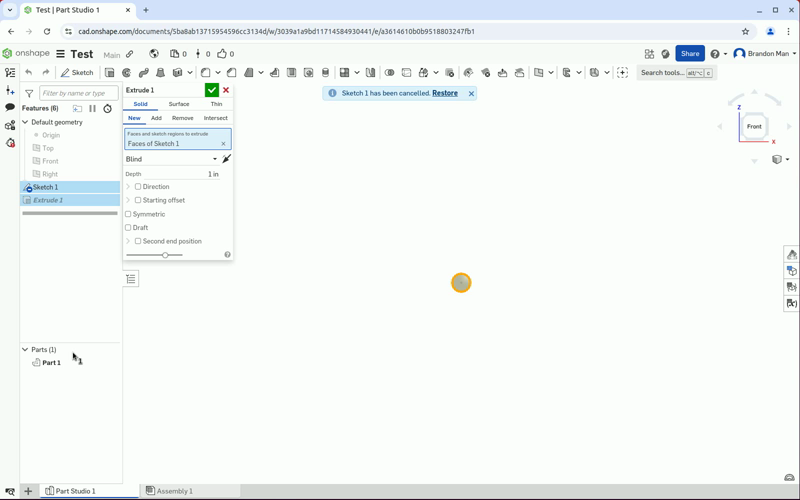
mouse_move(143, 106)
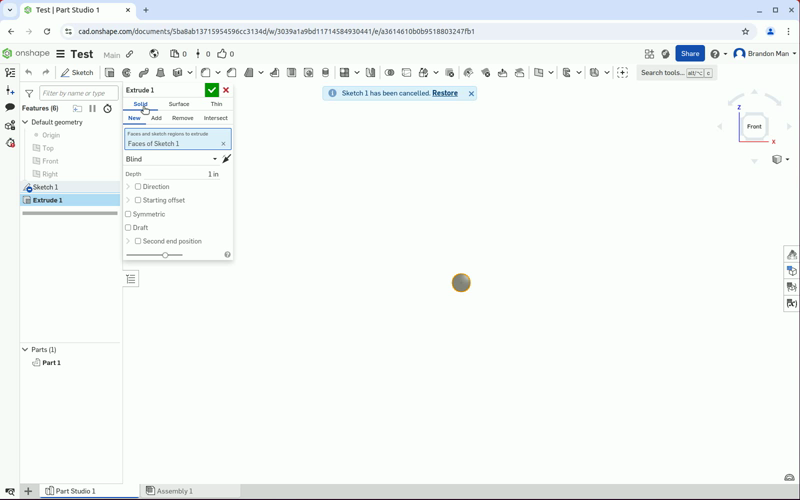
click(143, 106)
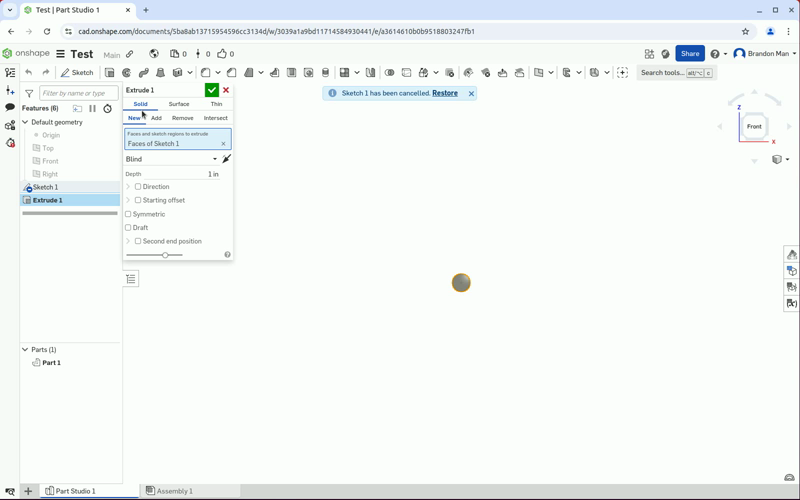
mouse_move(137, 120)
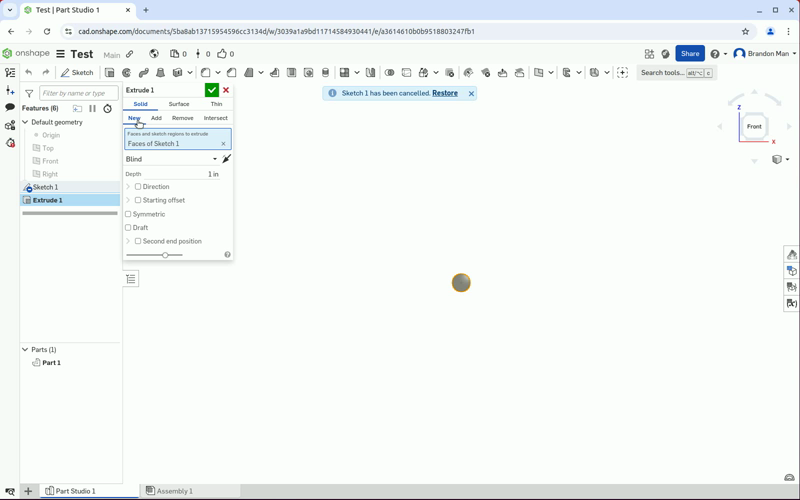
click(137, 120)
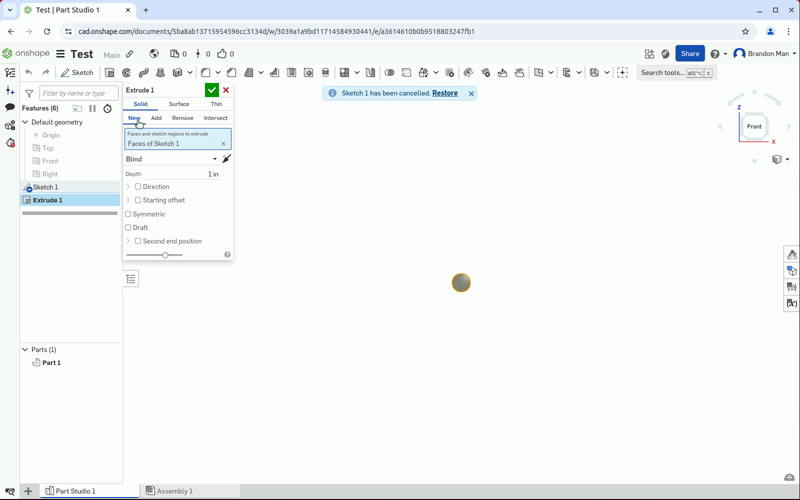
key(tab, 4)
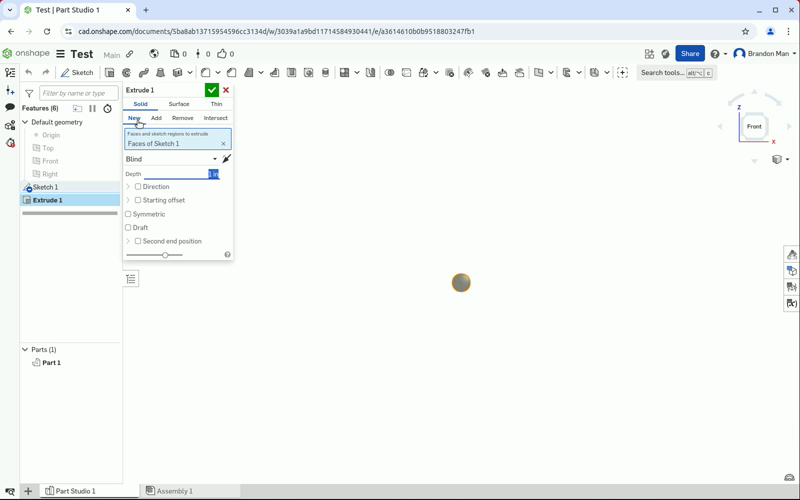
text(23.108)
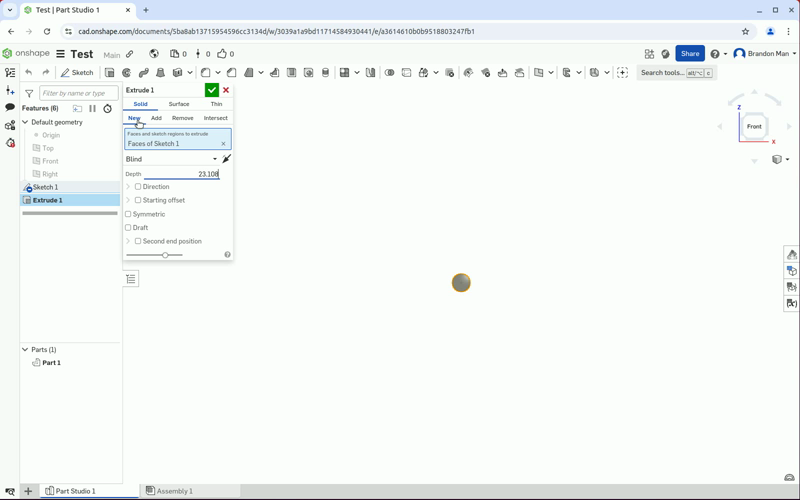
key(enter)
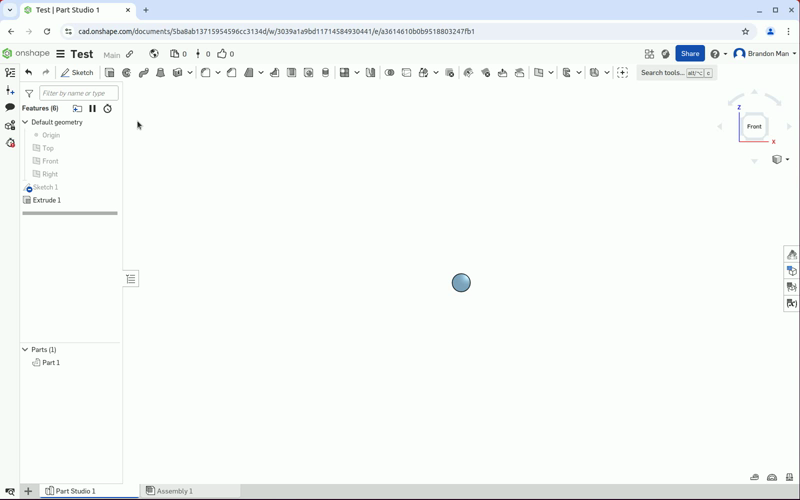
key(shift+h)
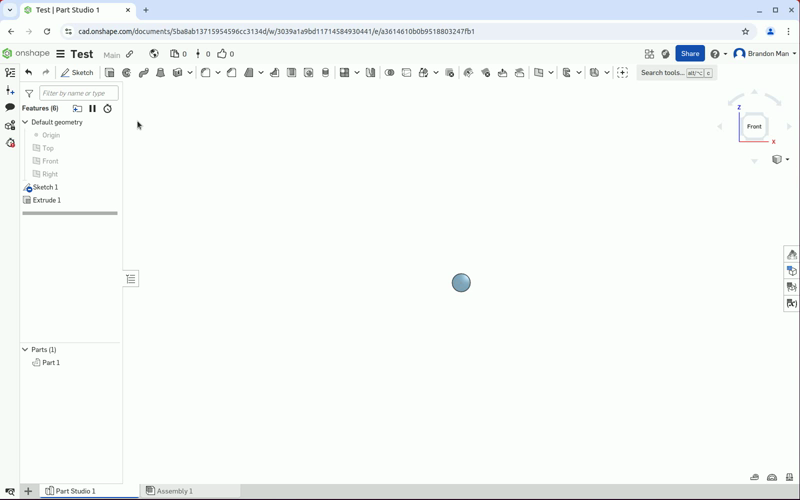
key(shift+h)
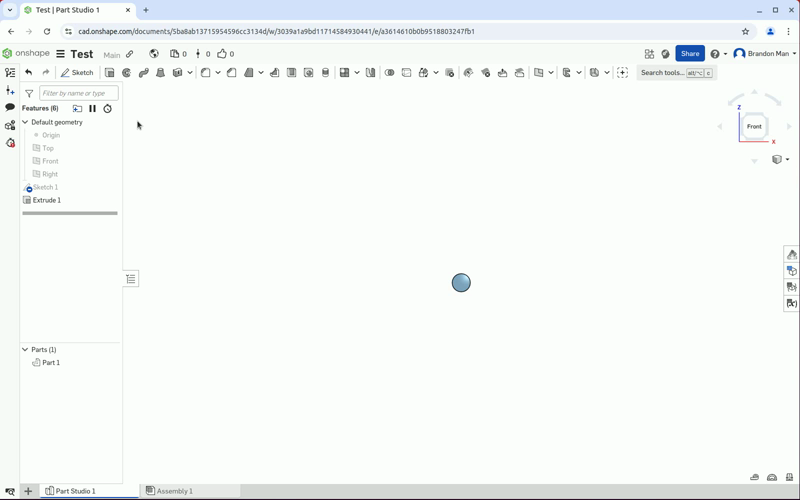
mouse_move(73, 189)
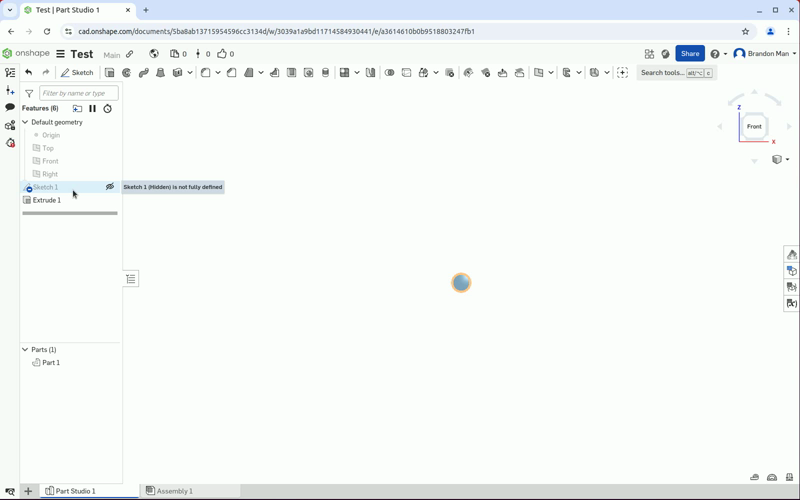
click(73, 189)
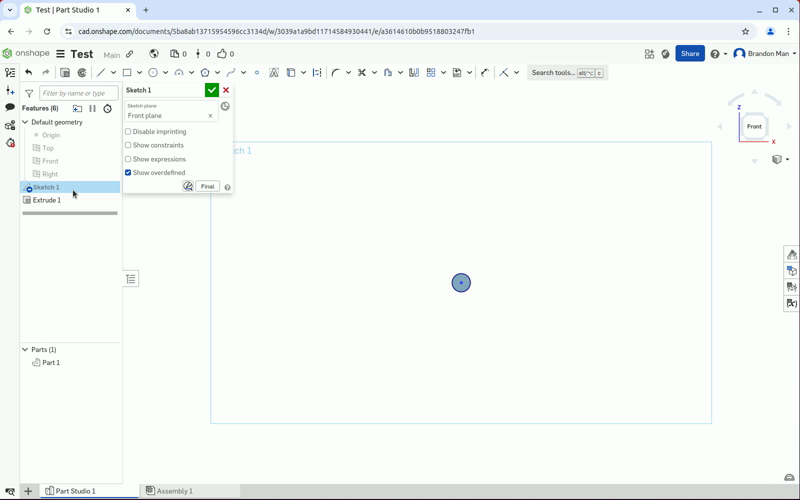
mouse_move(229, 92)
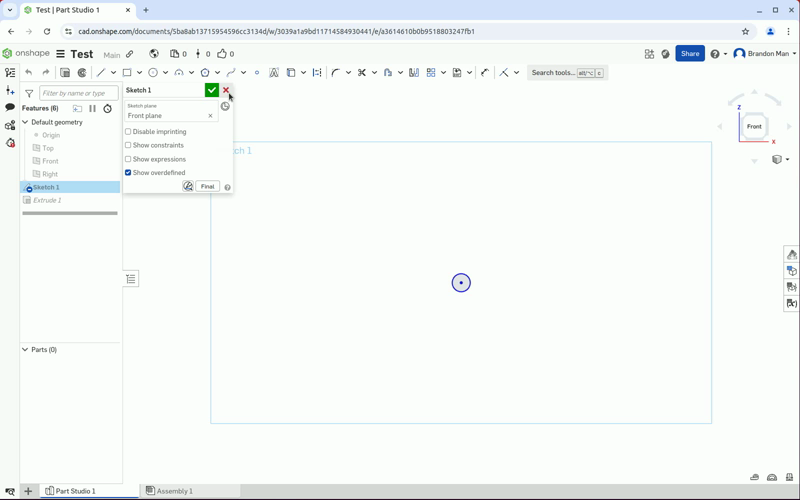
click(229, 92)
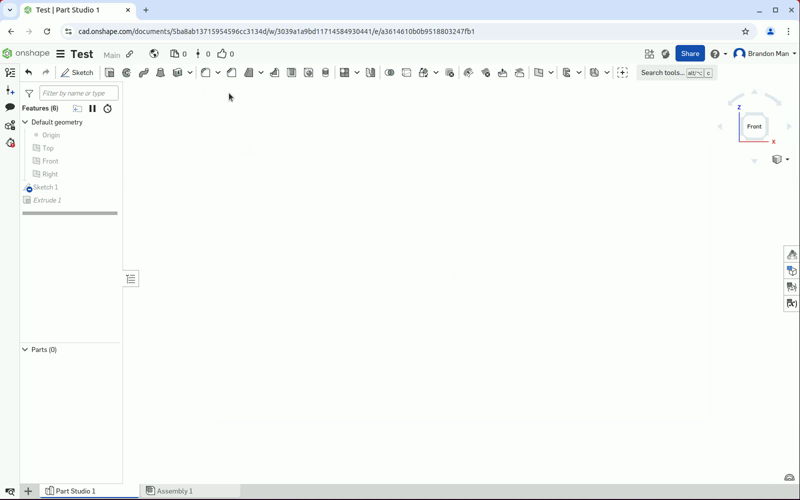
mouse_move(541, 75)
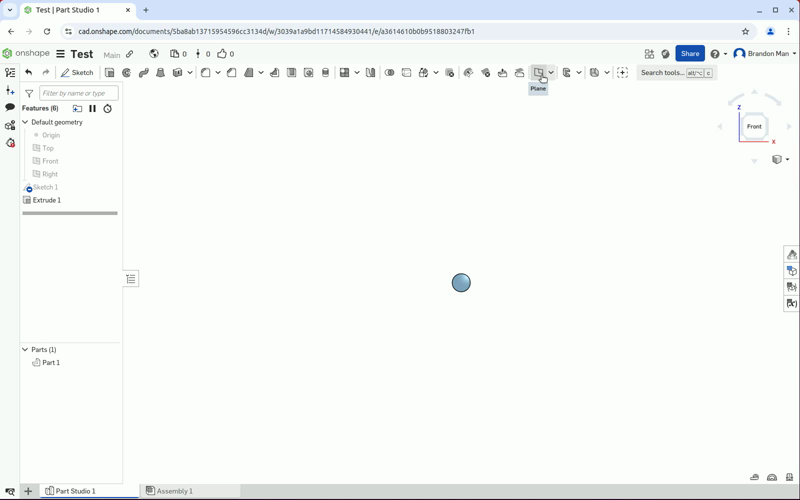
click(541, 75)
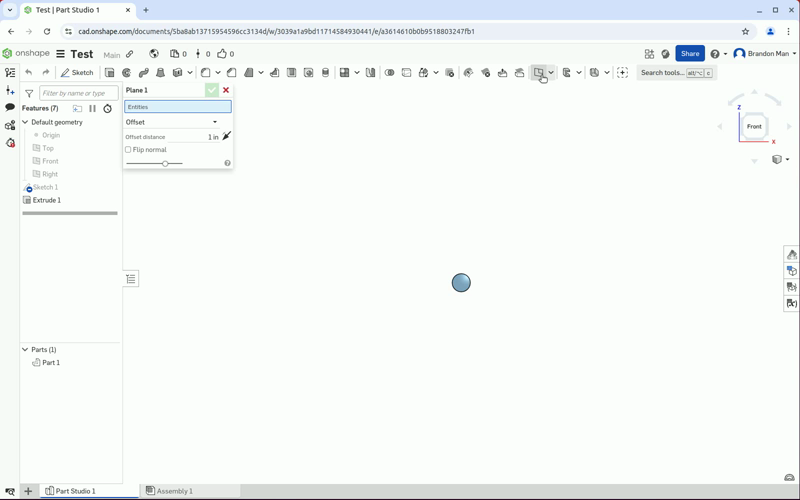
mouse_move(73, 163)
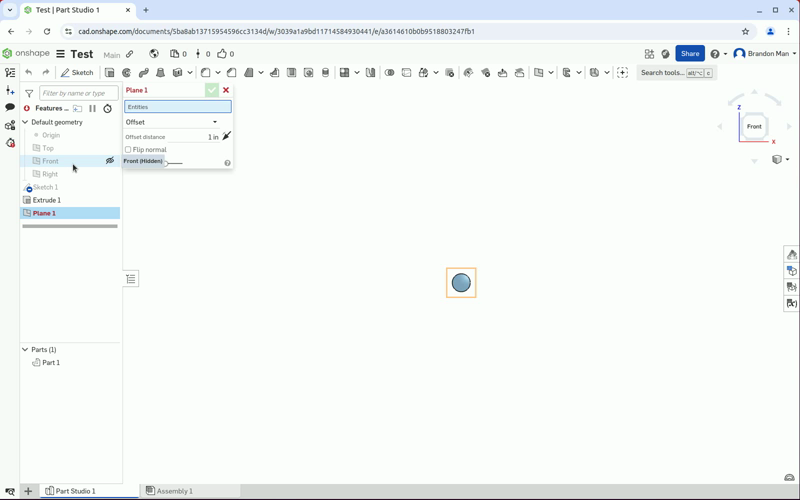
click(73, 163)
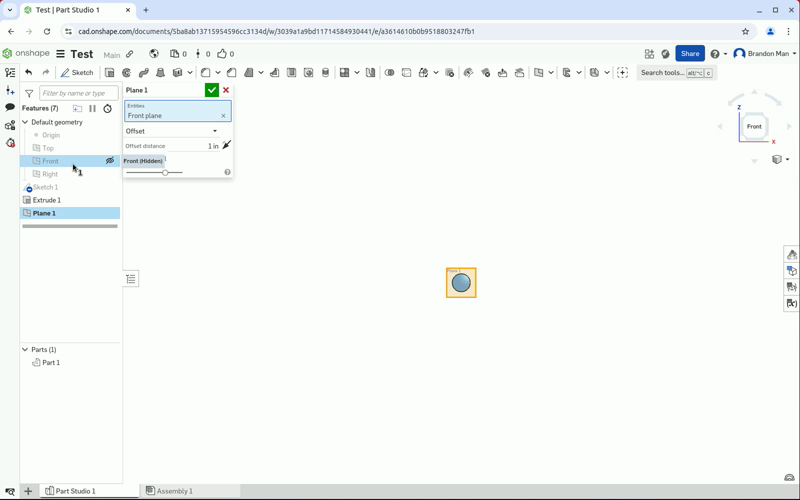
key(tab, 2)
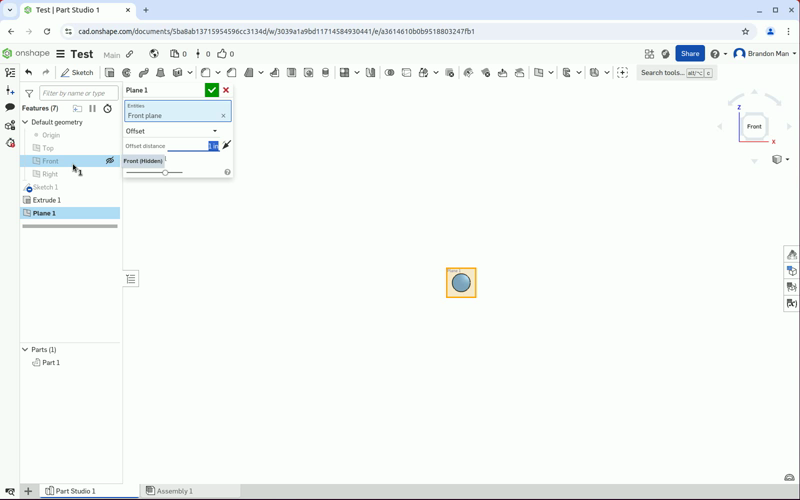
text(23.108)
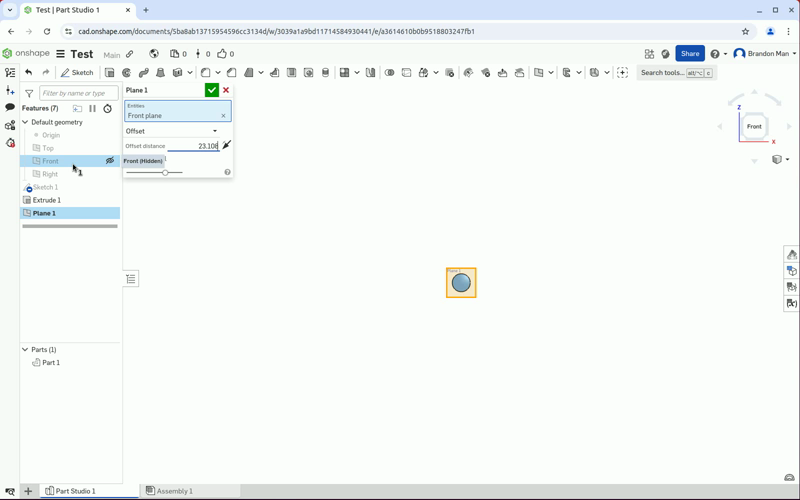
key(enter, 2)
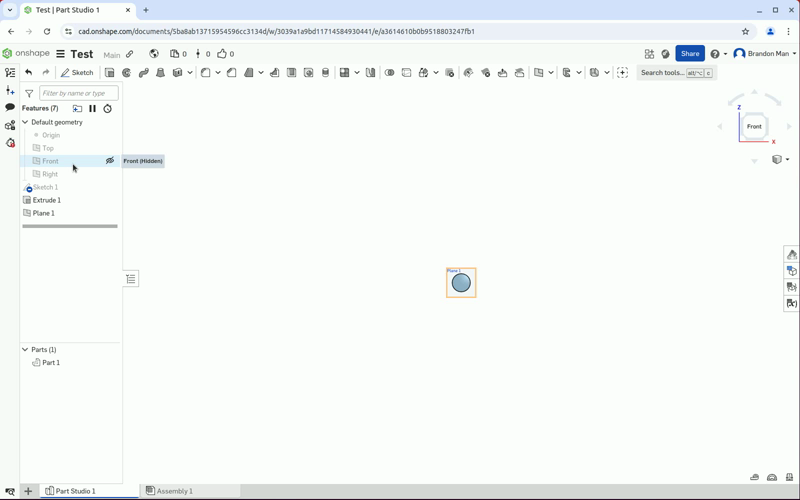
key(shift+s)
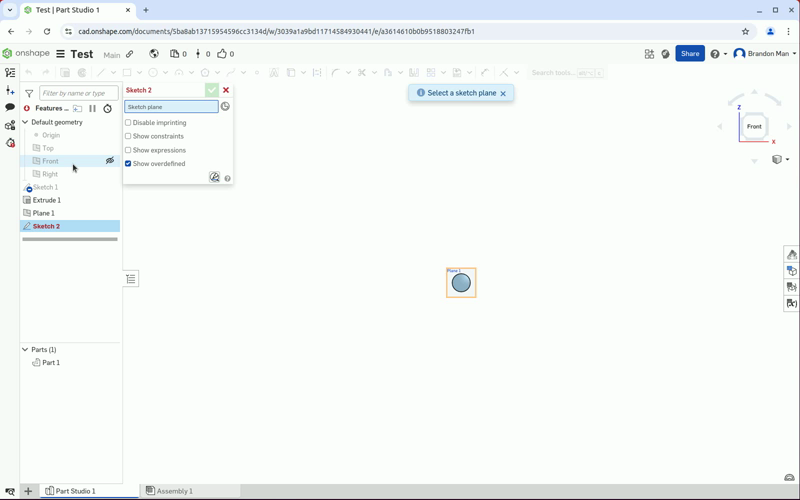
mouse_move(73, 215)
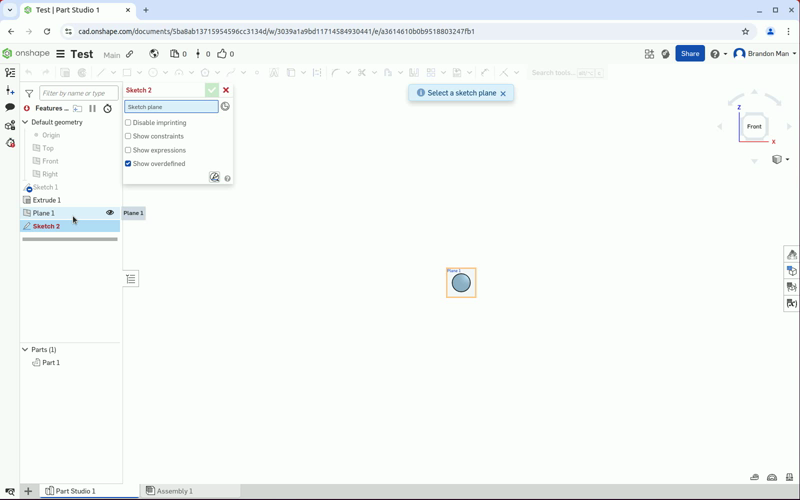
click(73, 215)
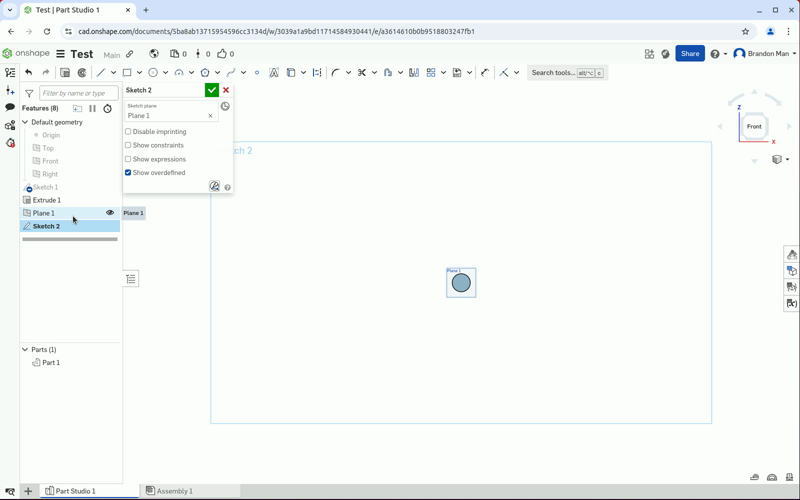
mouse_move(73, 352)
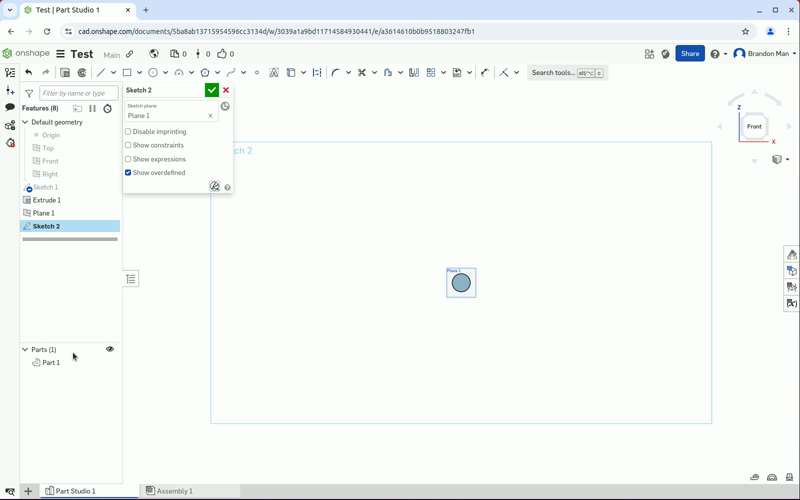
key(y)
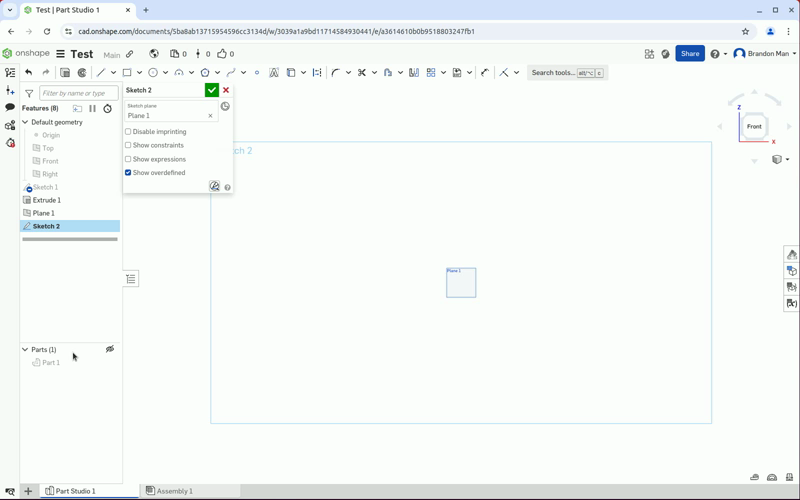
key(l)
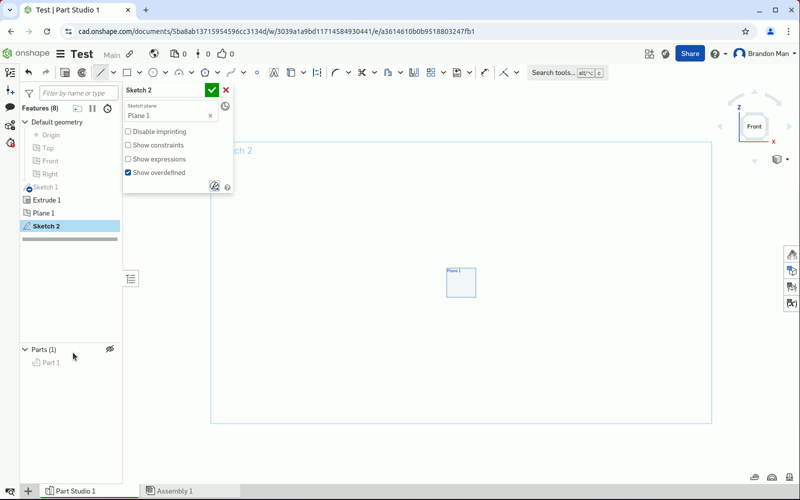
key_down(shift)
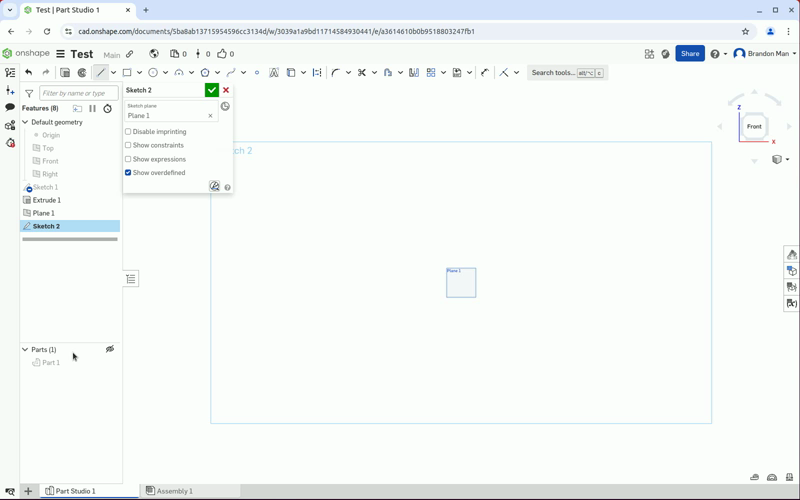
mouse_move(451, 276)
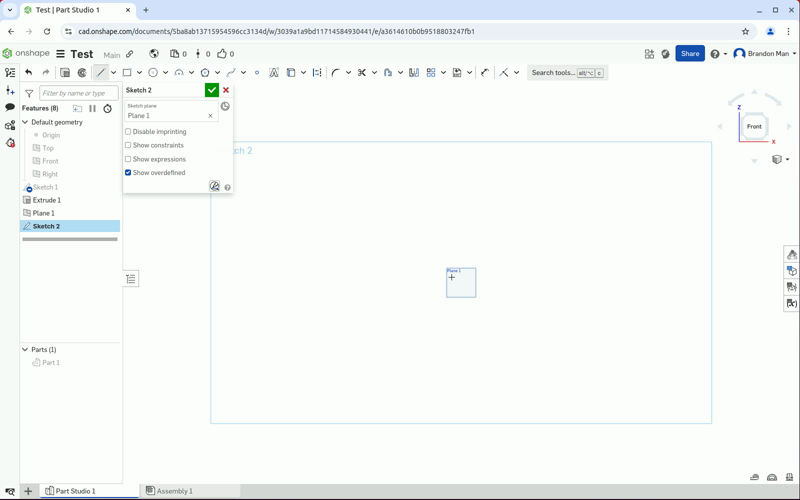
click(451, 276)
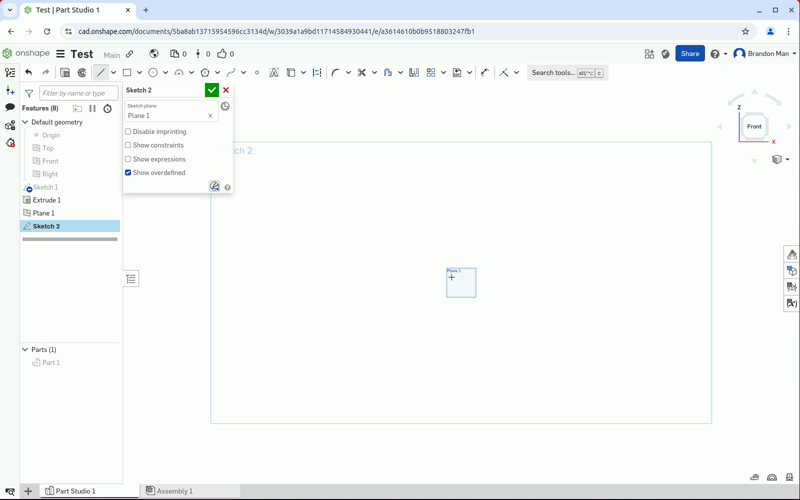
key_up(shift)
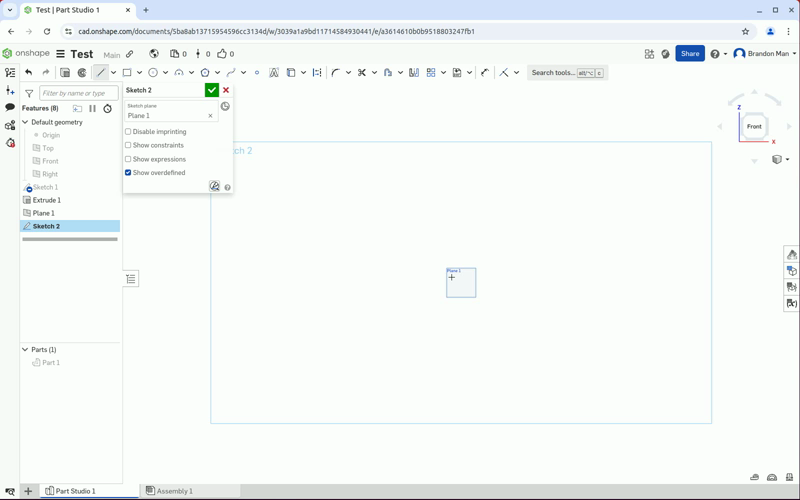
key_down(shift)
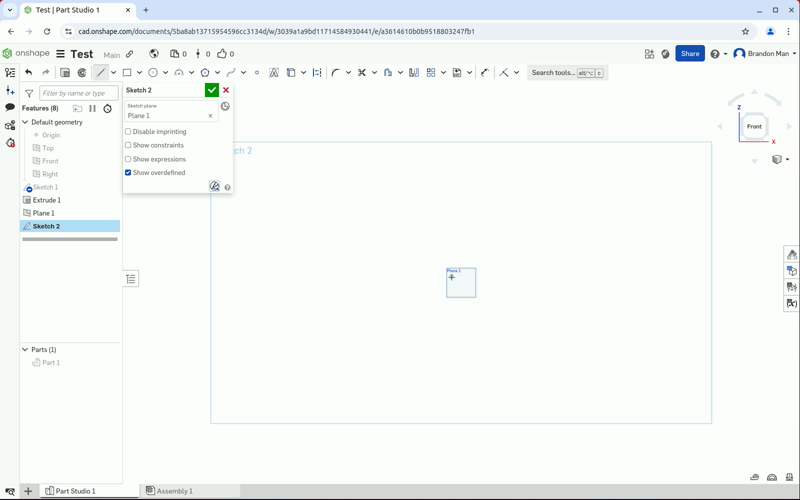
mouse_move(481, 276)
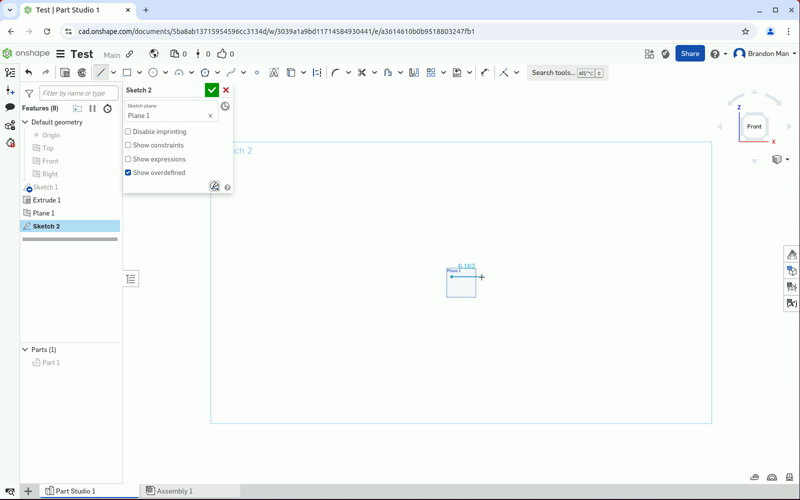
mouse_move(455, 276)
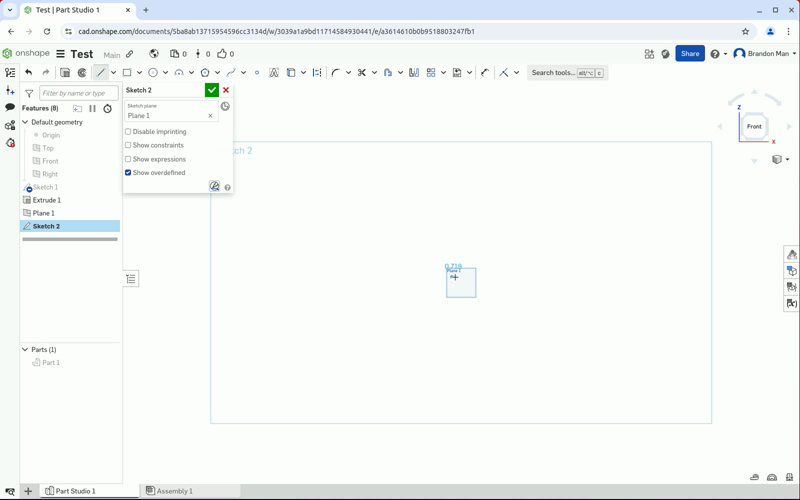
scroll(6)
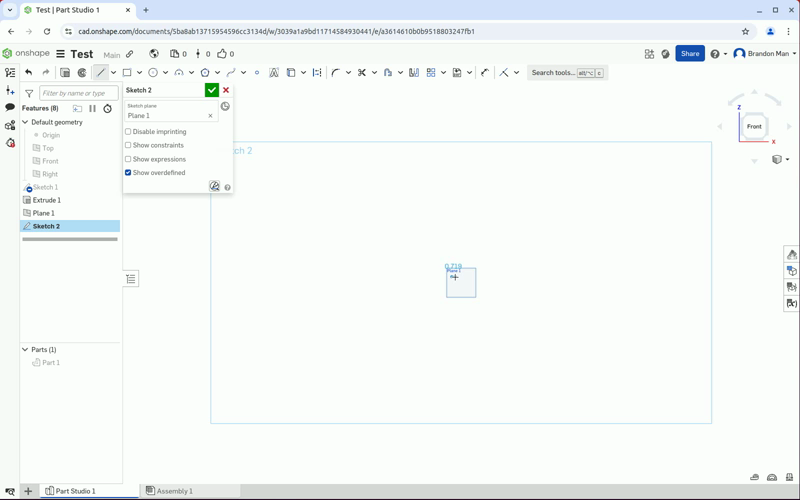
scroll(6)
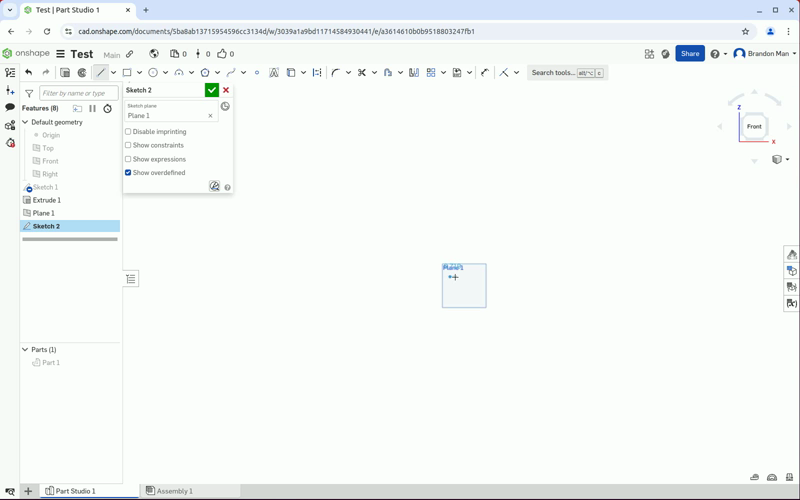
scroll(6)
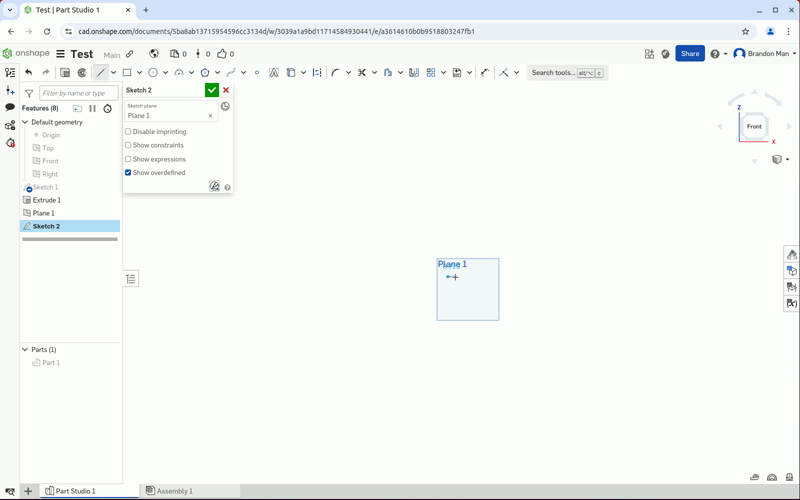
scroll(6)
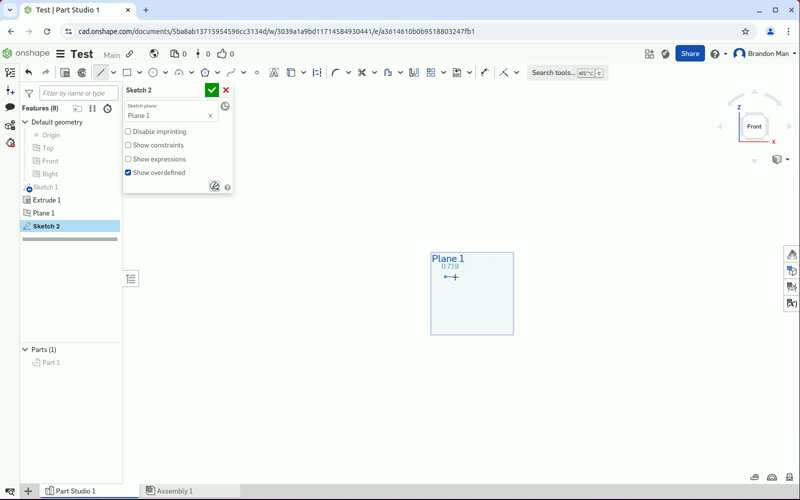
scroll(6)
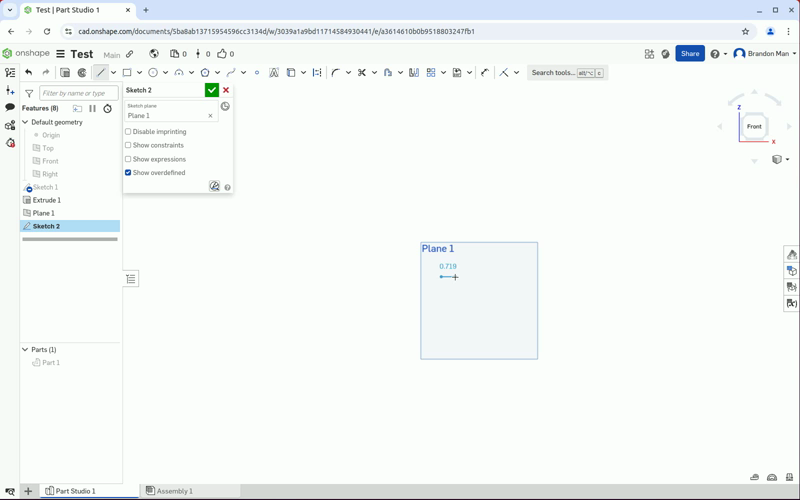
scroll(6)
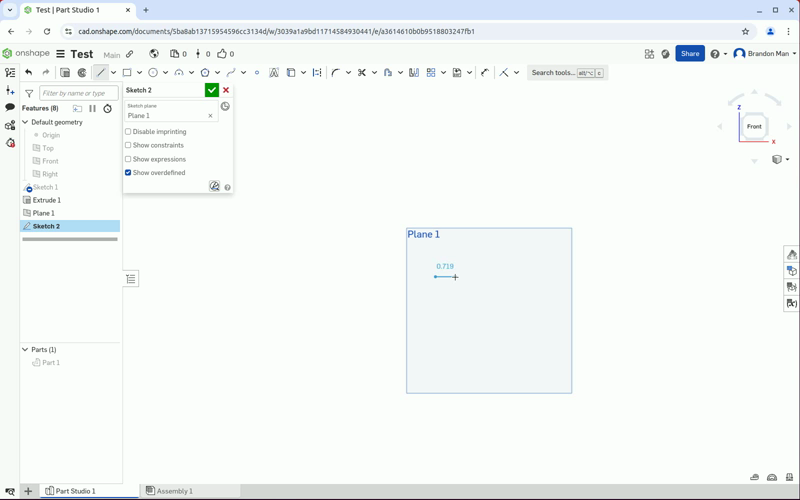
scroll(6)
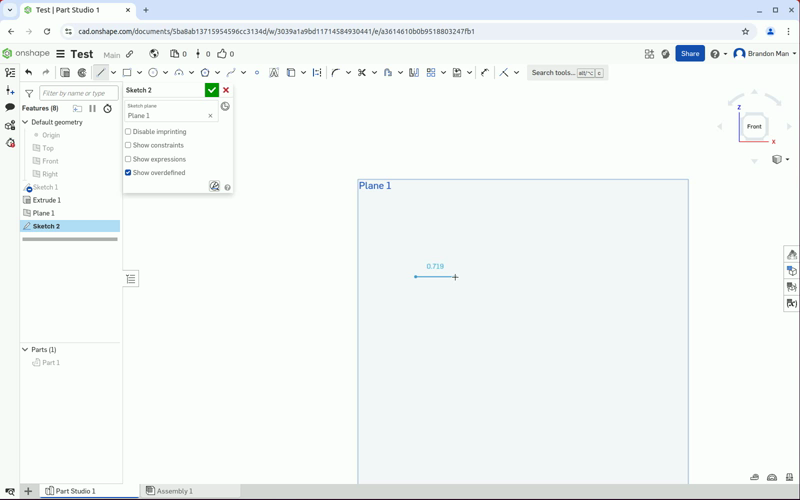
click(455, 276)
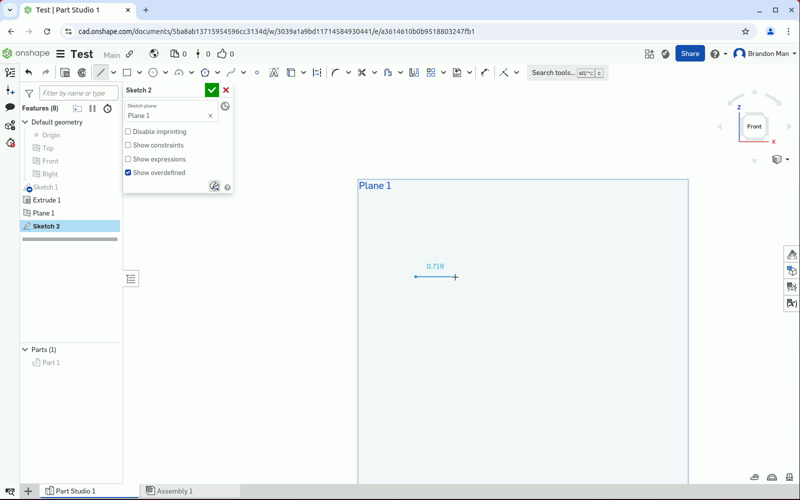
scroll(-6)
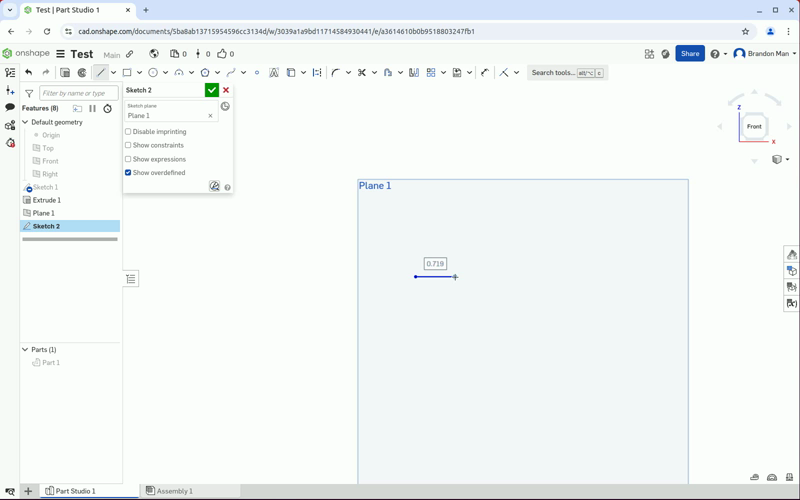
scroll(-6)
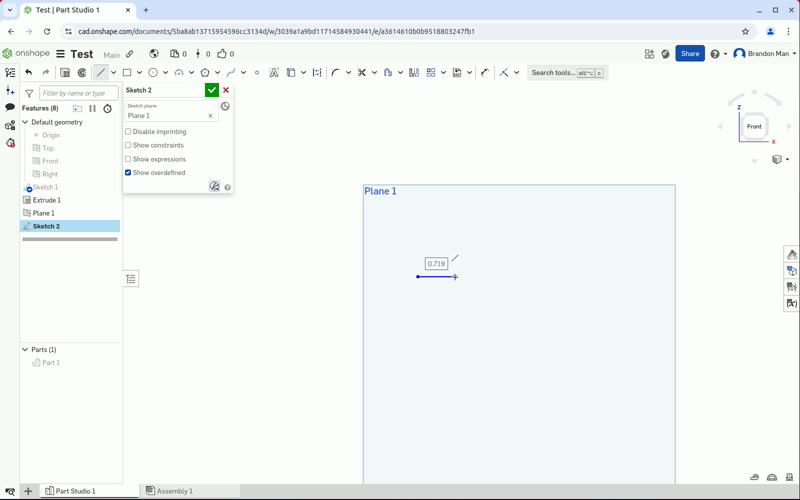
scroll(-6)
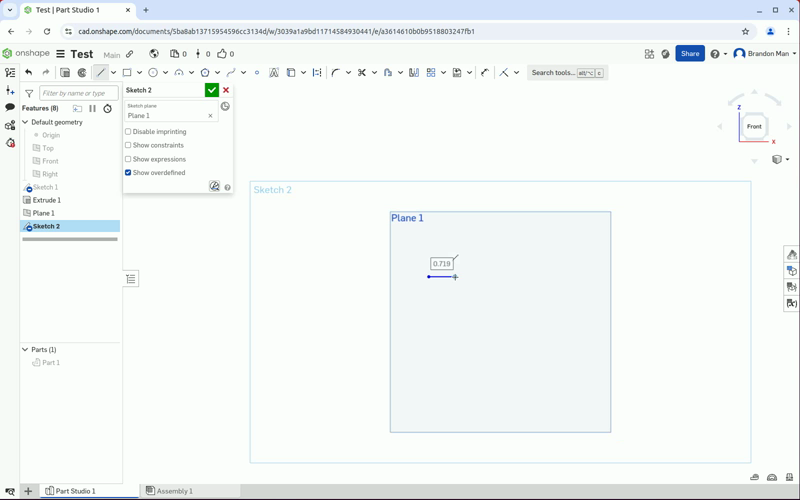
scroll(-6)
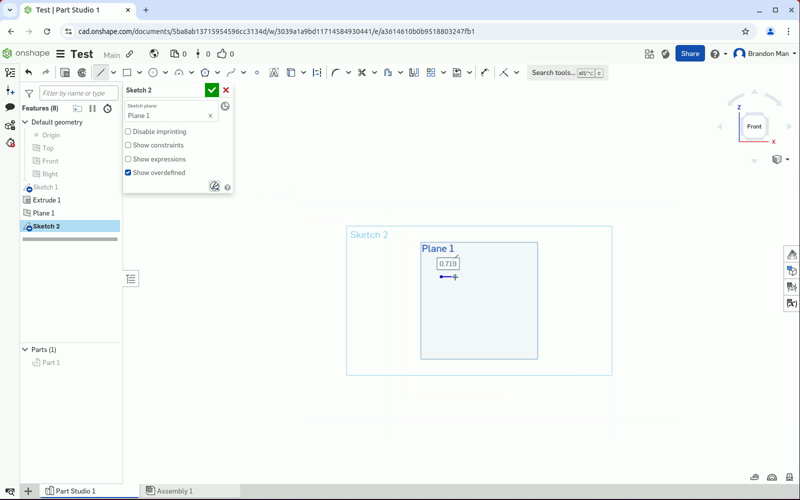
scroll(-6)
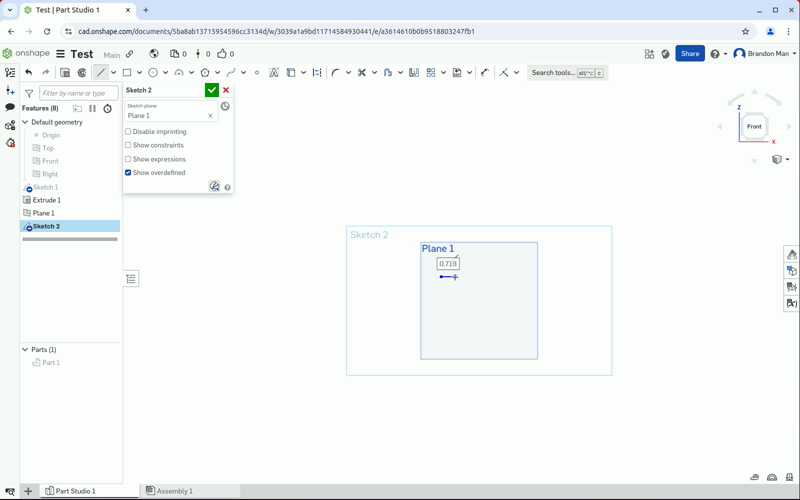
scroll(-6)
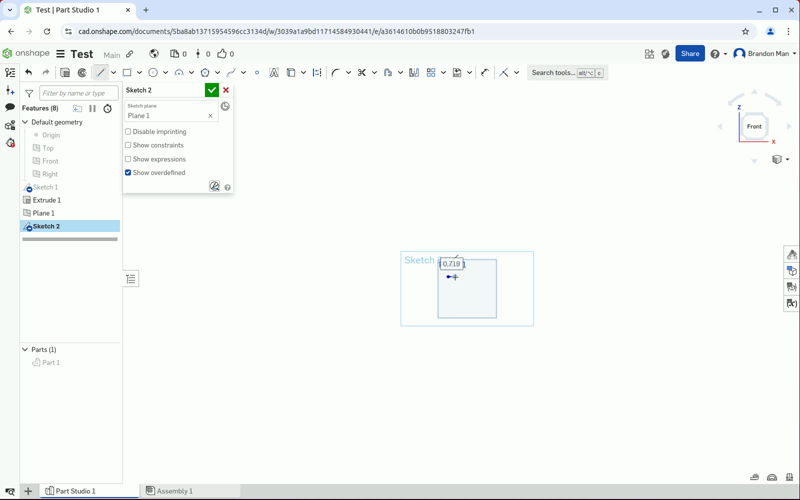
scroll(-6)
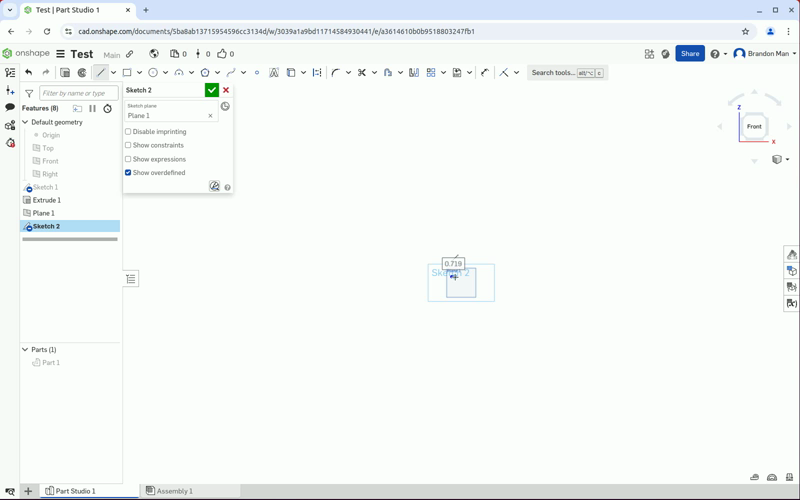
key_up(shift)
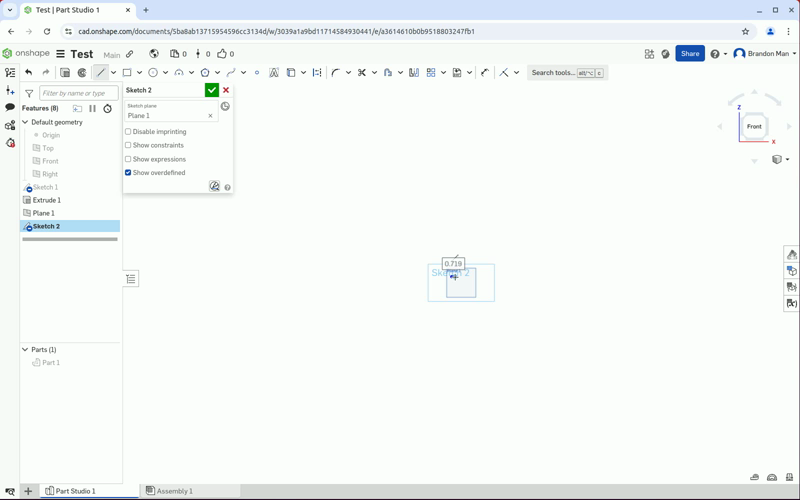
key(esc)
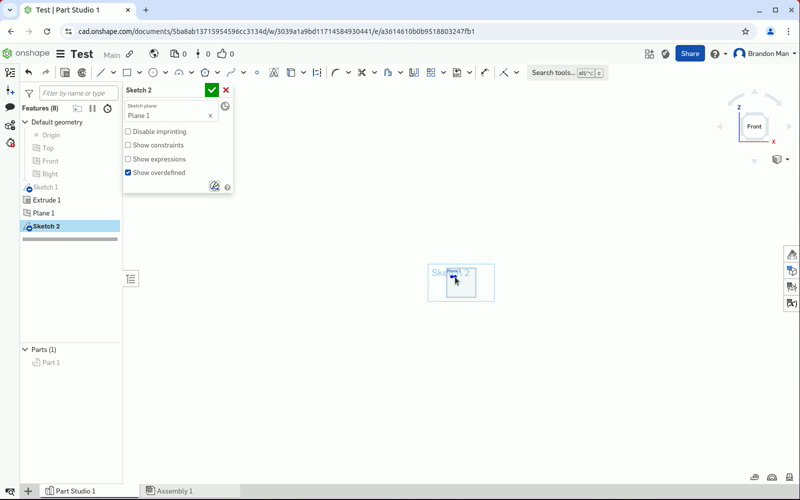
key(a)
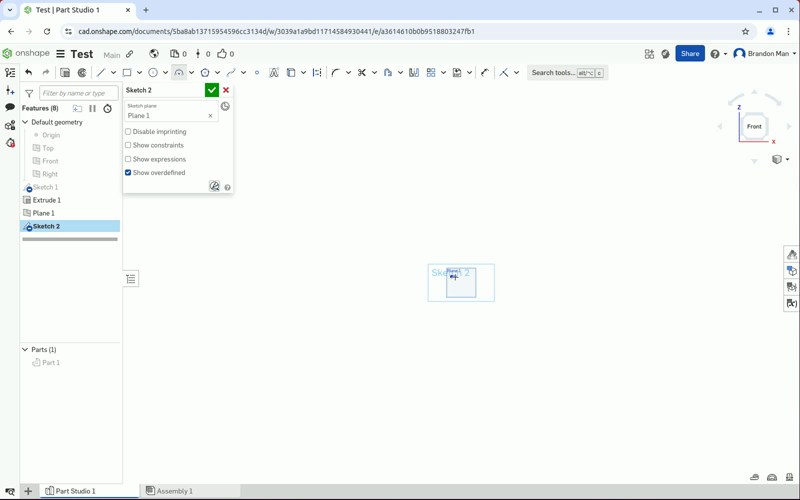
mouse_move(455, 276)
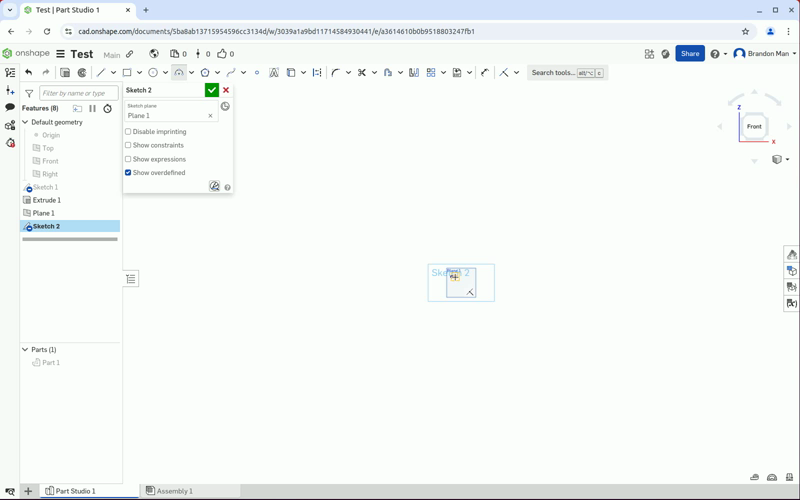
scroll(6)
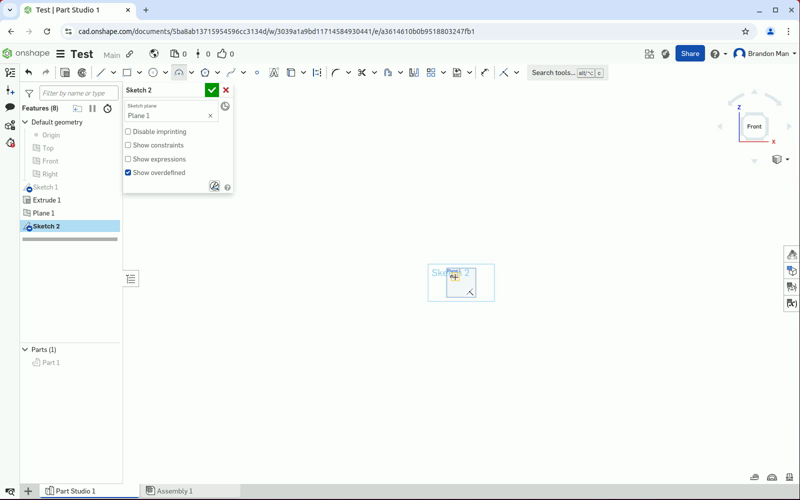
scroll(6)
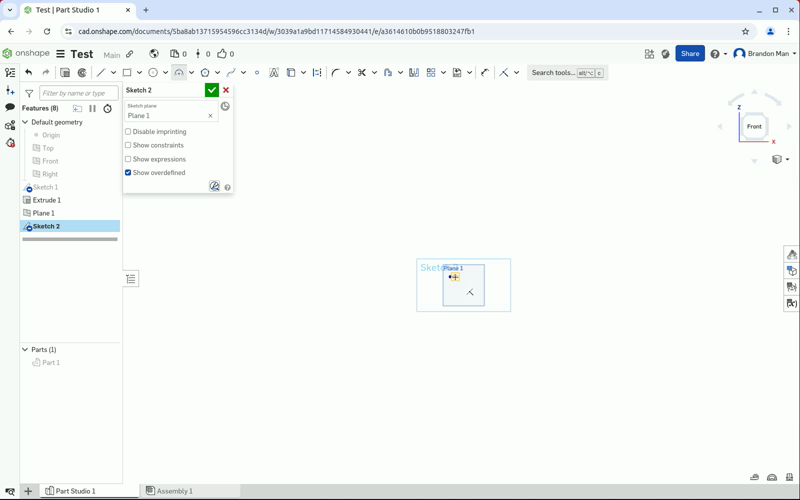
scroll(6)
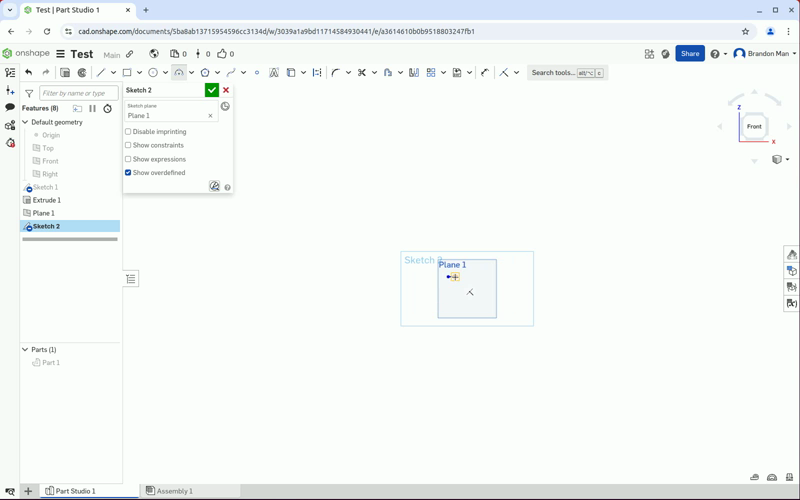
scroll(6)
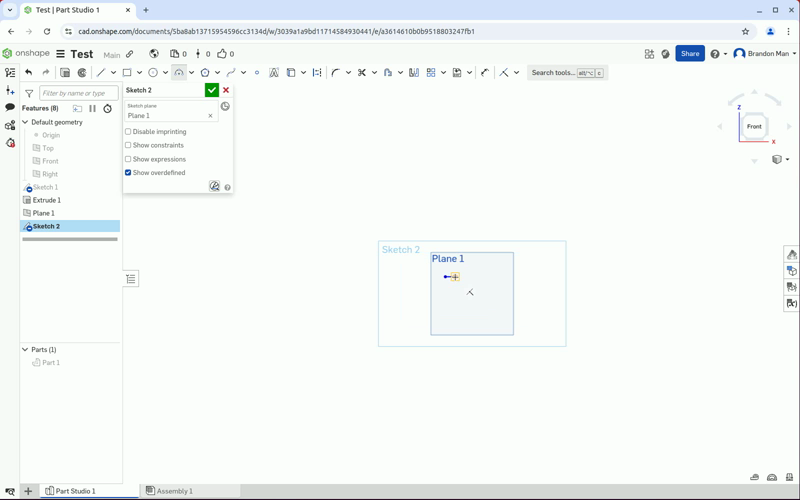
scroll(6)
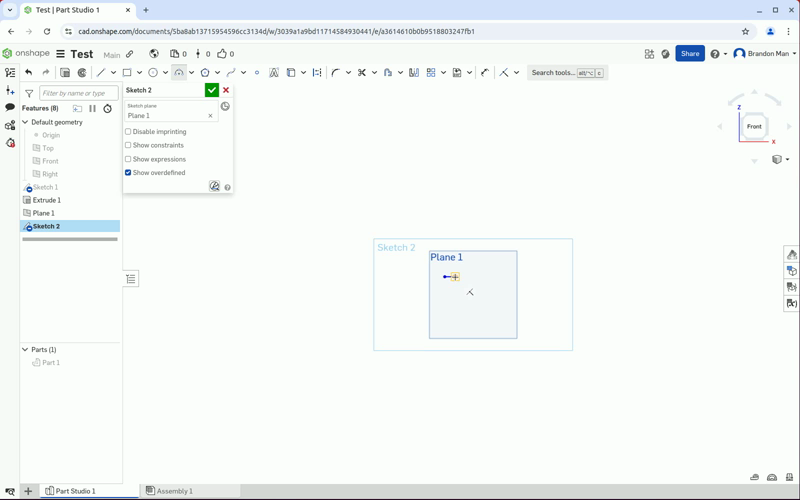
scroll(6)
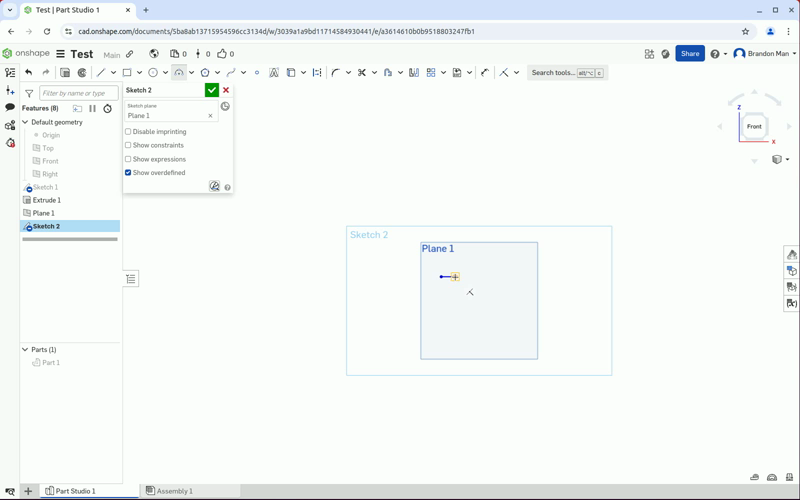
scroll(6)
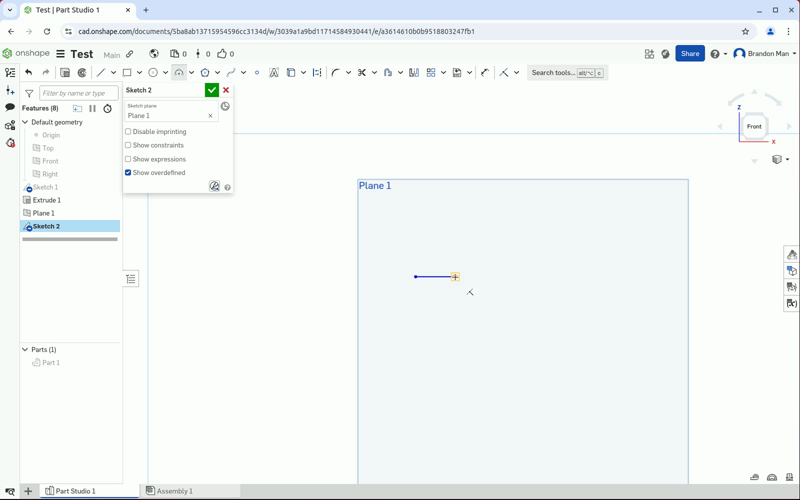
click(455, 276)
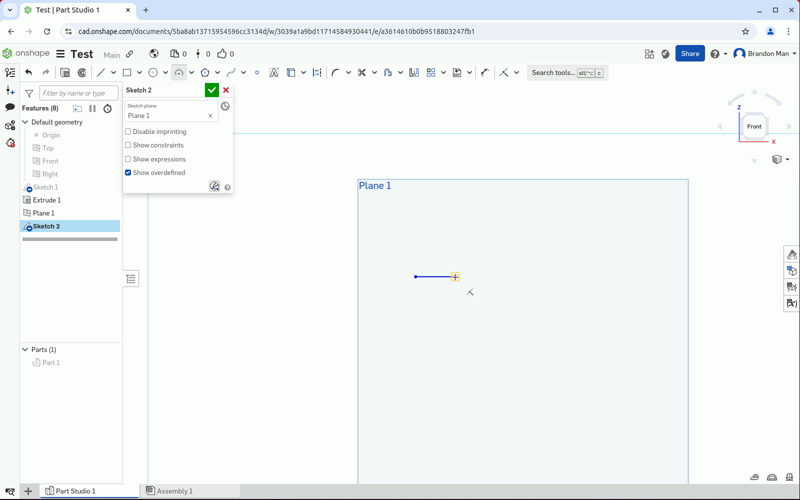
scroll(-6)
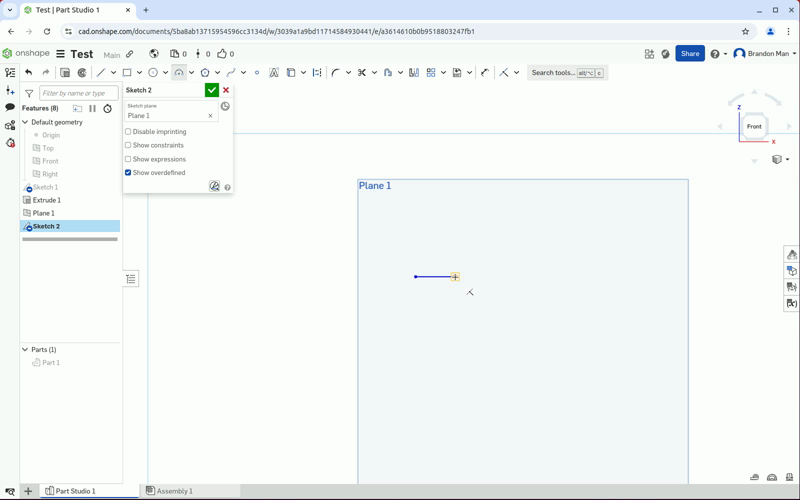
scroll(-6)
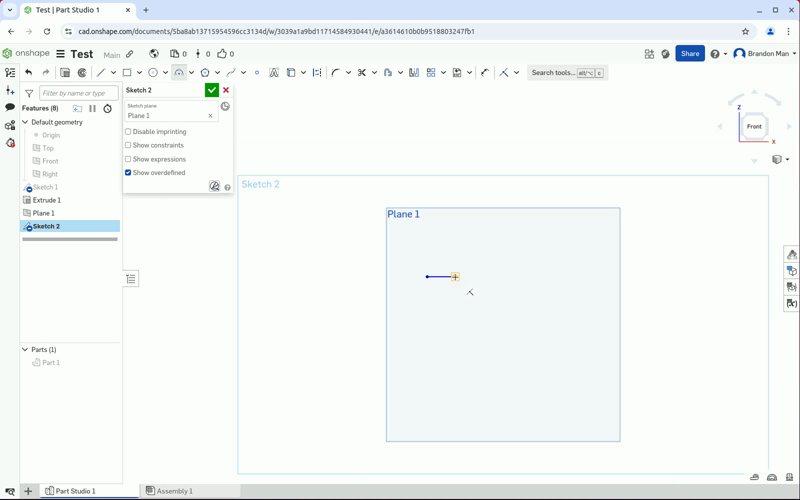
scroll(-6)
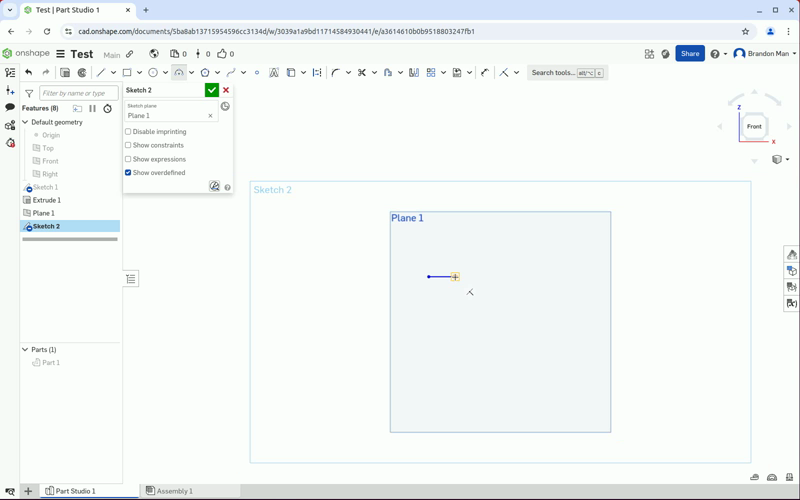
scroll(-6)
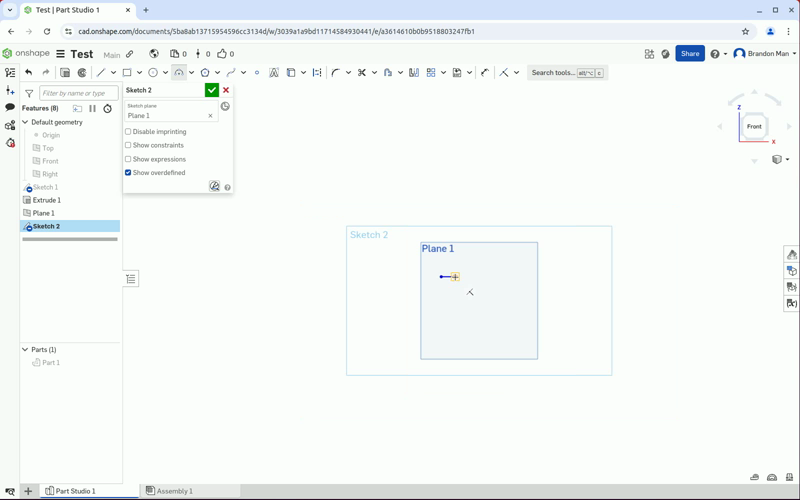
scroll(-6)
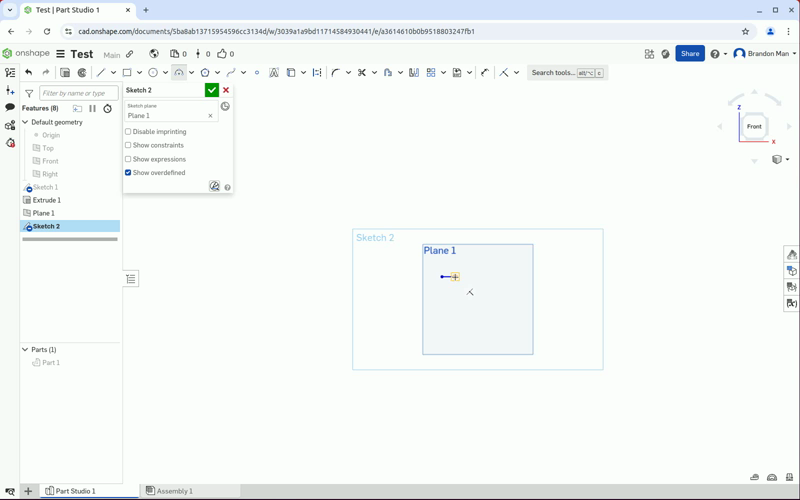
scroll(-6)
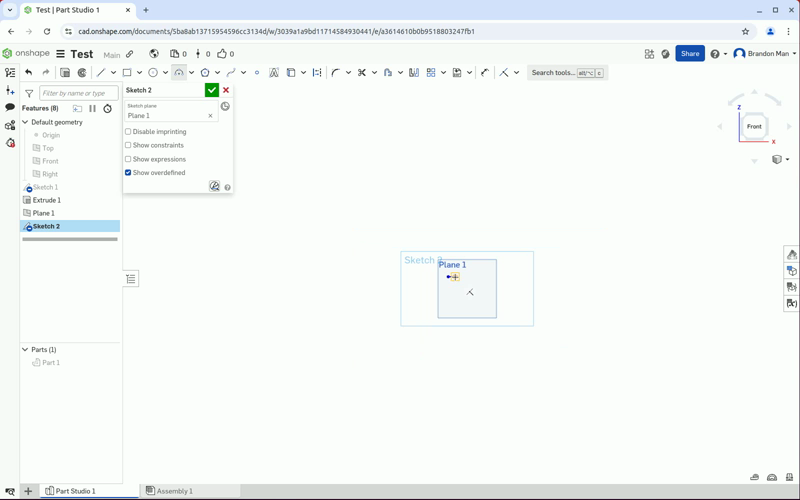
scroll(-6)
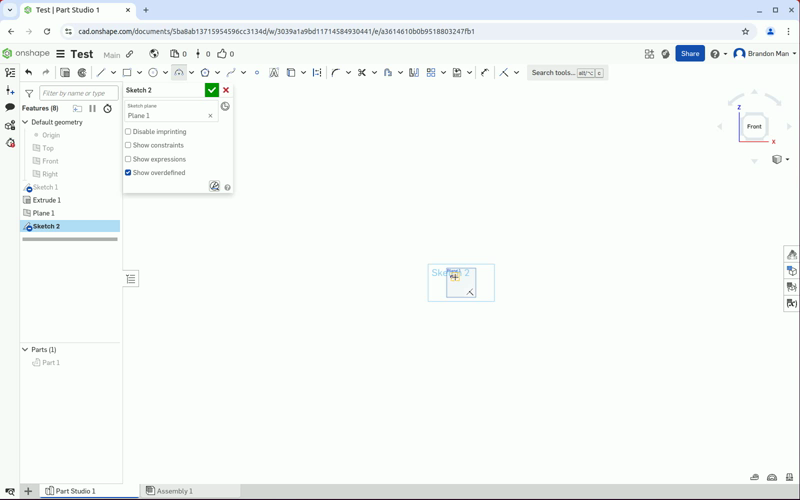
key_down(shift)
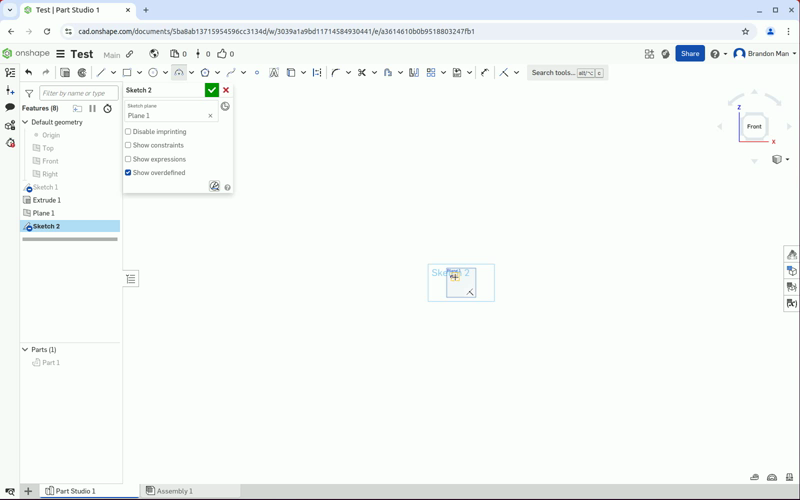
mouse_move(468, 276)
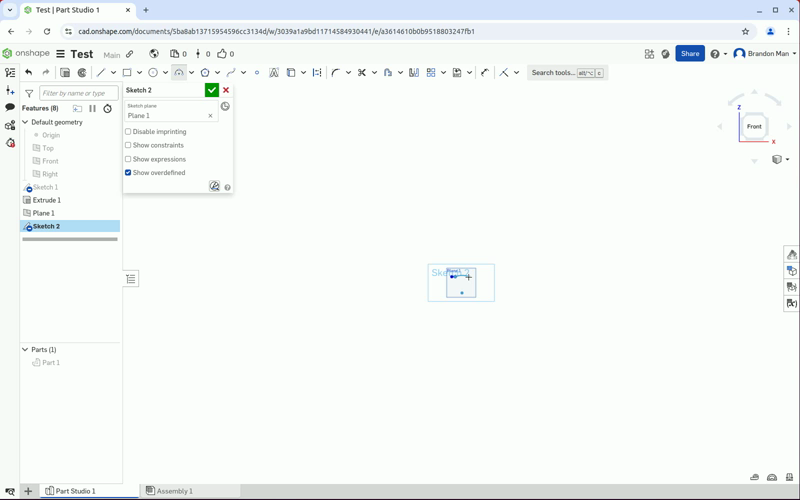
click(468, 276)
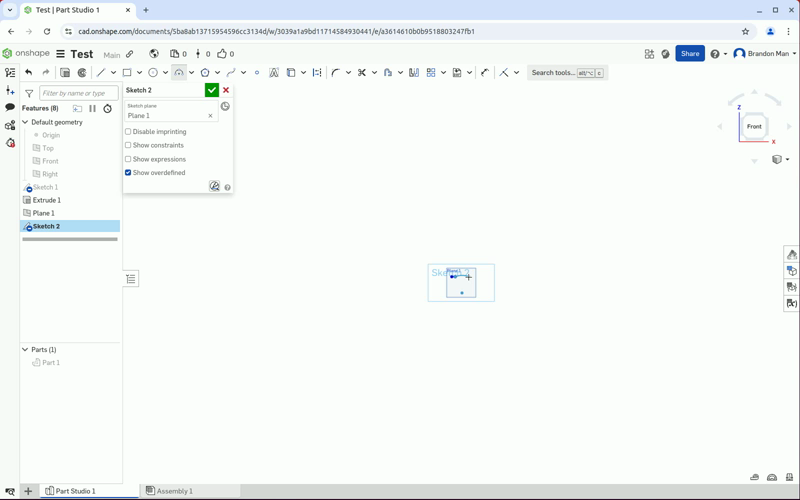
mouse_move(461, 273)
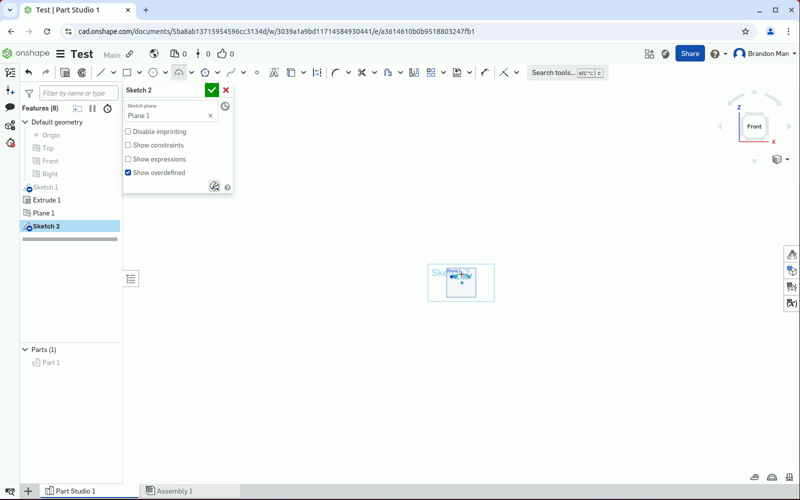
click(461, 273)
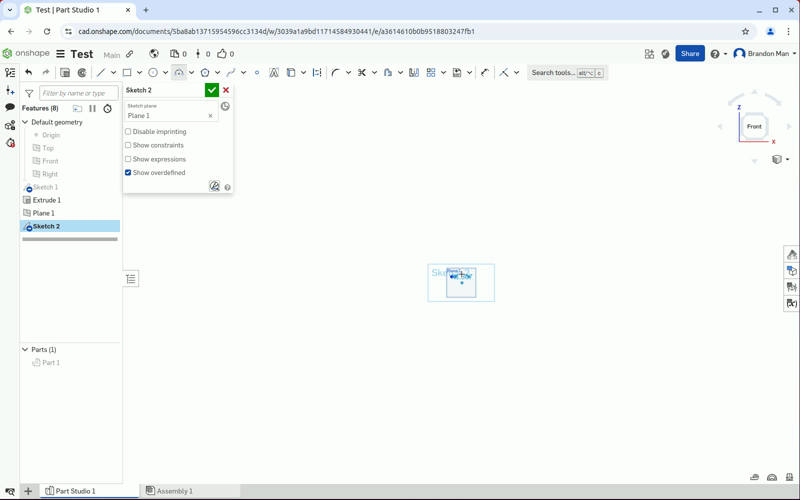
key_up(shift)
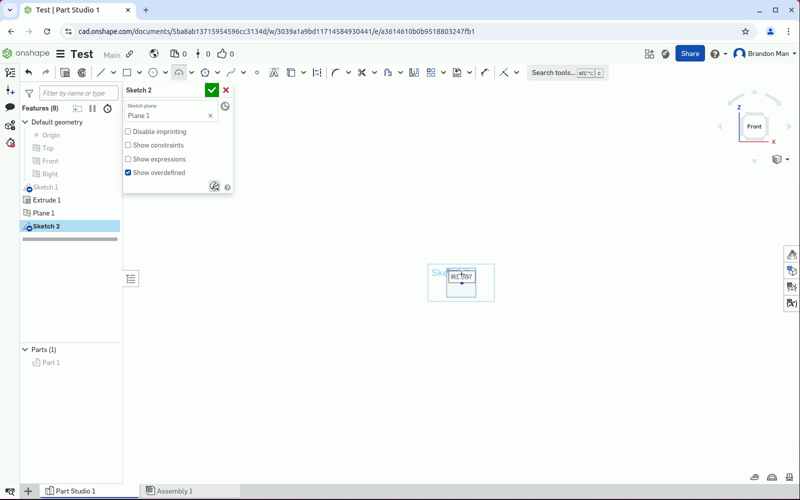
key(esc)
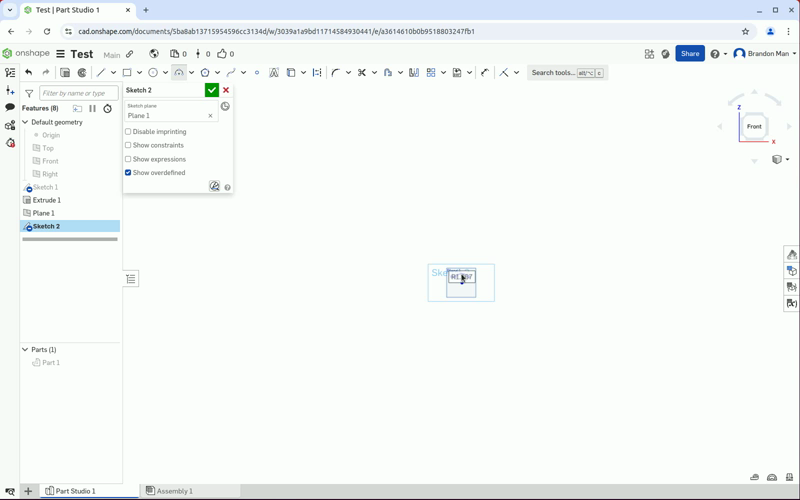
key(l)
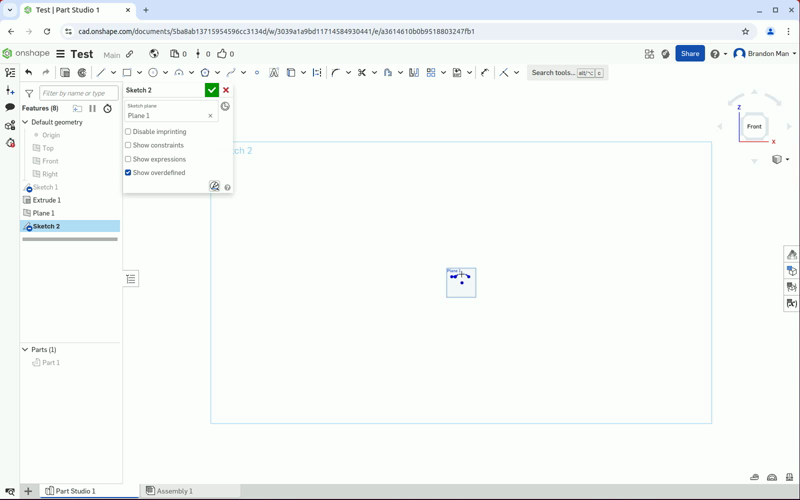
mouse_move(468, 276)
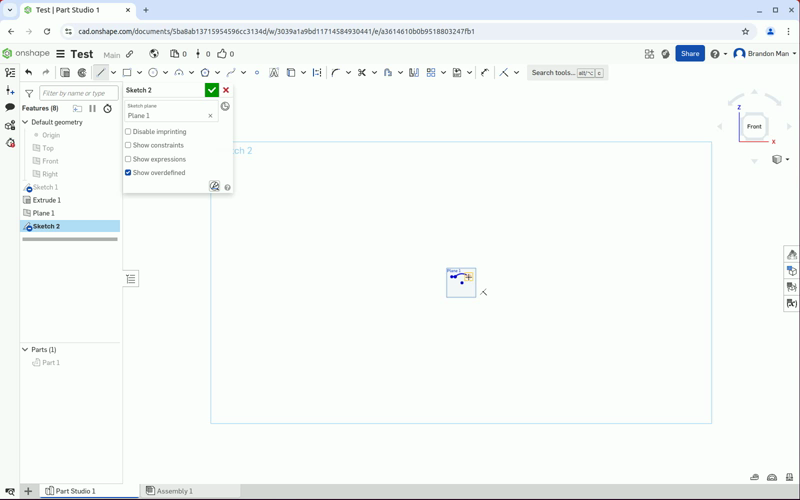
click(468, 276)
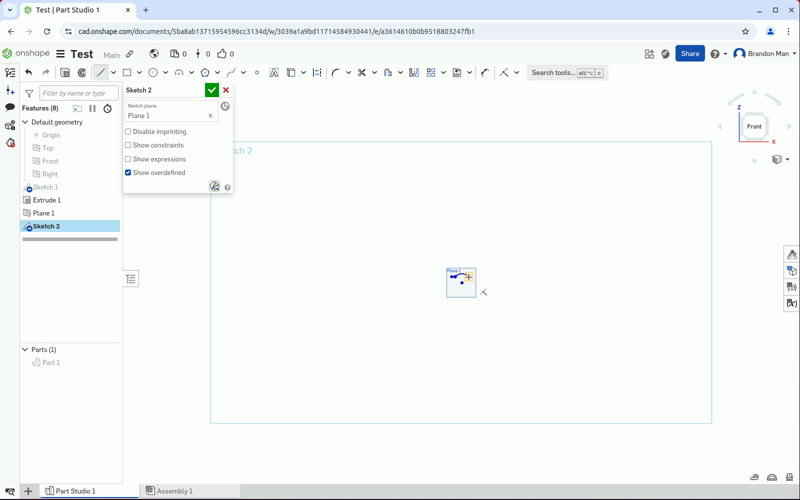
key_down(shift)
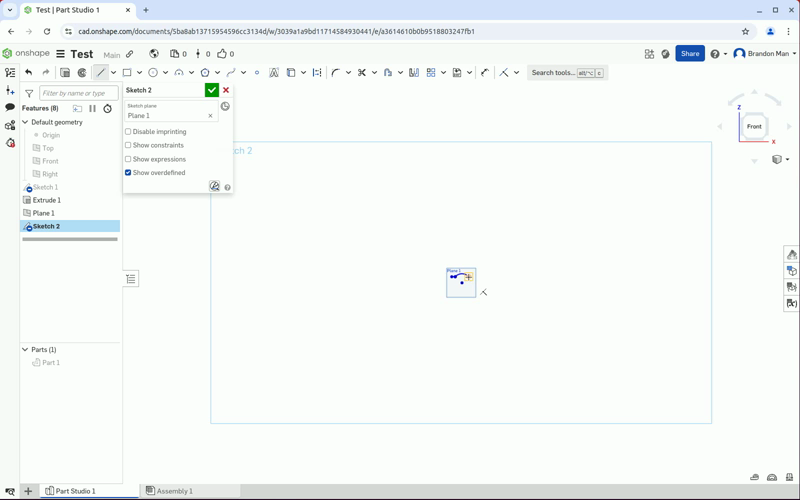
mouse_move(498, 276)
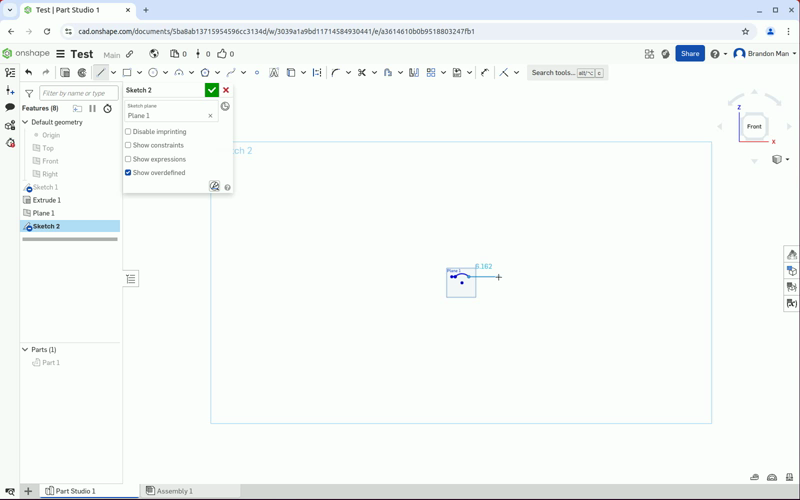
mouse_move(472, 276)
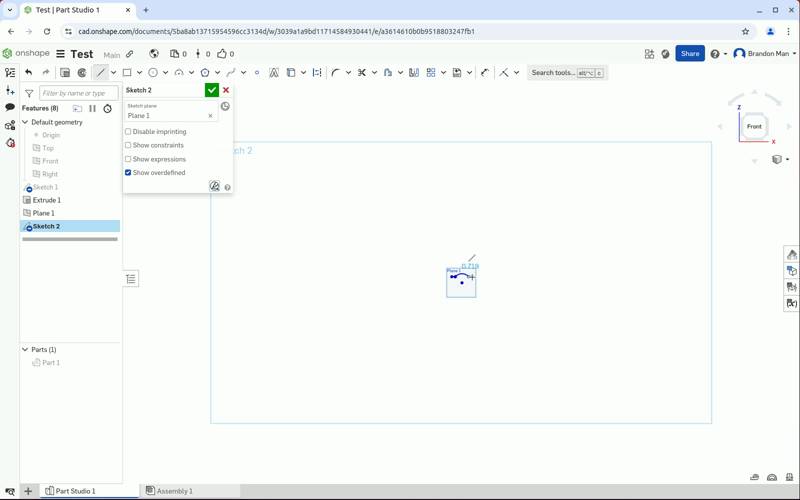
scroll(6)
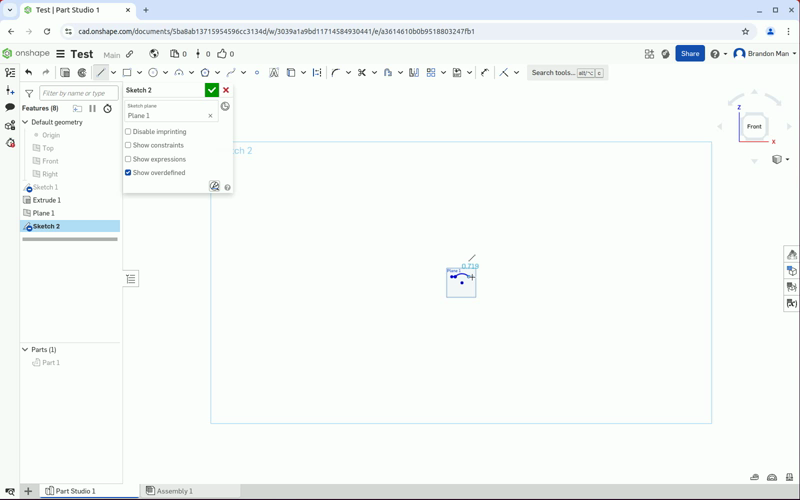
scroll(6)
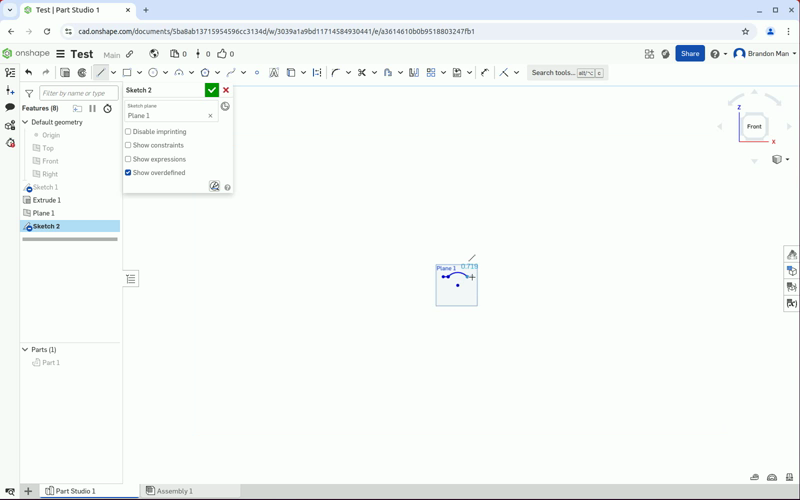
scroll(6)
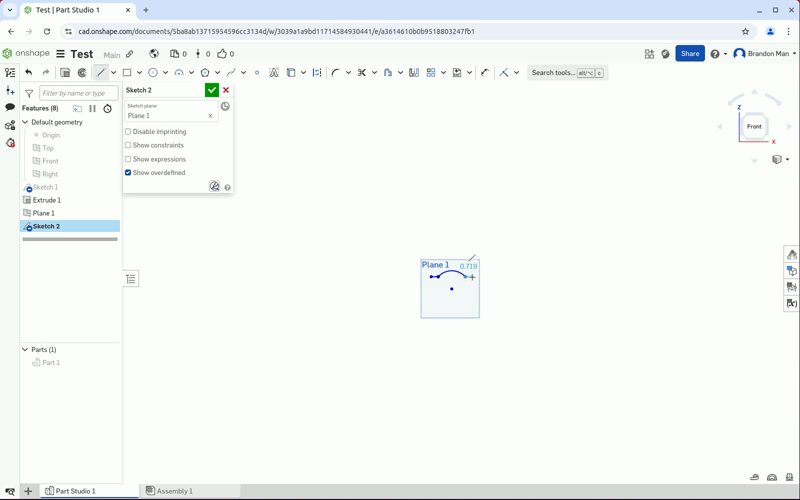
scroll(6)
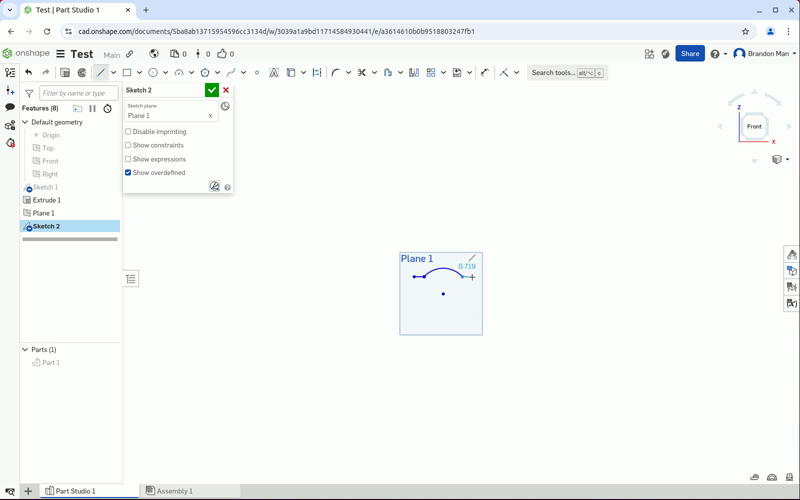
scroll(6)
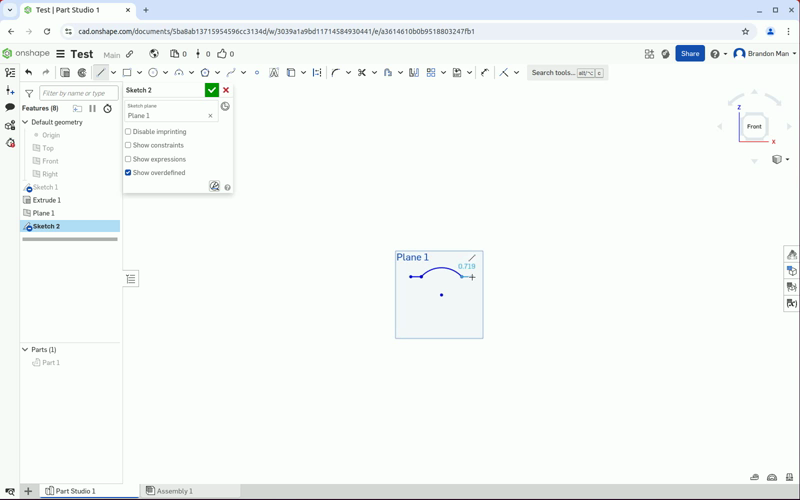
scroll(6)
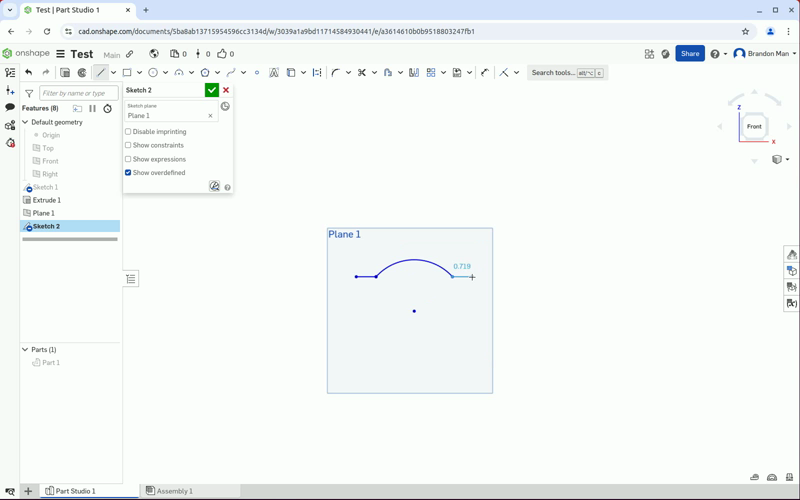
scroll(6)
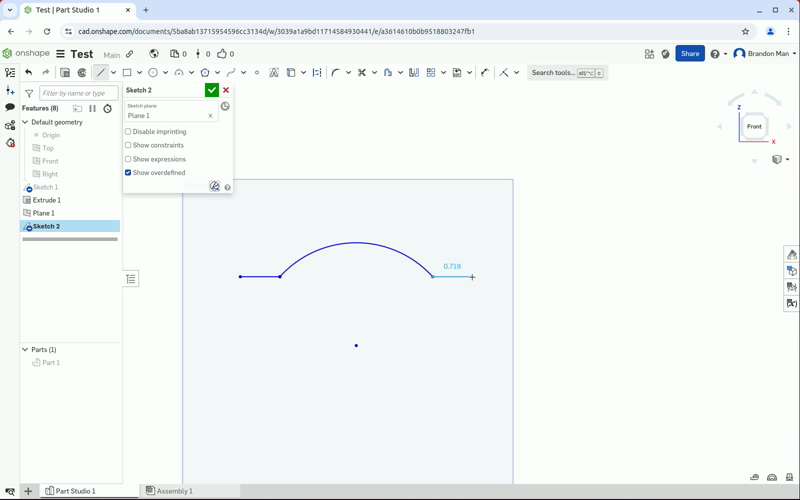
click(472, 276)
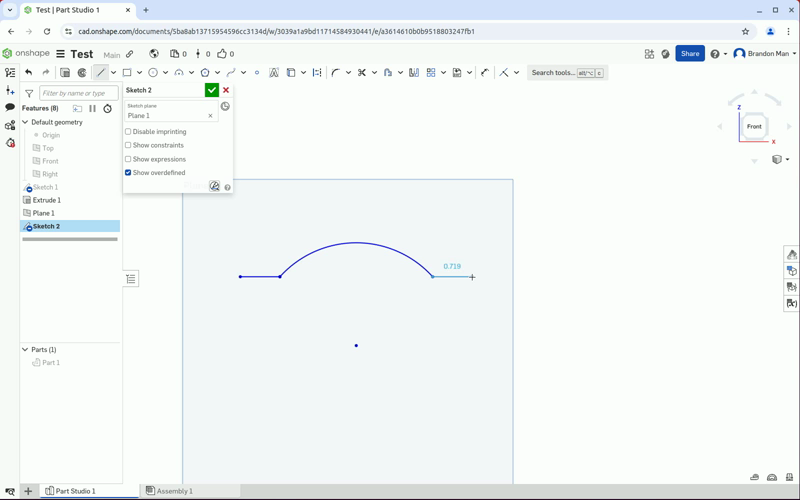
scroll(-6)
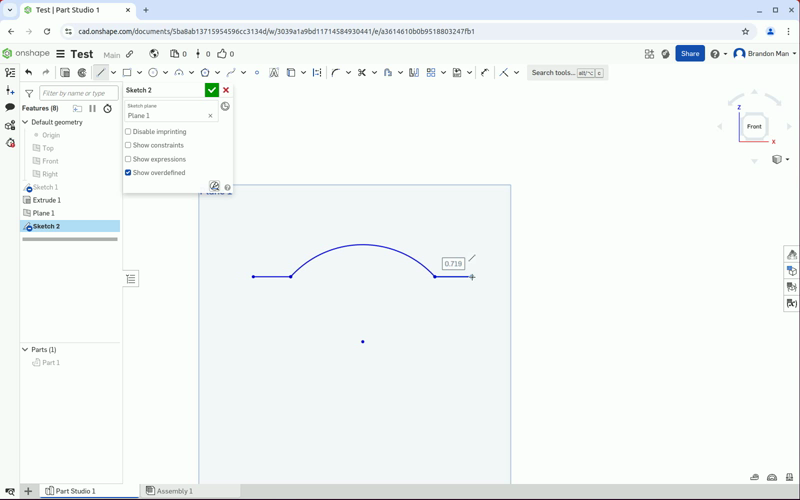
scroll(-6)
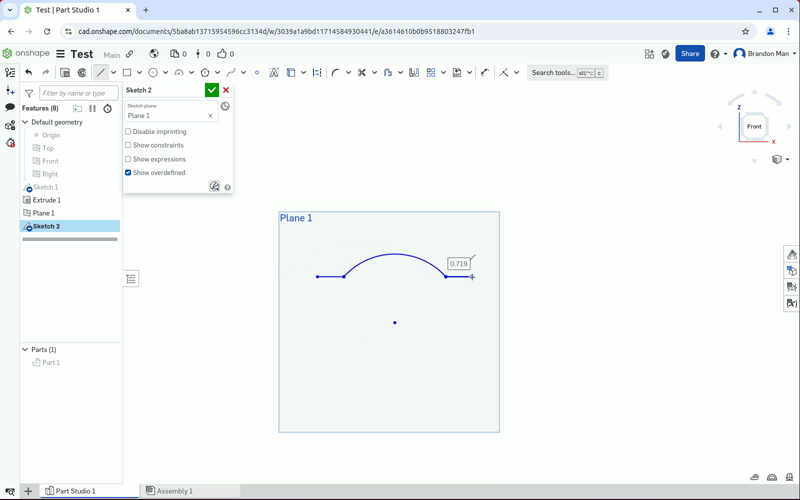
scroll(-6)
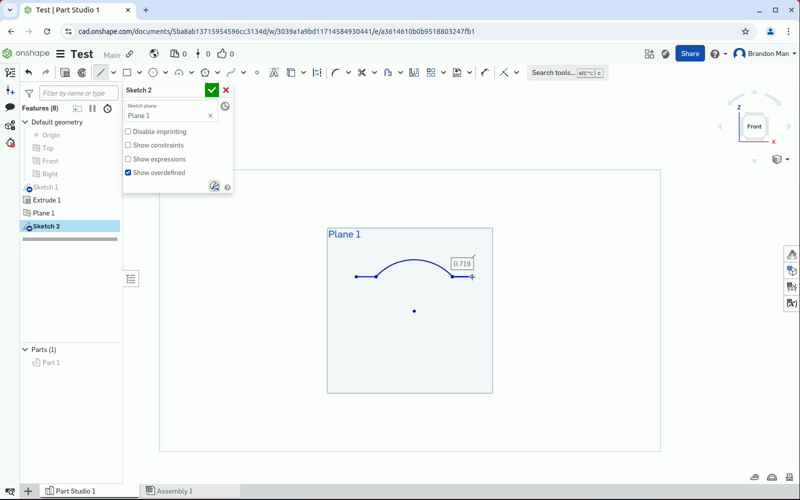
scroll(-6)
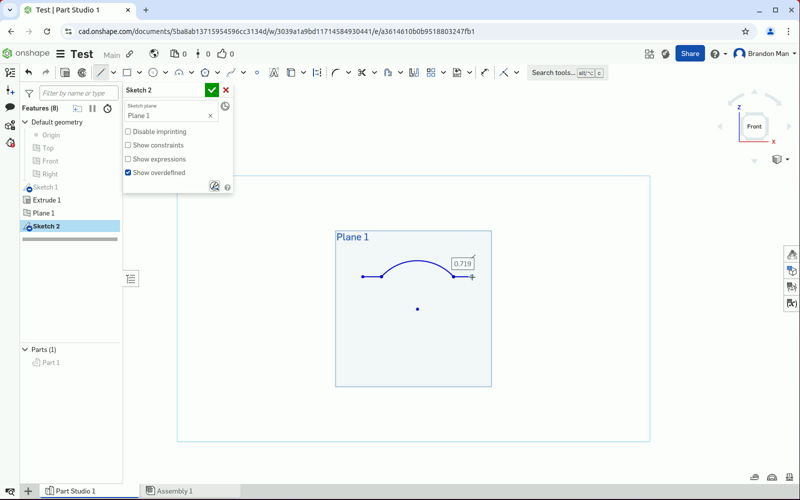
scroll(-6)
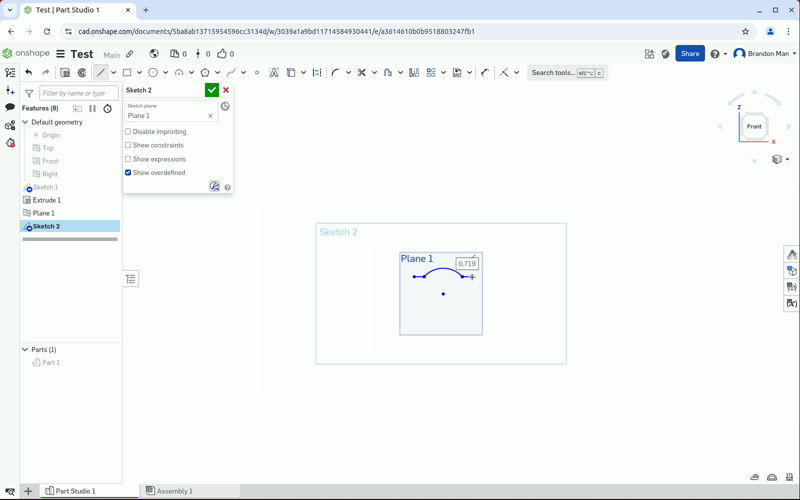
scroll(-6)
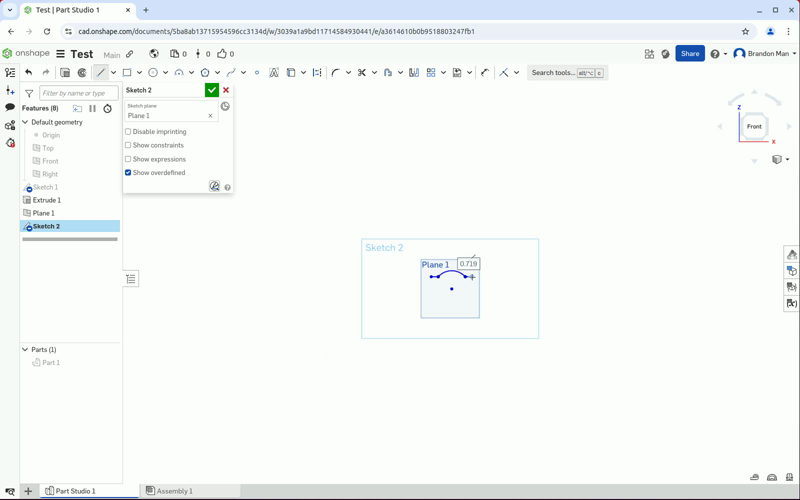
scroll(-6)
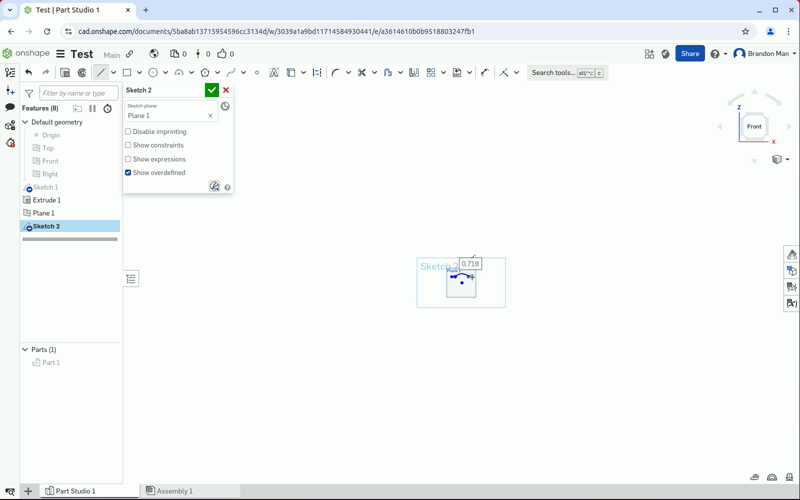
key_up(shift)
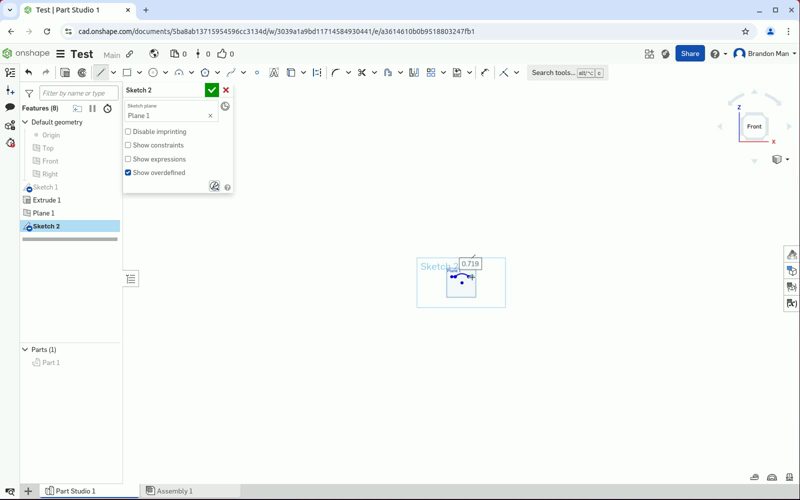
key_down(shift)
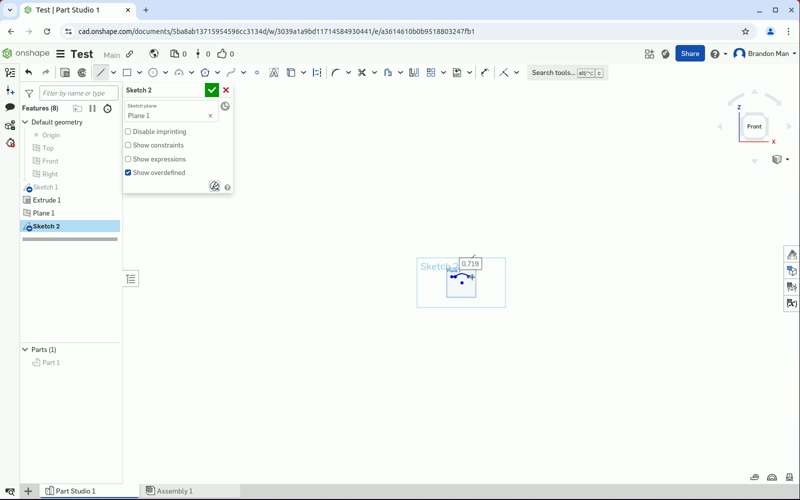
mouse_move(502, 276)
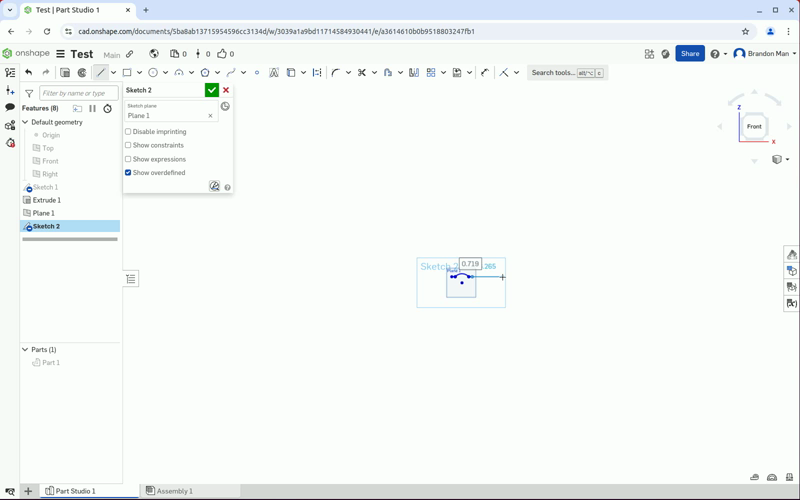
mouse_move(472, 267)
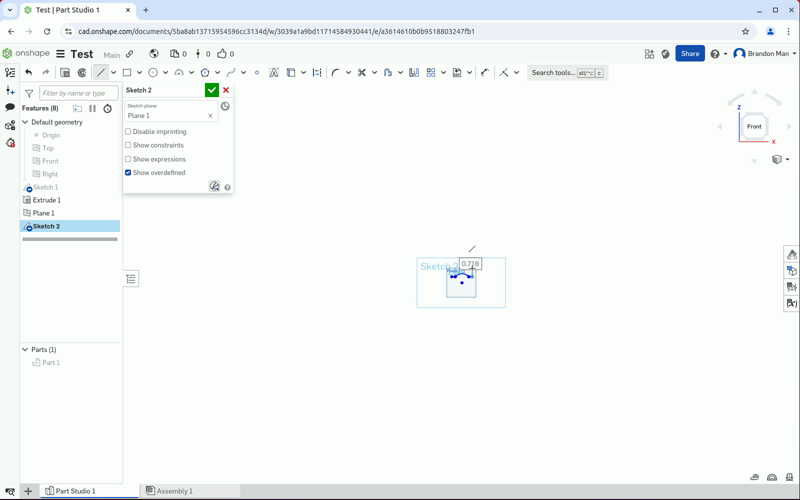
click(472, 267)
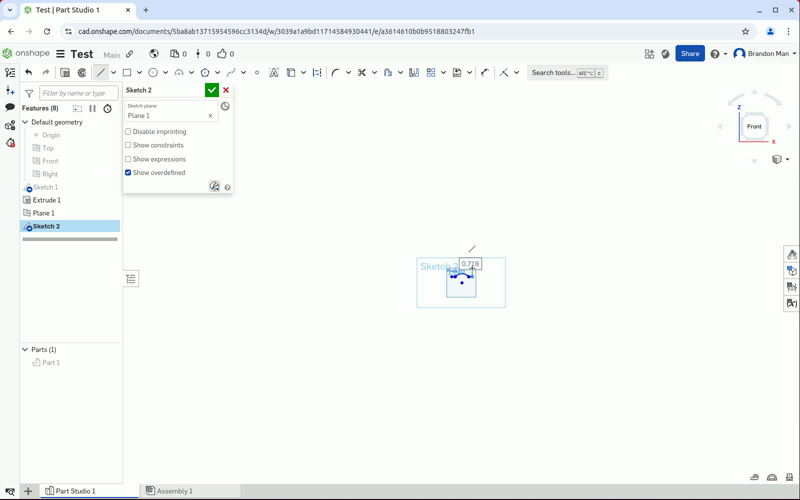
key_up(shift)
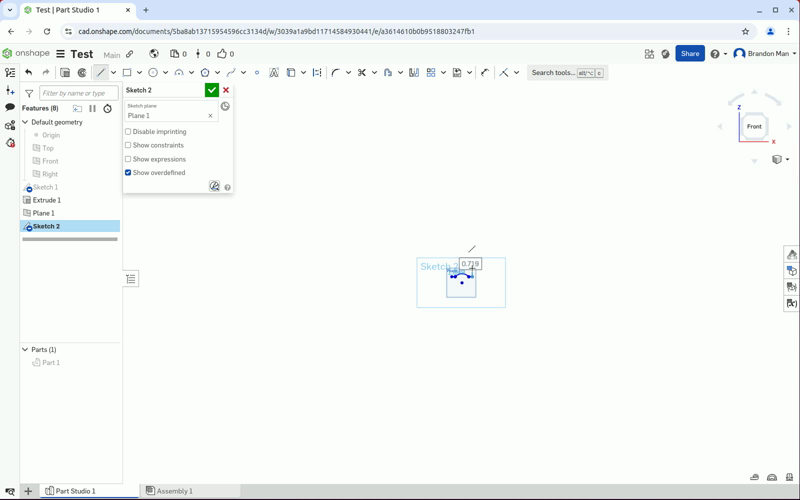
key_down(shift)
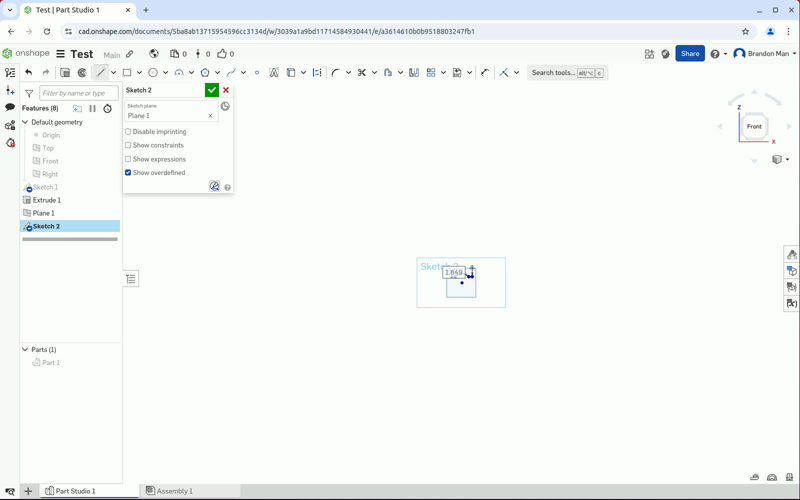
mouse_move(502, 267)
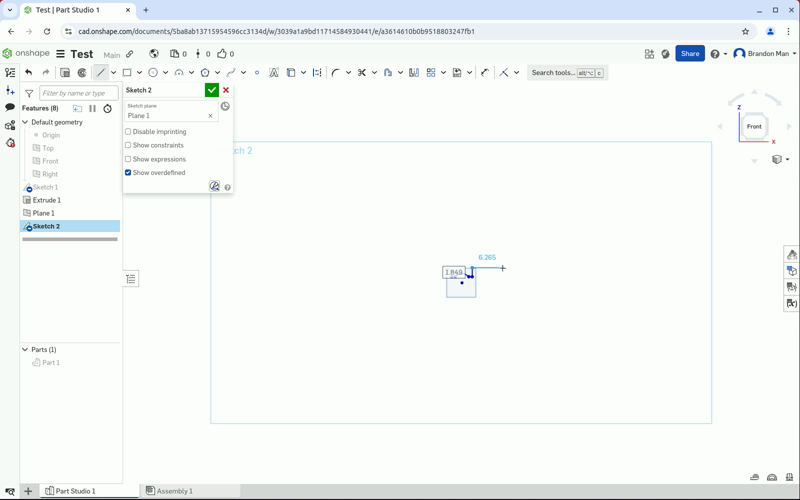
mouse_move(451, 267)
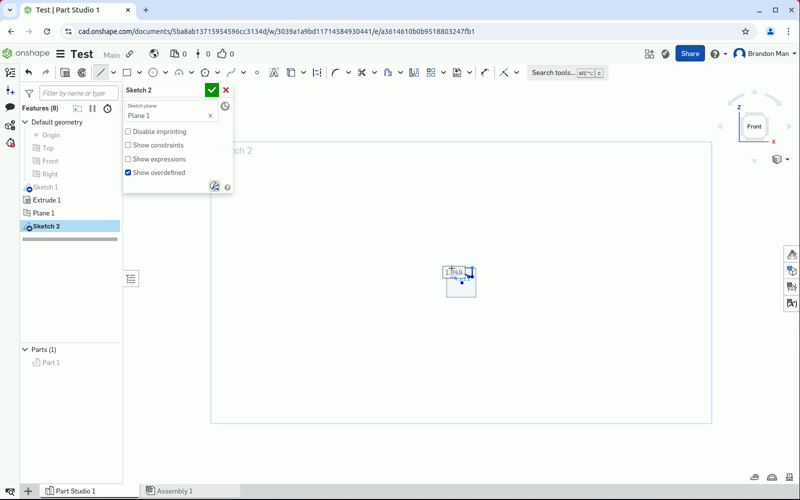
click(451, 267)
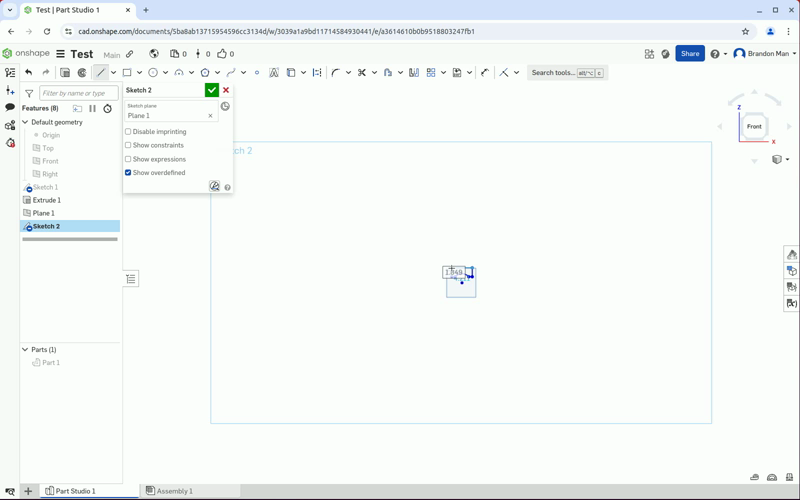
key_up(shift)
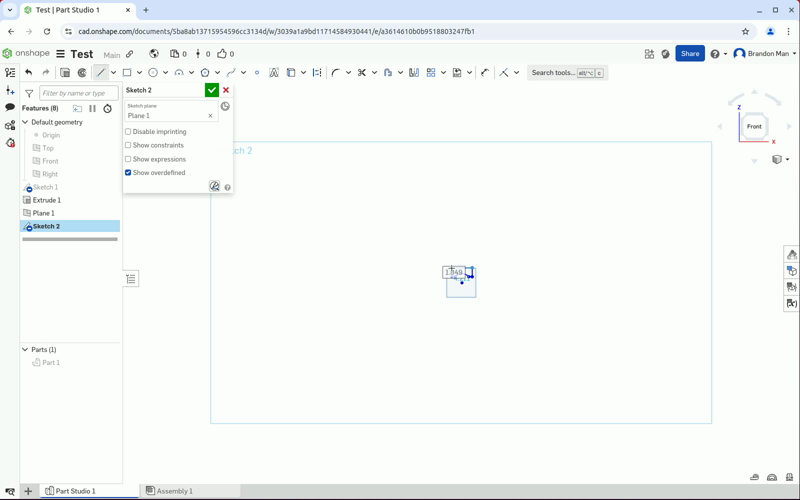
mouse_move(481, 267)
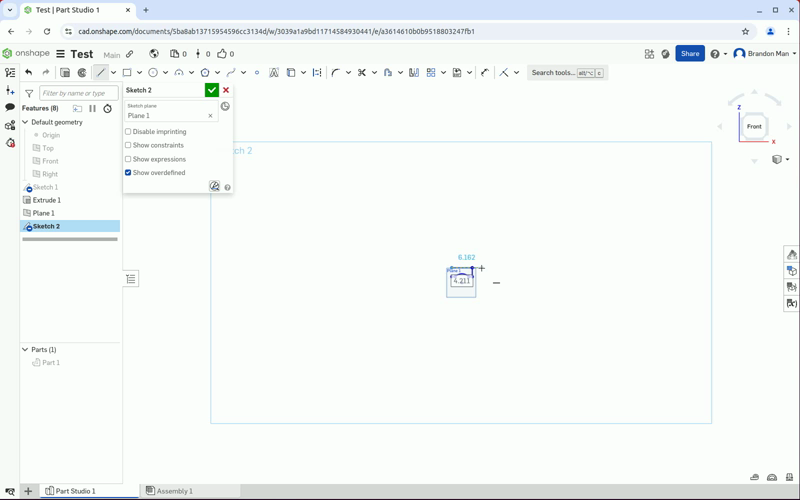
key_down(shift)
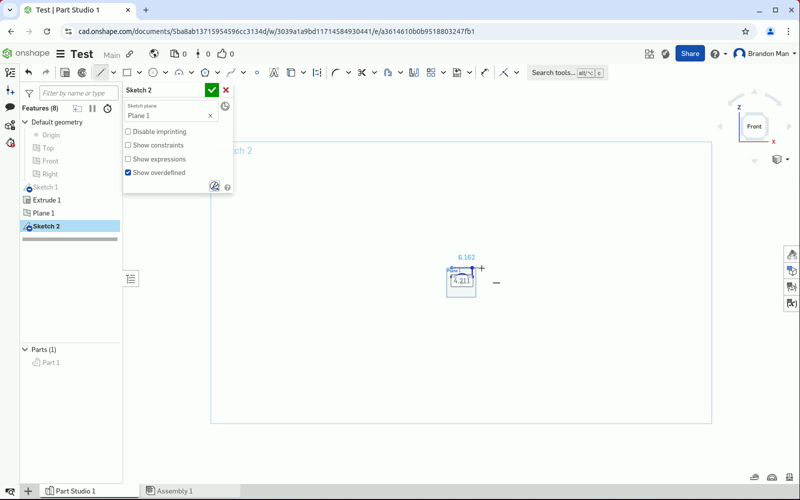
mouse_move(451, 276)
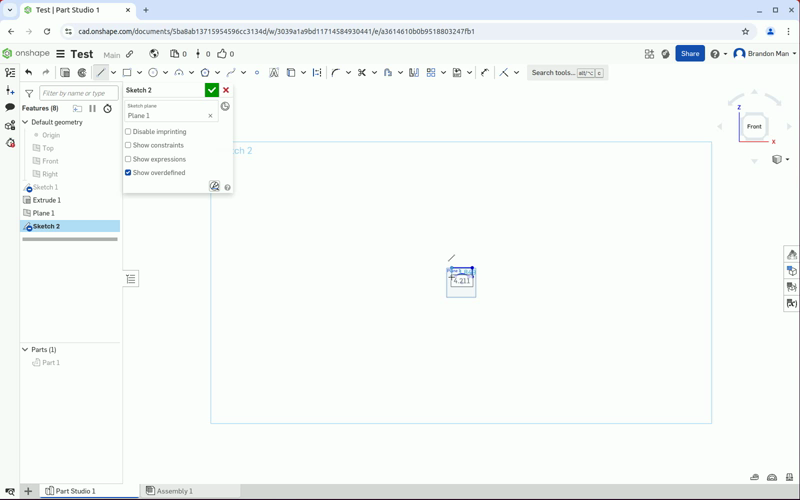
scroll(6)
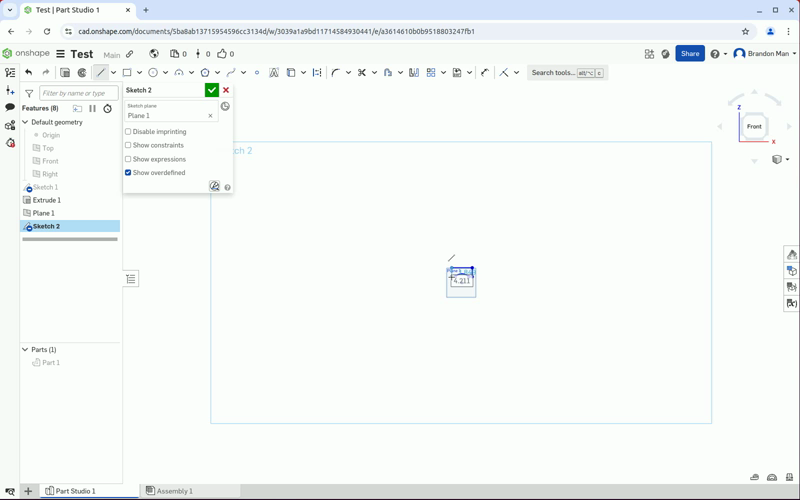
scroll(6)
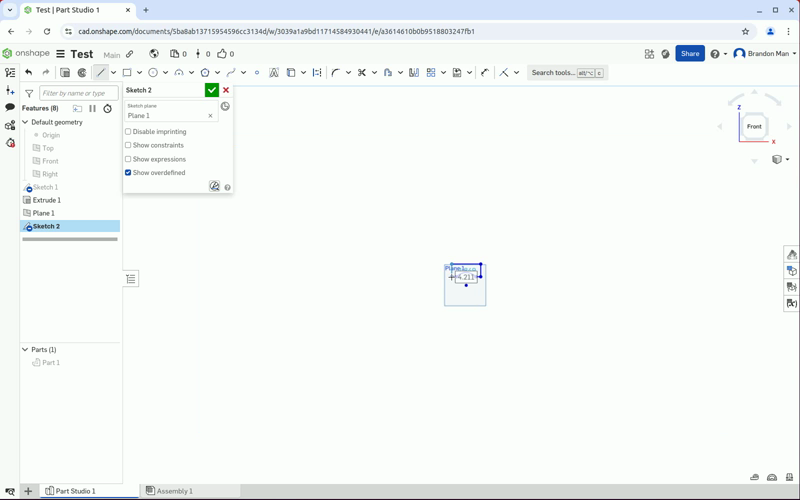
scroll(6)
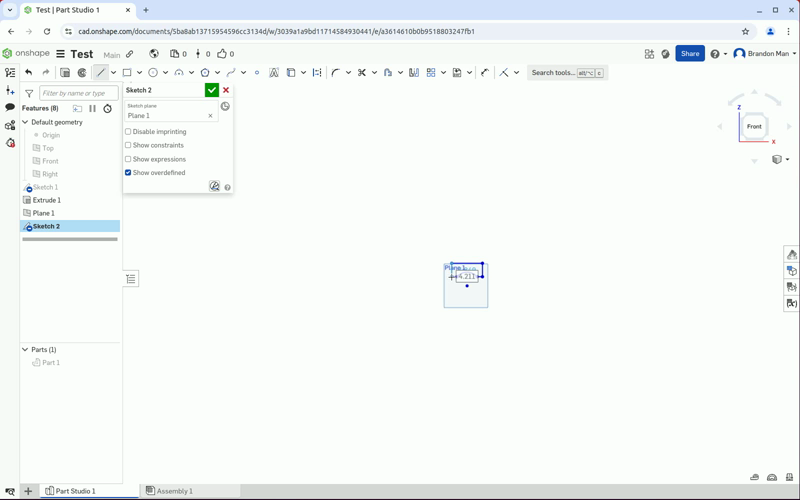
scroll(6)
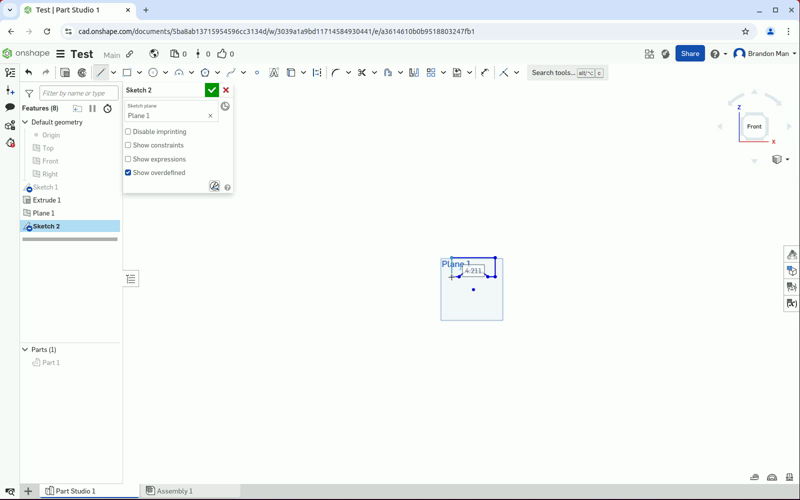
scroll(6)
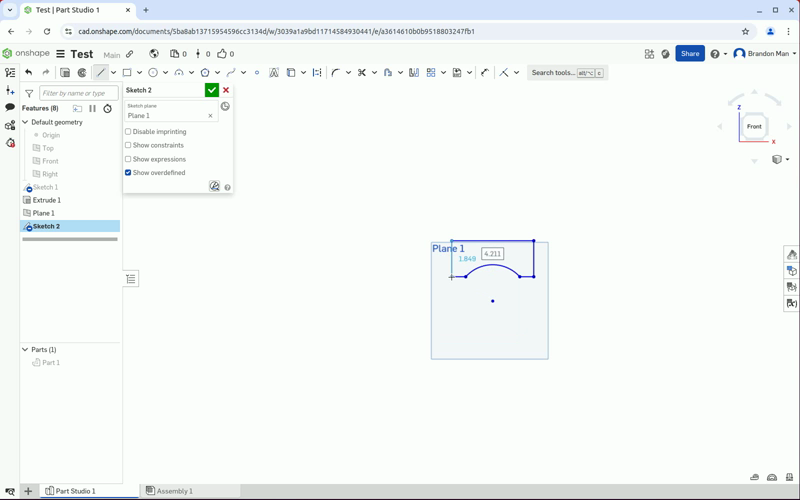
scroll(6)
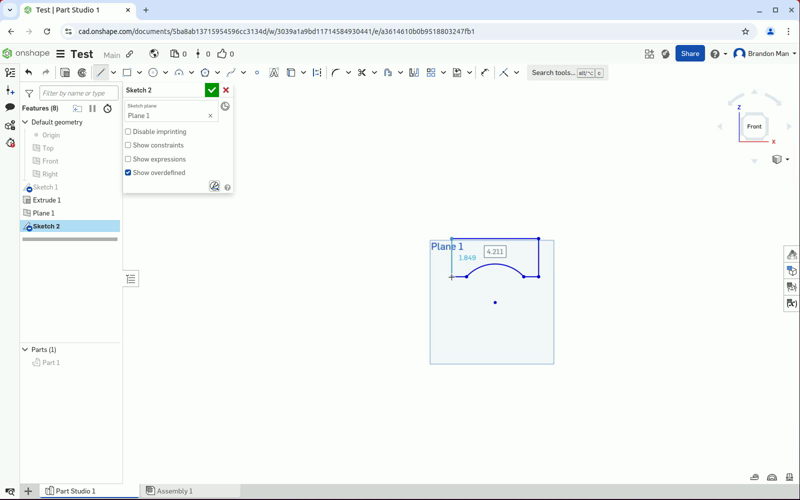
scroll(6)
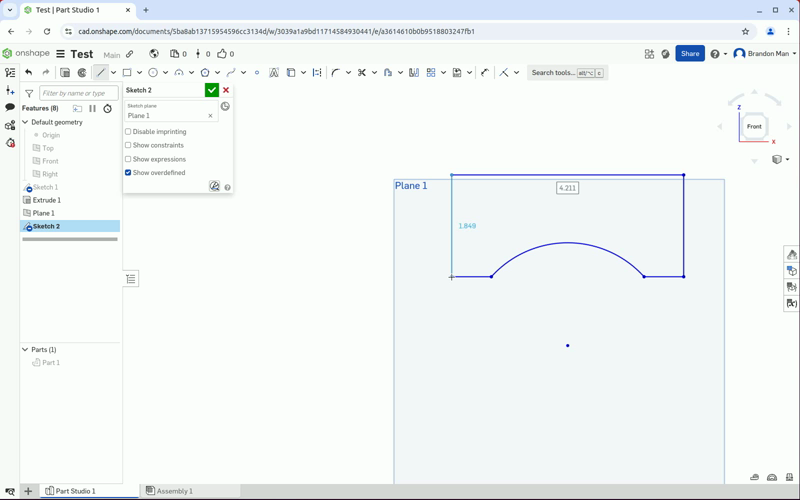
key_up(shift)
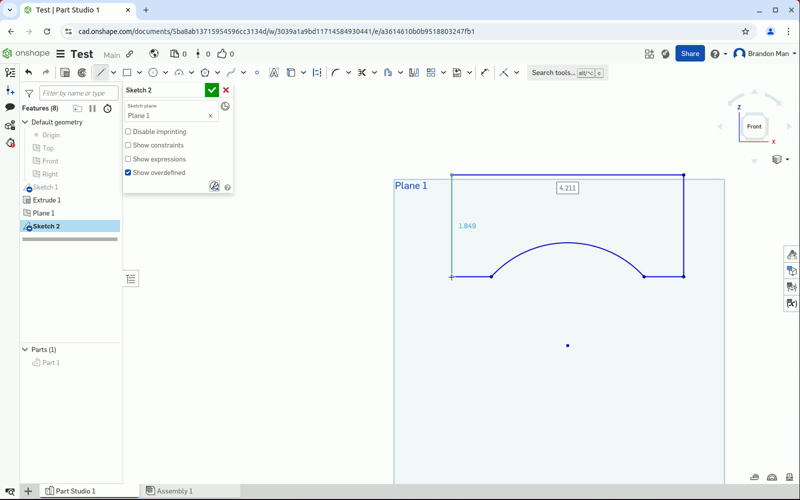
click(451, 276)
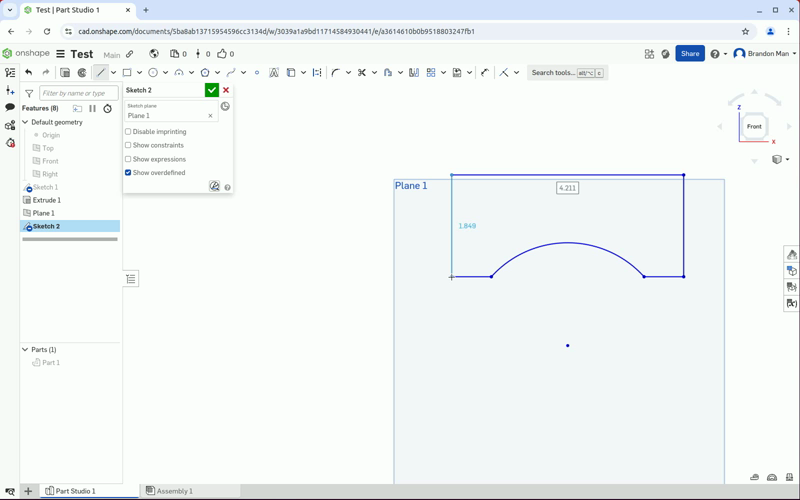
scroll(-6)
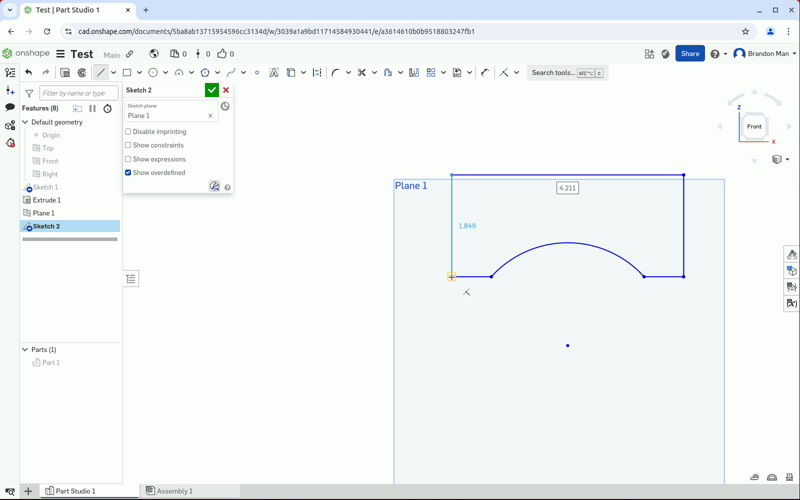
scroll(-6)
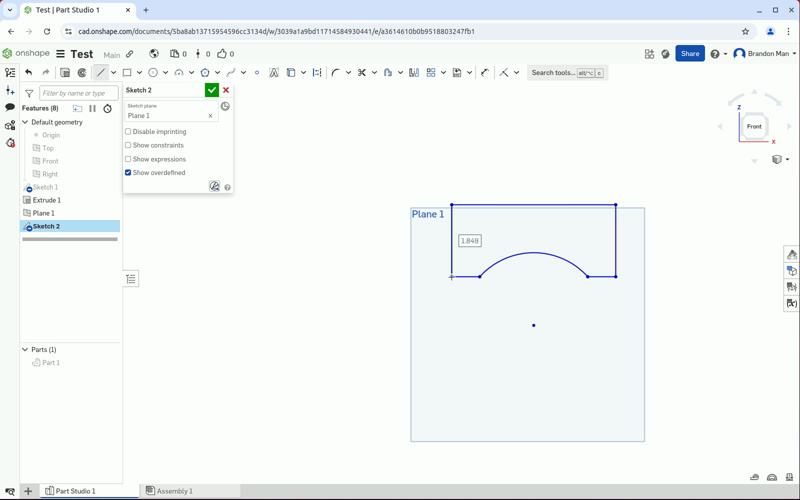
scroll(-6)
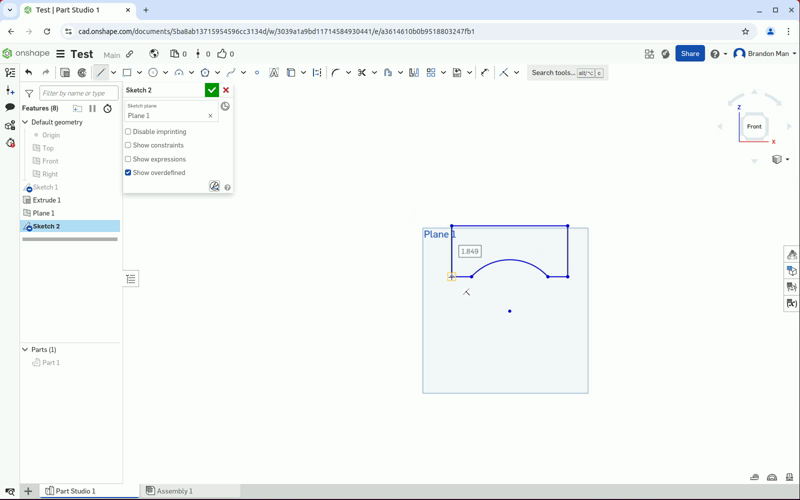
scroll(-6)
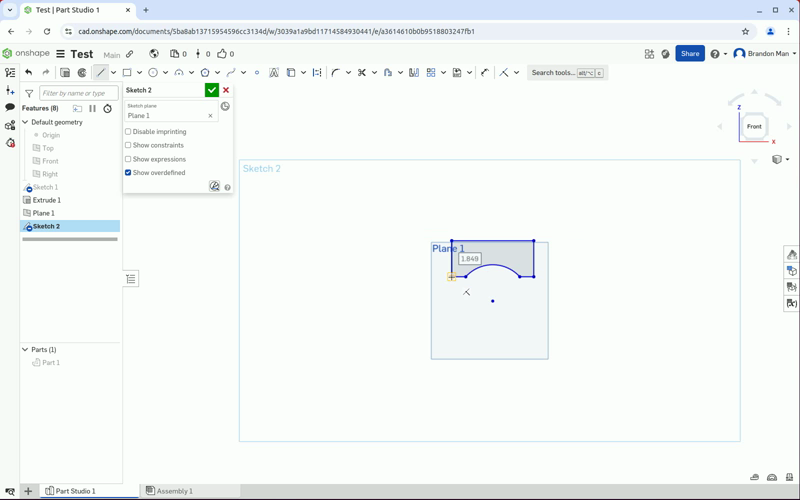
scroll(-6)
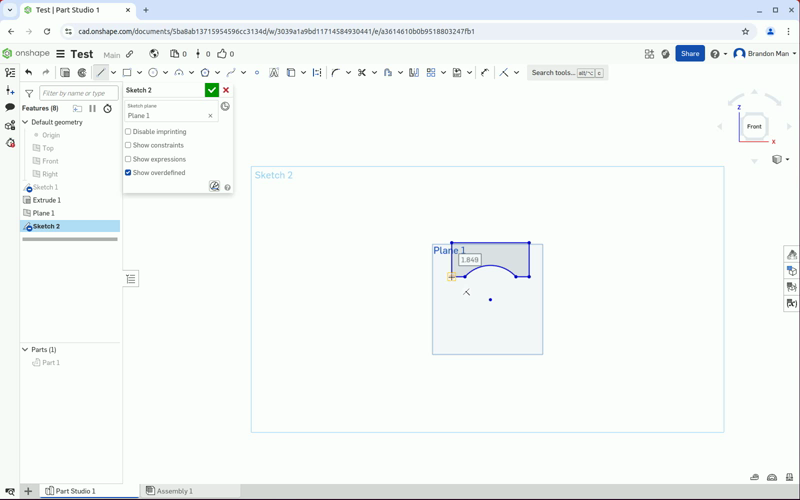
scroll(-6)
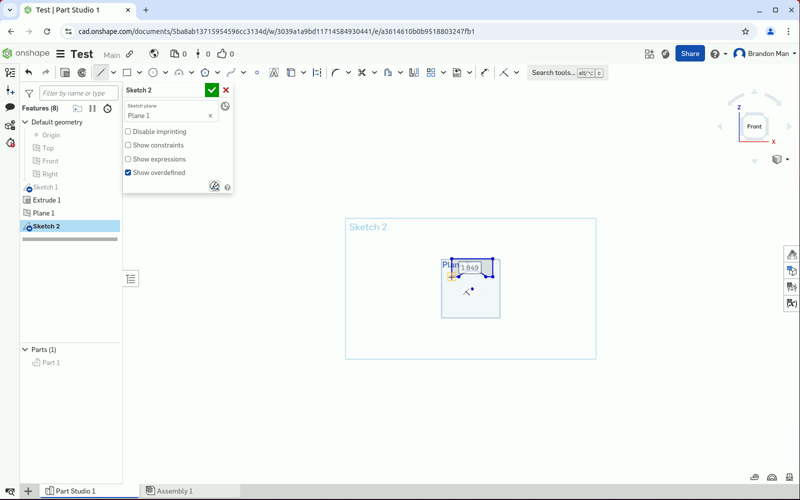
scroll(-6)
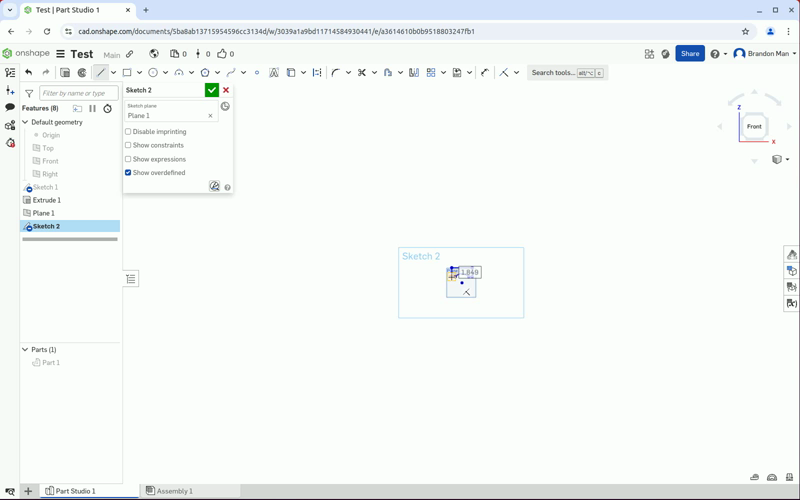
key(esc)
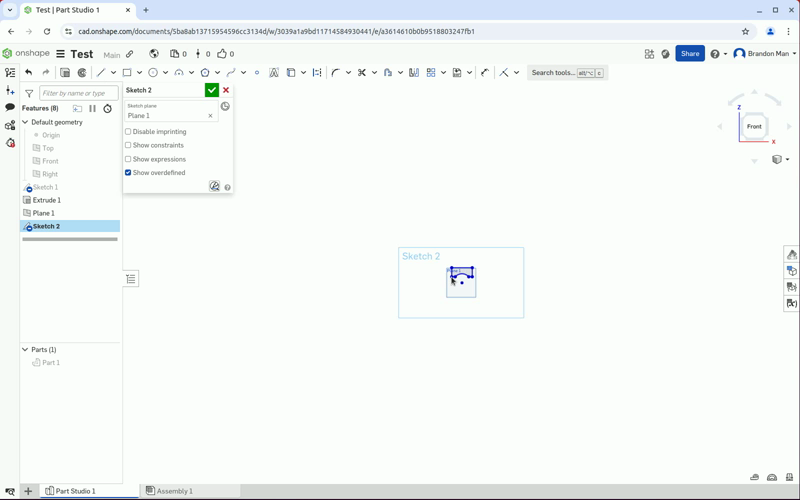
mouse_move(456, 270)
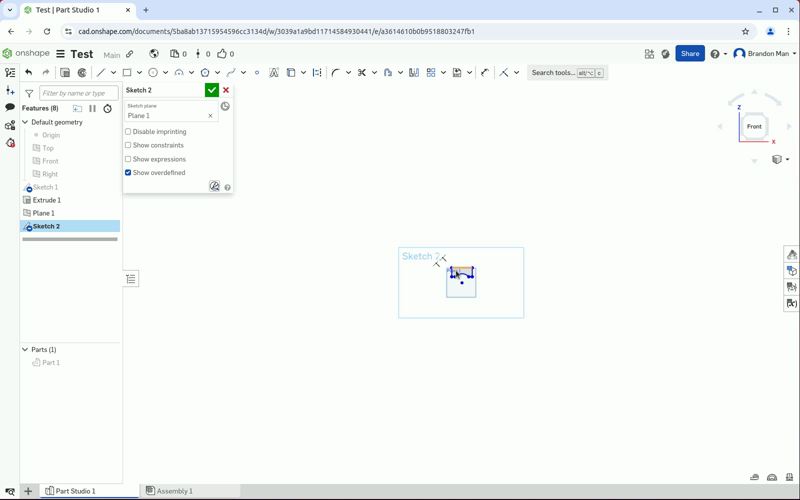
scroll(6)
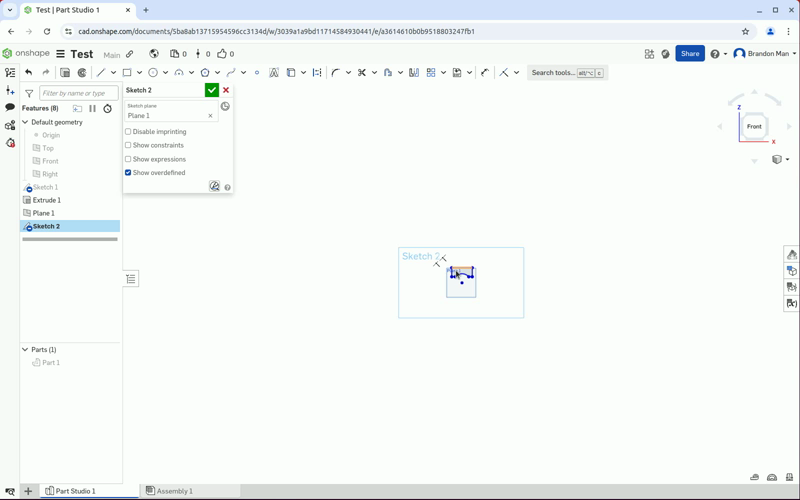
scroll(6)
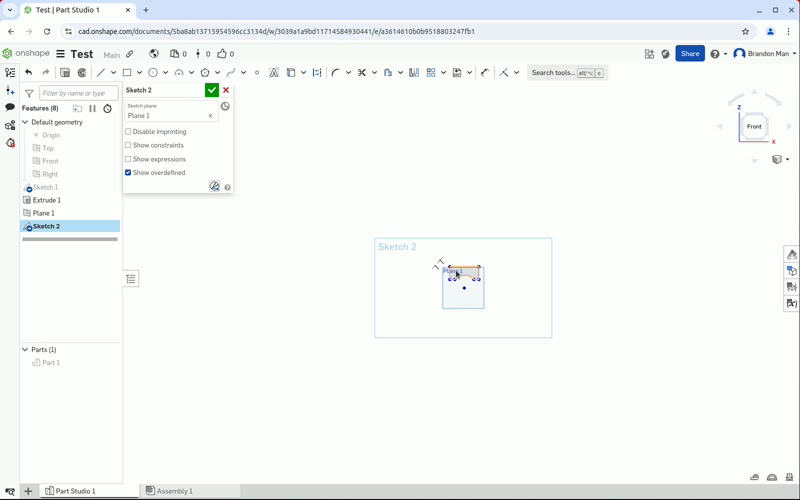
scroll(6)
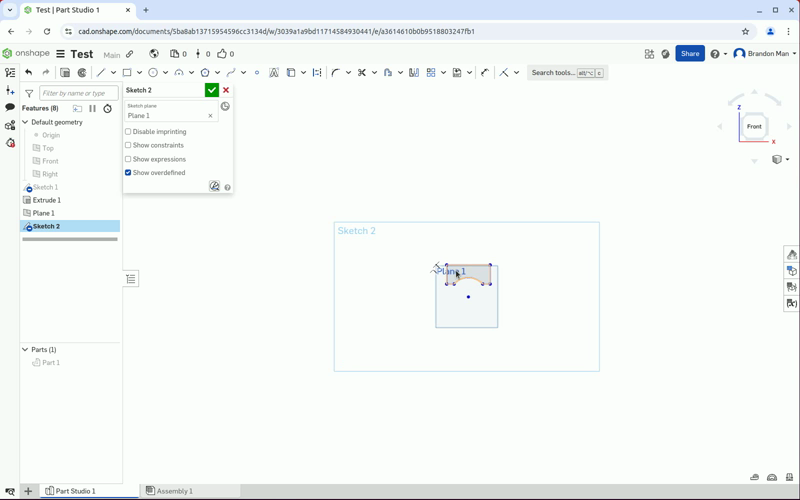
scroll(6)
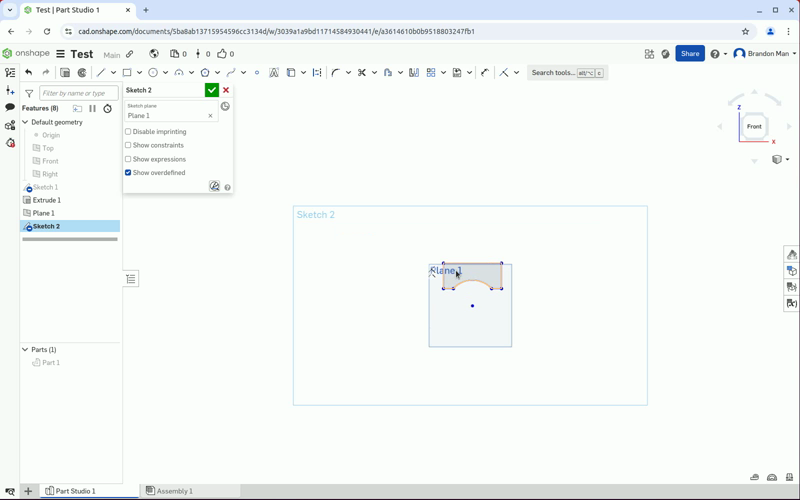
scroll(6)
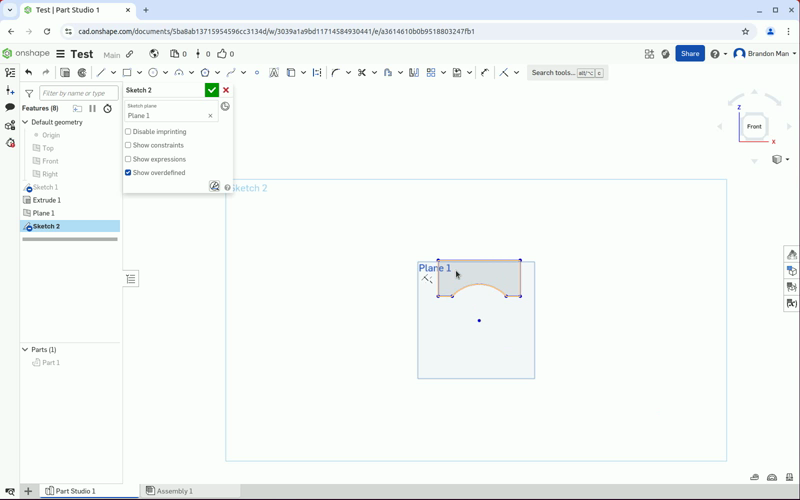
scroll(6)
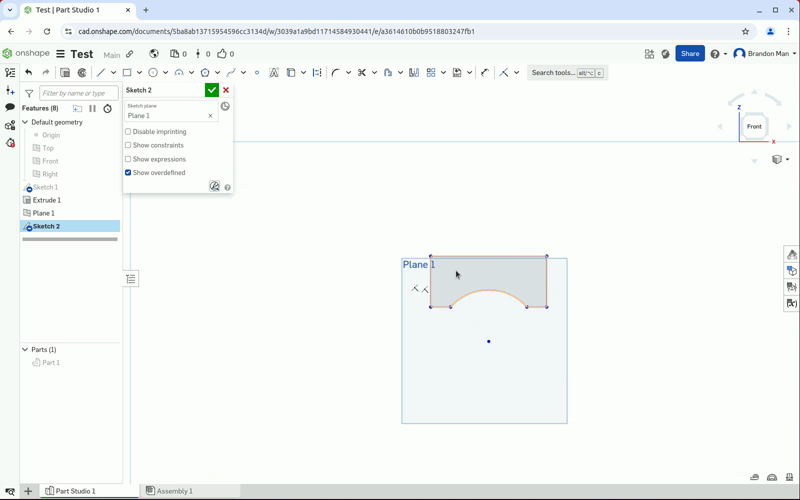
scroll(6)
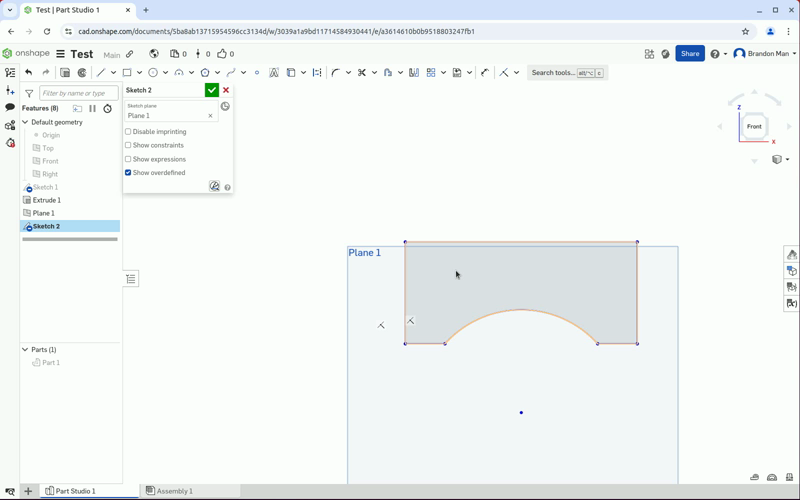
click(456, 270)
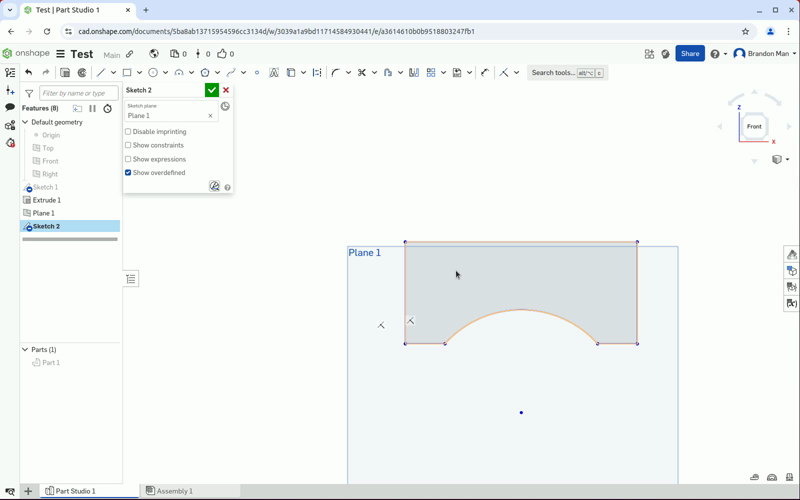
scroll(-6)
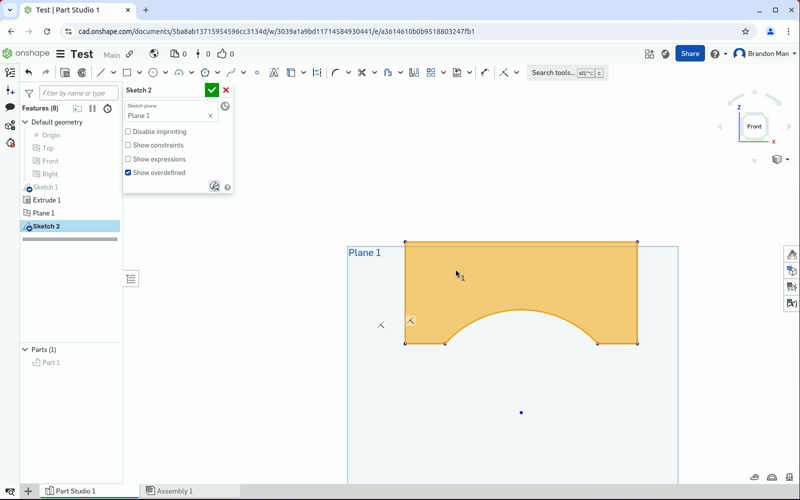
scroll(-6)
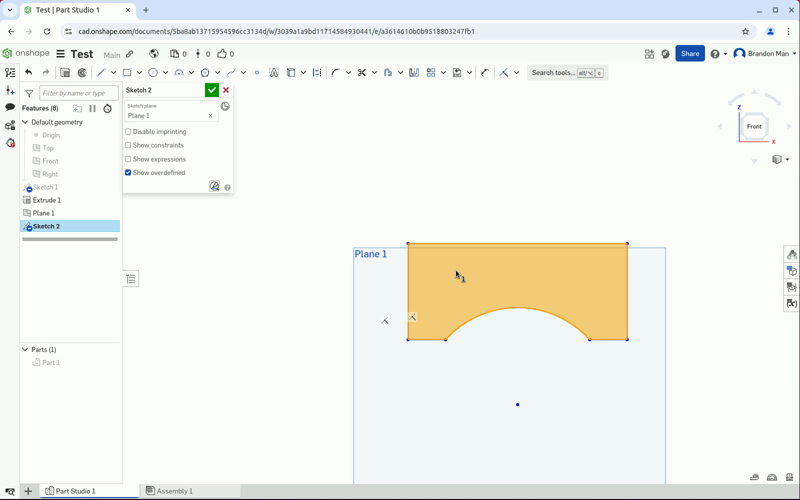
scroll(-6)
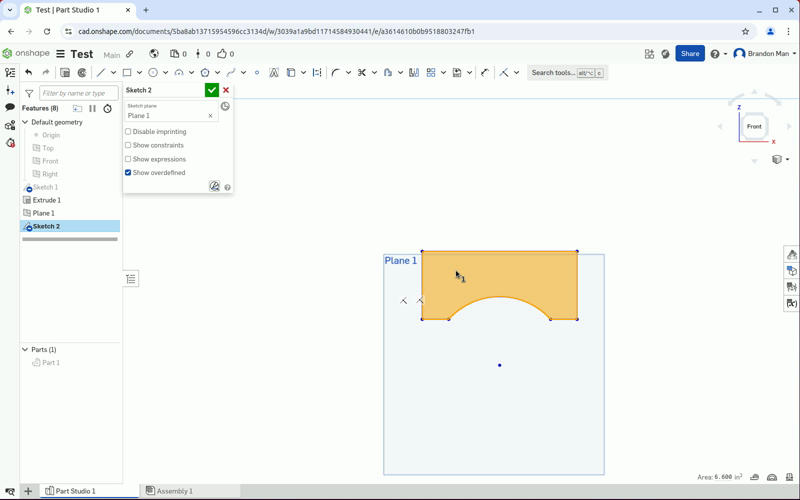
scroll(-6)
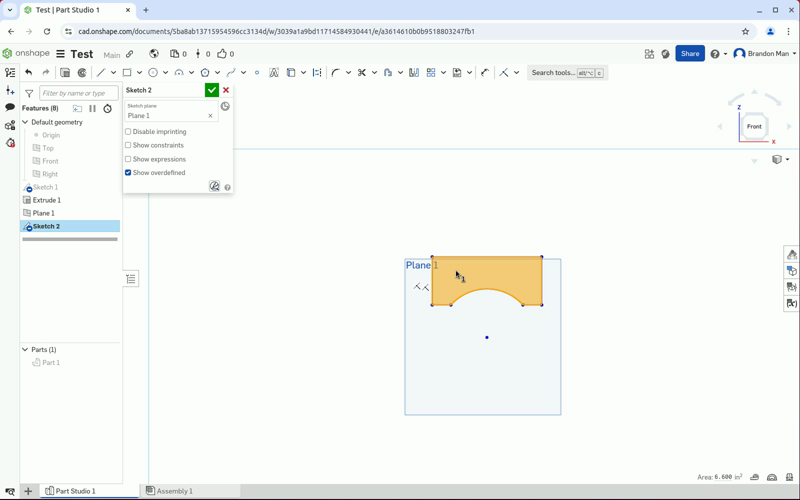
scroll(-6)
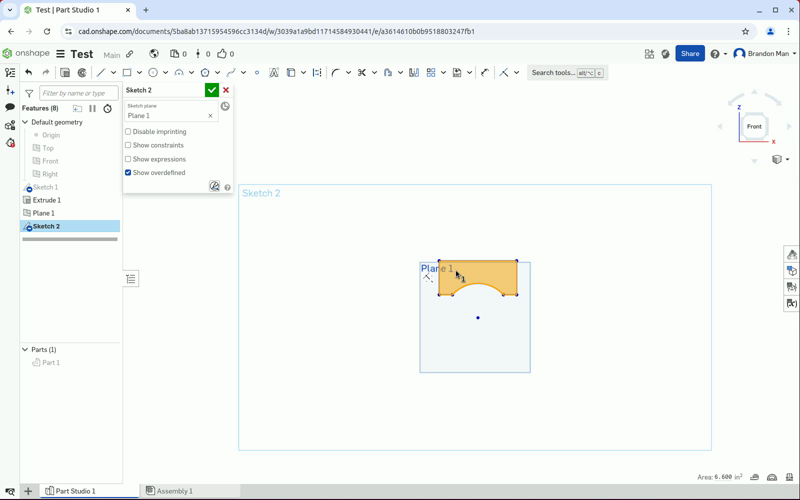
scroll(-6)
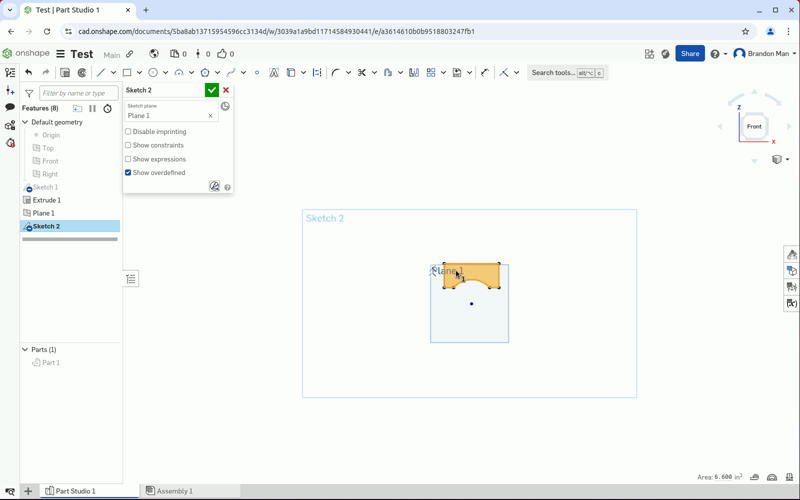
scroll(-6)
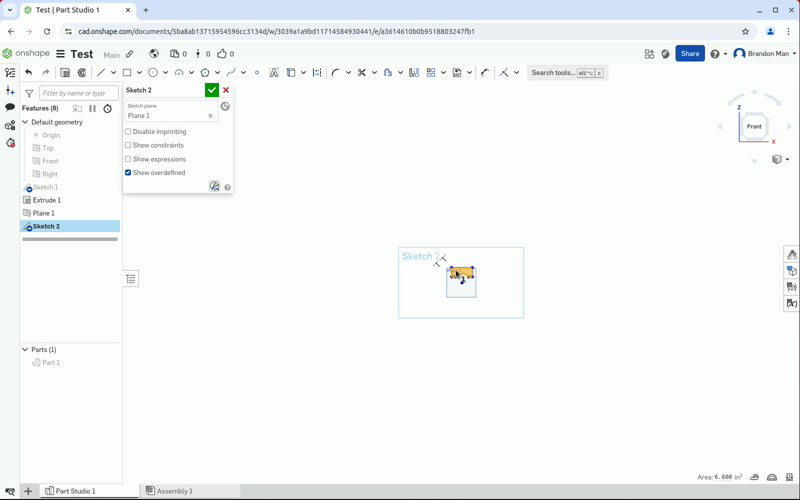
mouse_move(73, 352)
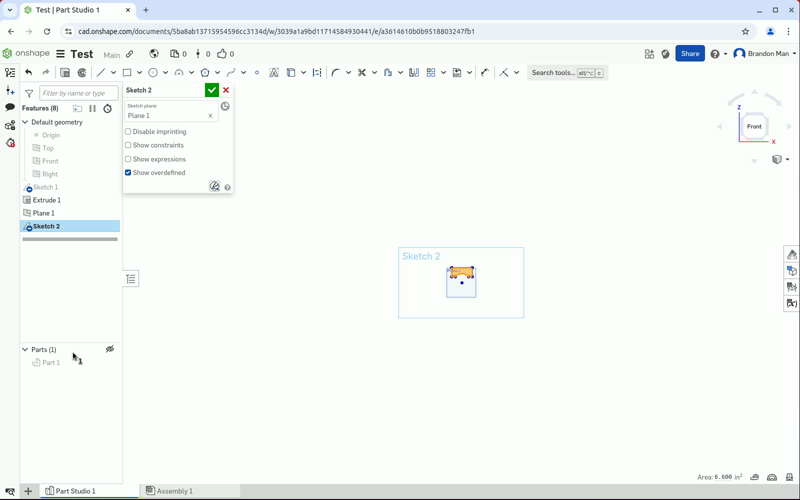
key(shift+y)
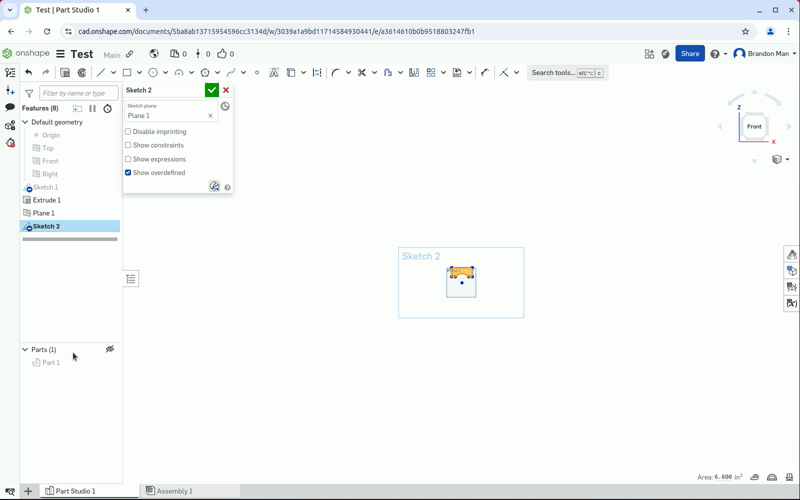
key(shift+e)
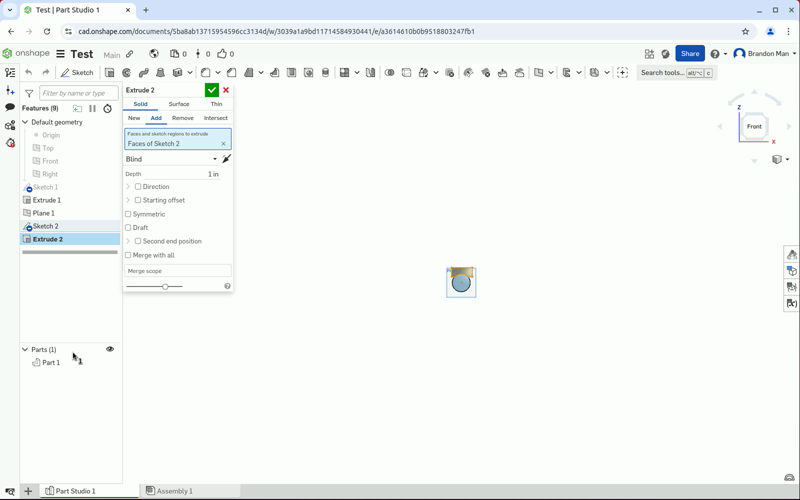
mouse_move(143, 106)
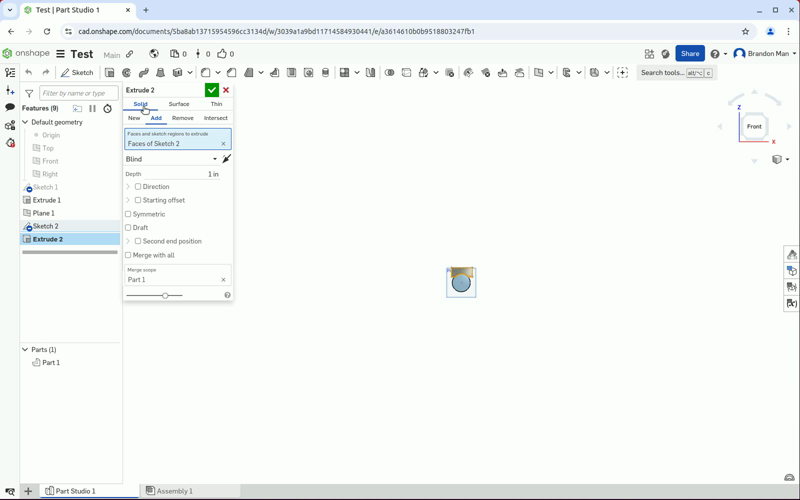
click(143, 106)
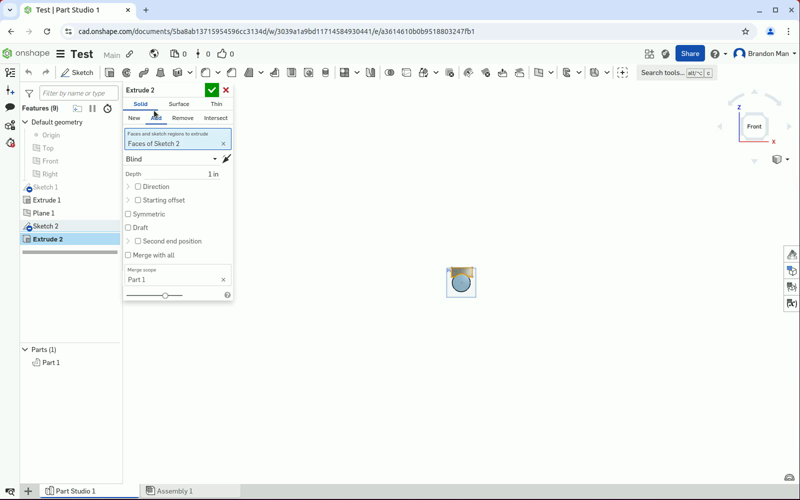
mouse_move(186, 120)
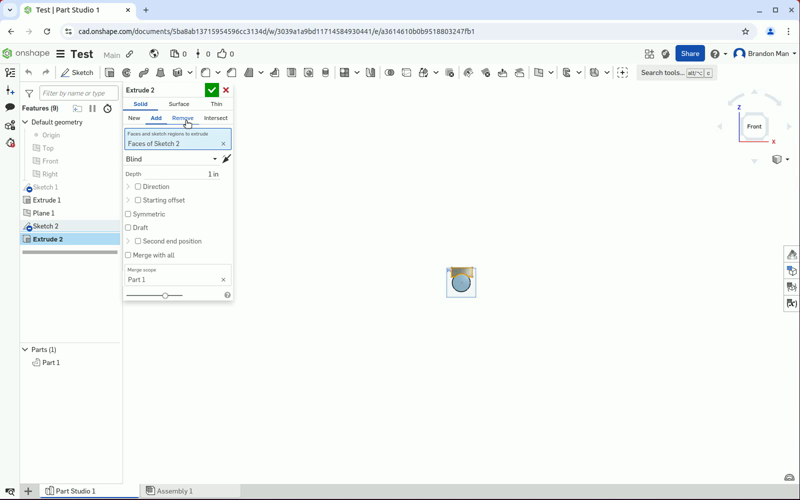
click(186, 120)
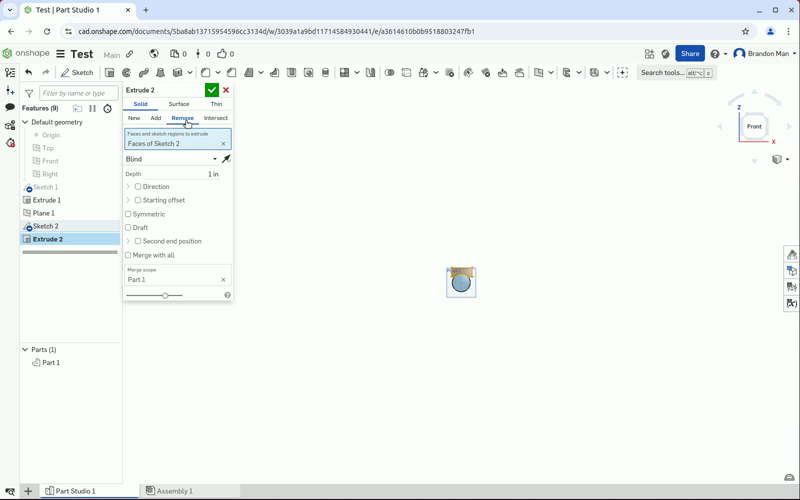
key(tab, 4)
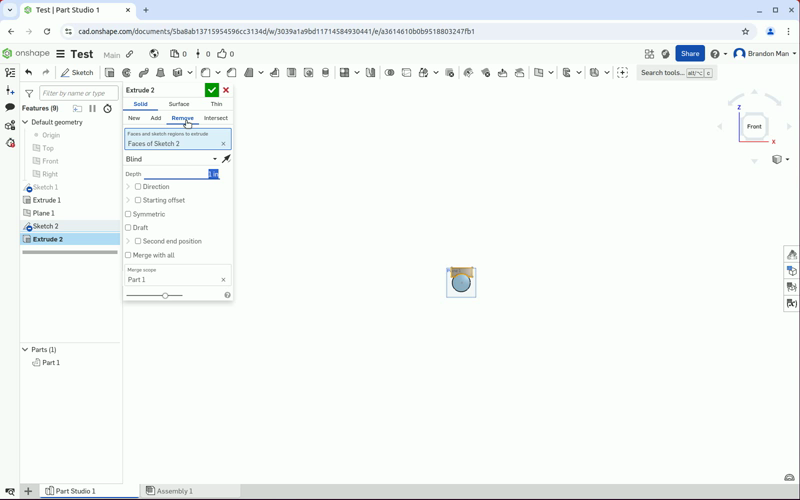
text(8.666)
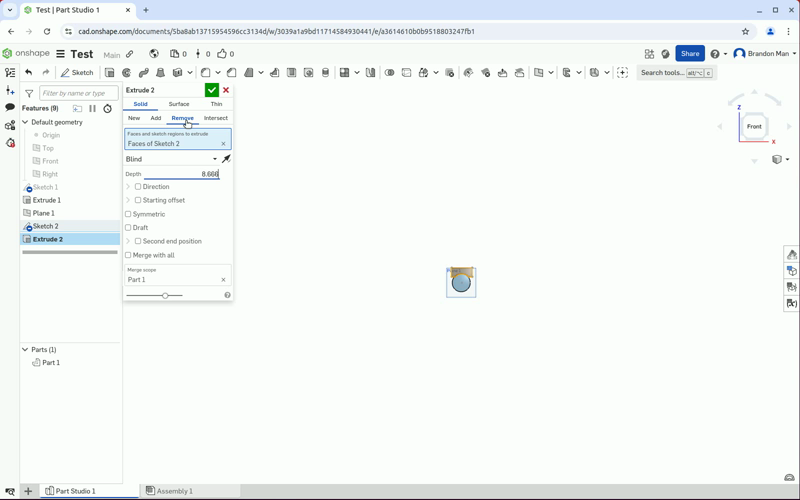
key(tab, 6)
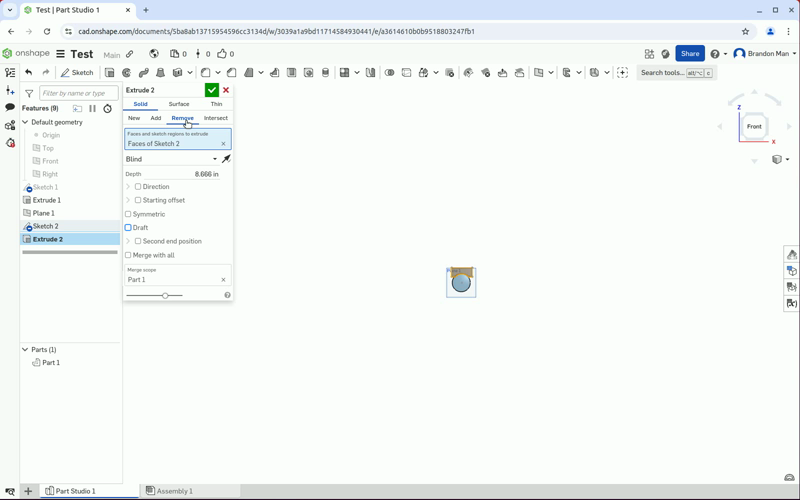
key(space)
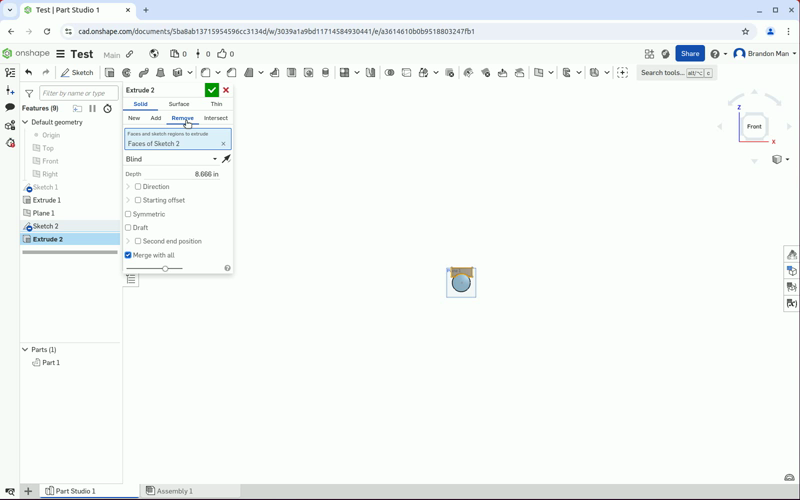
key(enter)
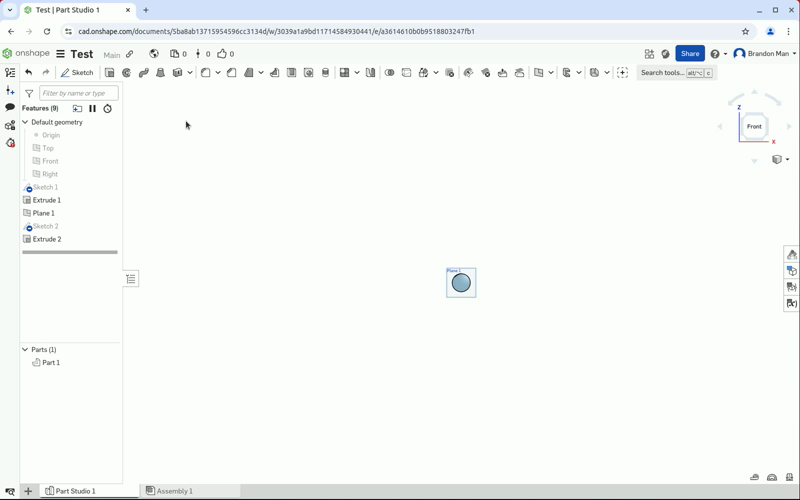
key(shift+h)
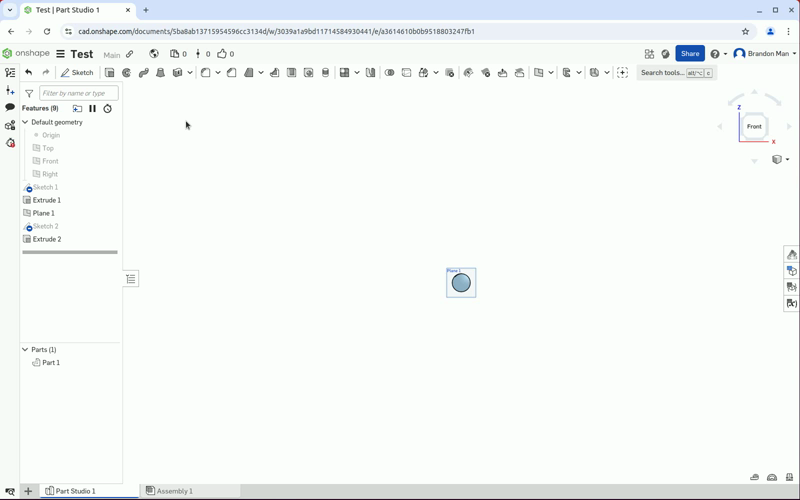
key(shift+h)
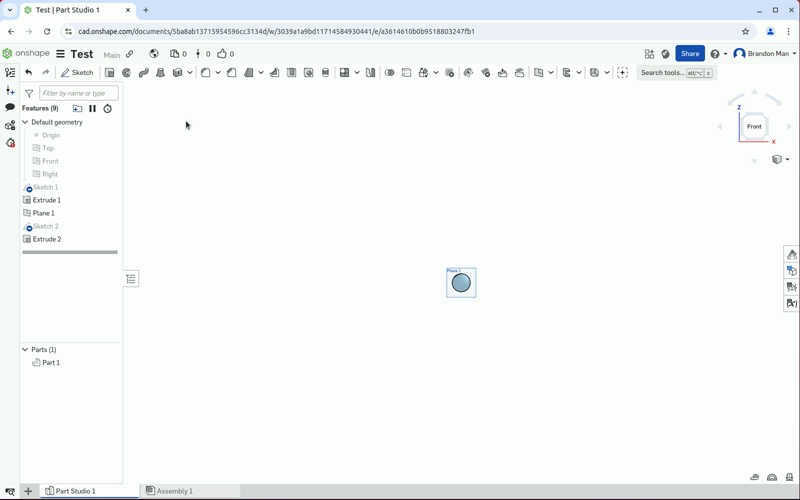
mouse_move(73, 189)
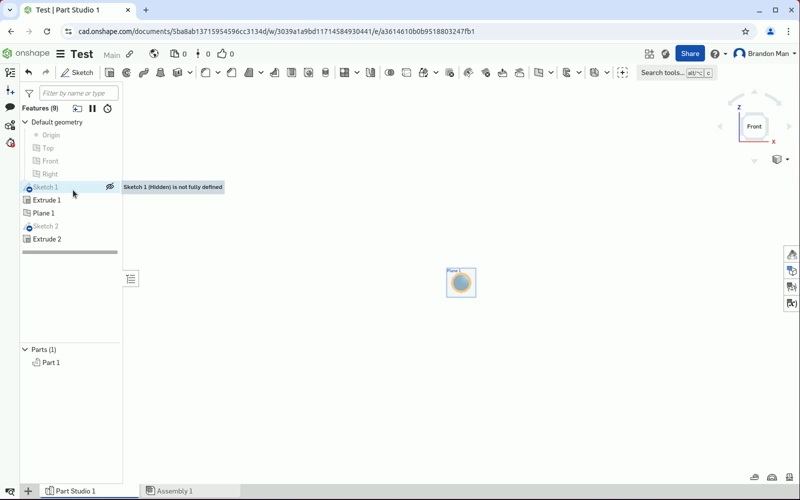
click(73, 189)
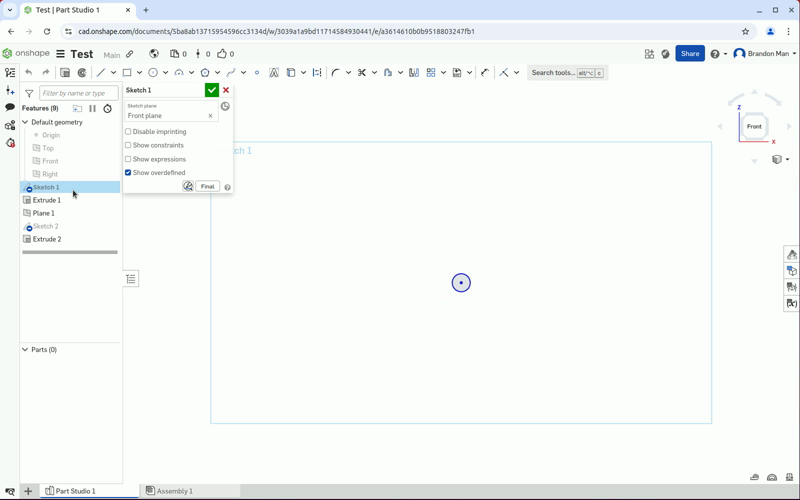
mouse_move(229, 92)
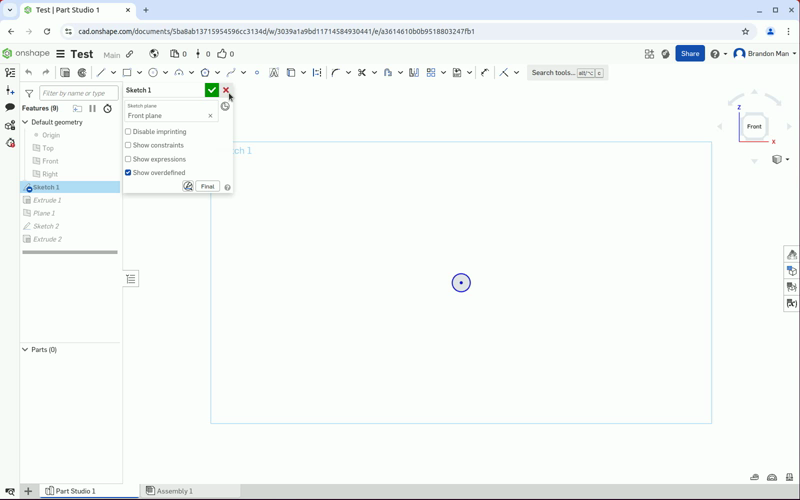
click(229, 92)
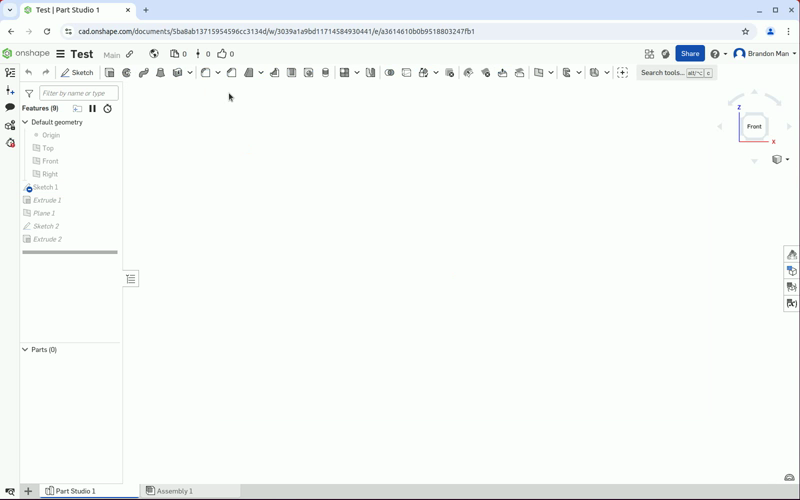
key(shift+s)
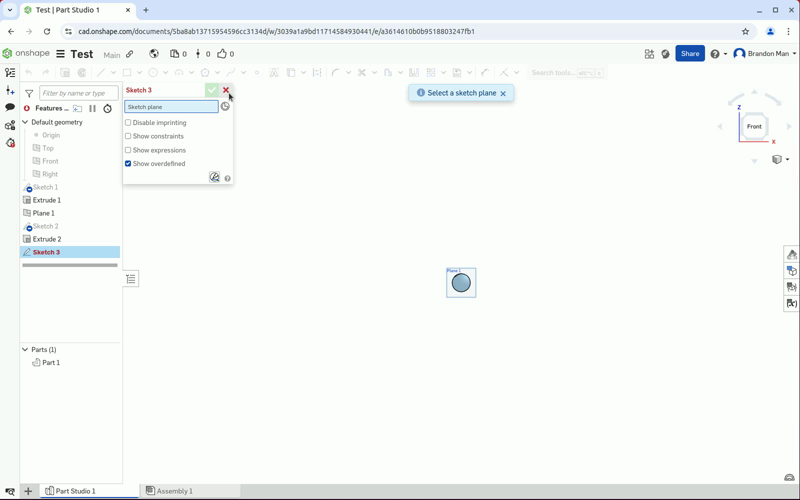
mouse_move(73, 215)
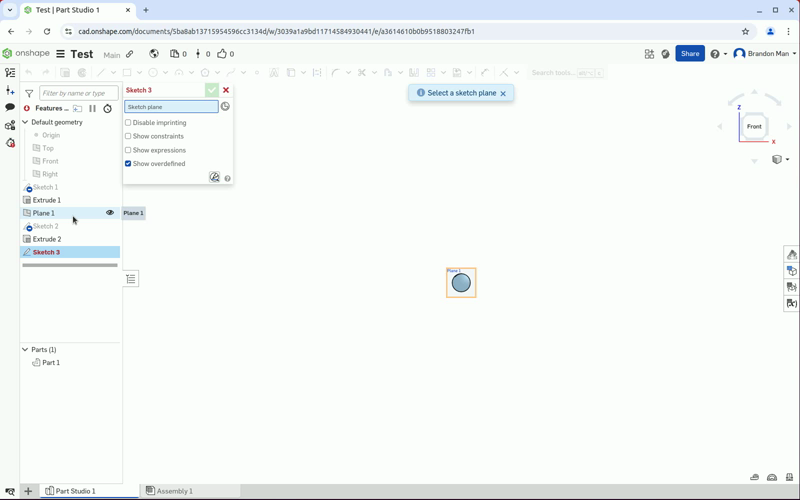
click(73, 215)
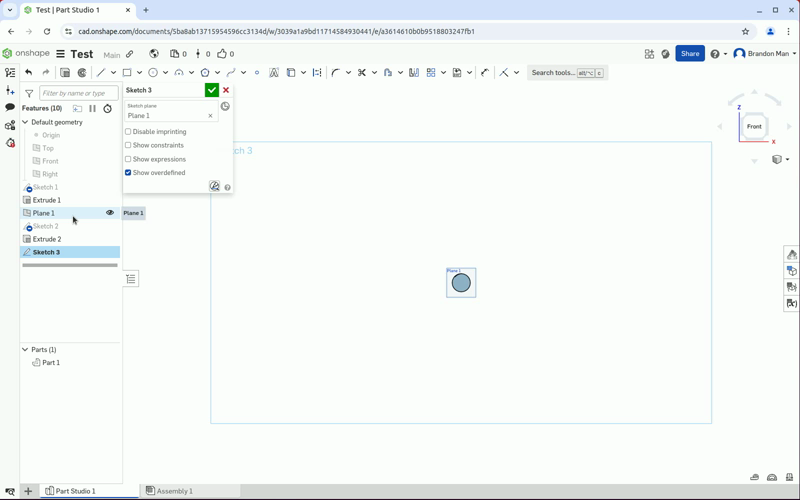
mouse_move(73, 352)
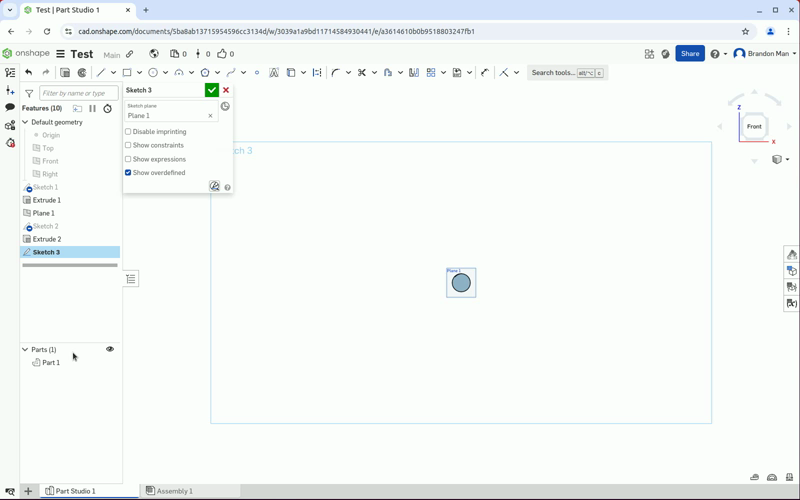
key(y)
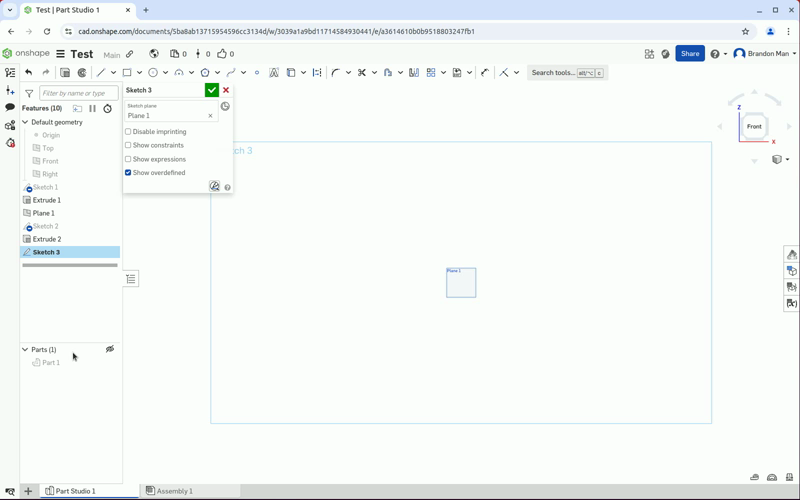
key(l)
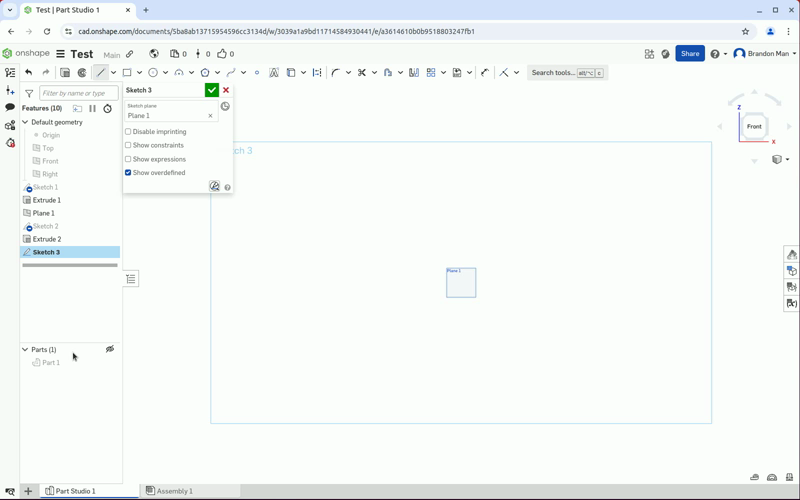
key_down(shift)
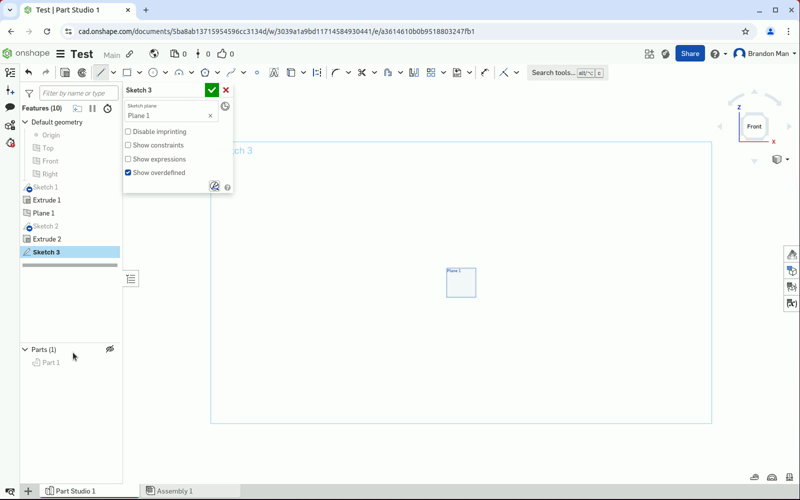
mouse_move(454, 276)
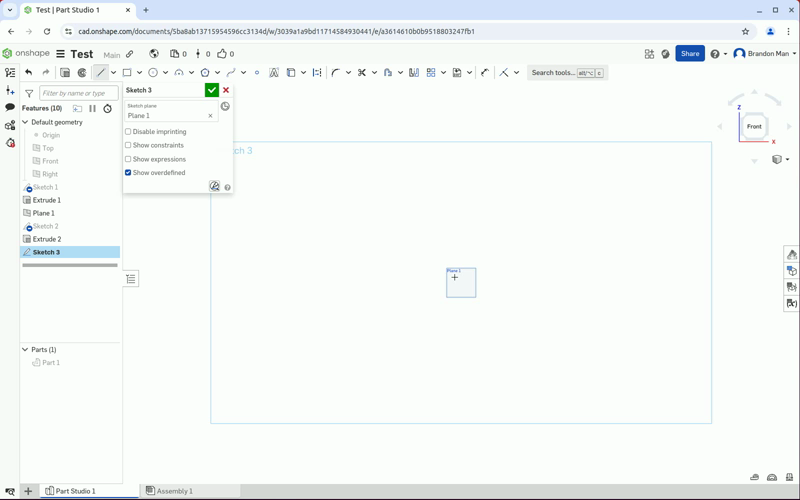
click(454, 276)
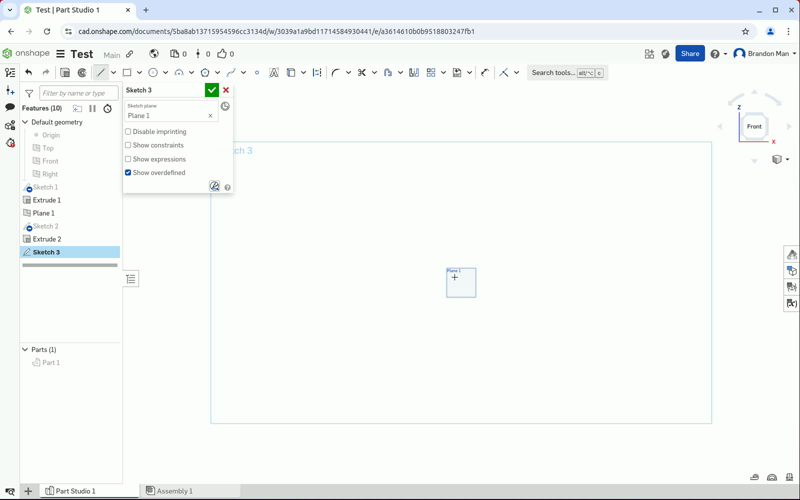
key_up(shift)
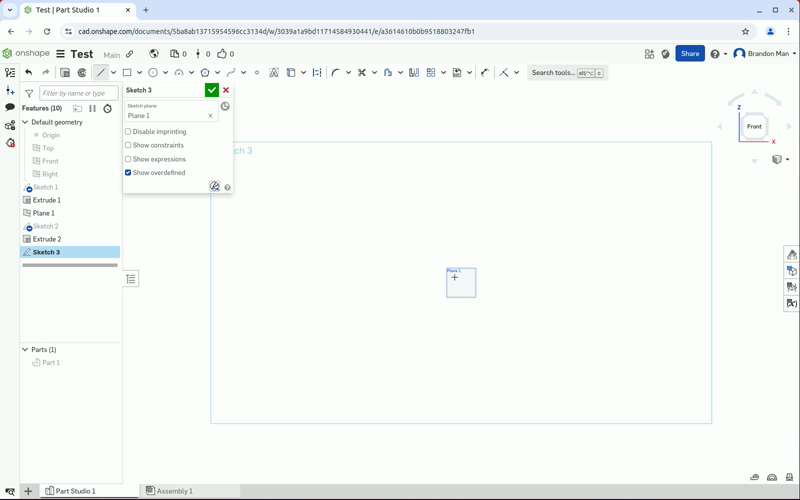
key_down(shift)
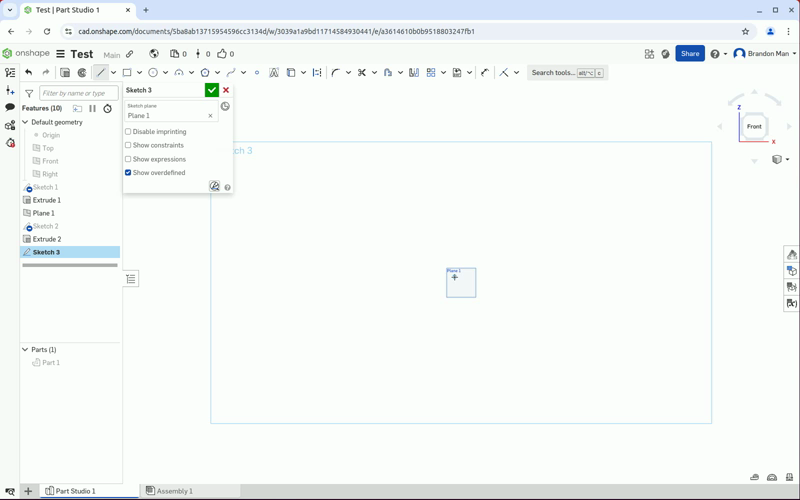
mouse_move(484, 276)
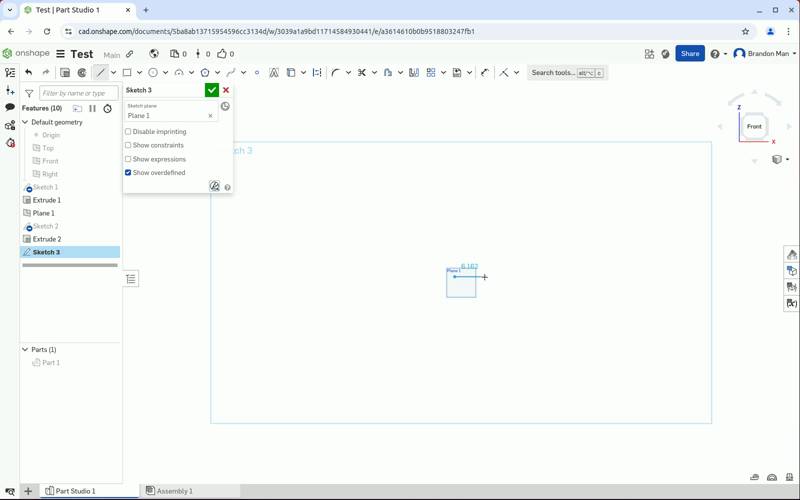
mouse_move(468, 276)
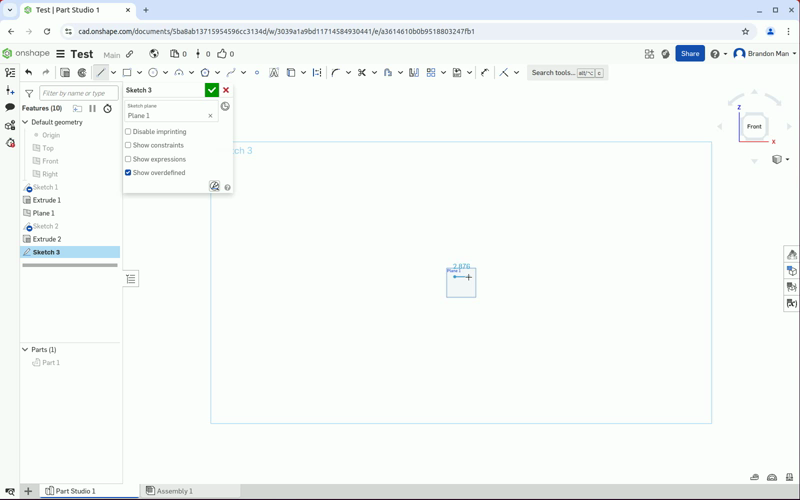
click(468, 276)
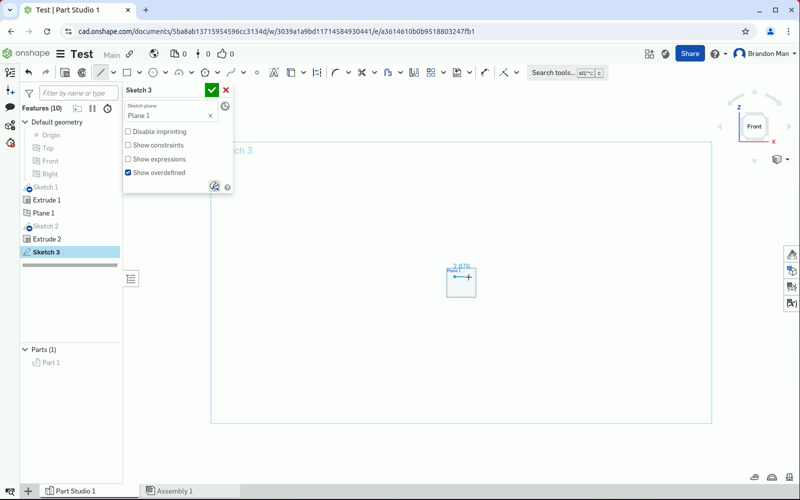
key_up(shift)
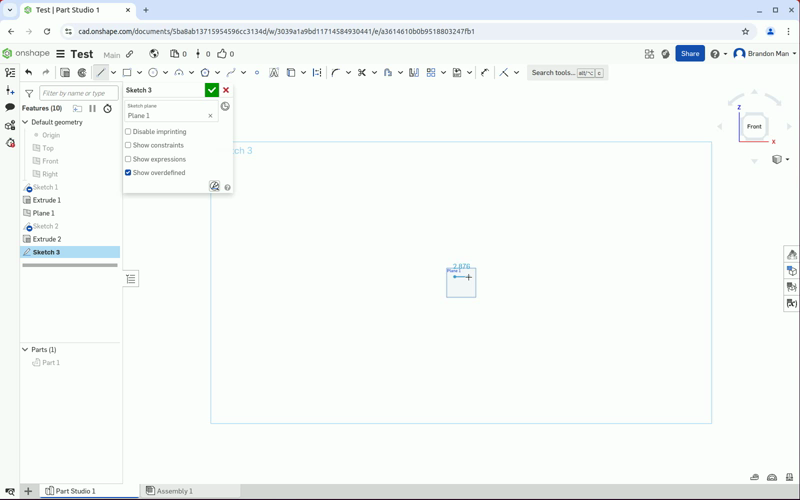
key(esc)
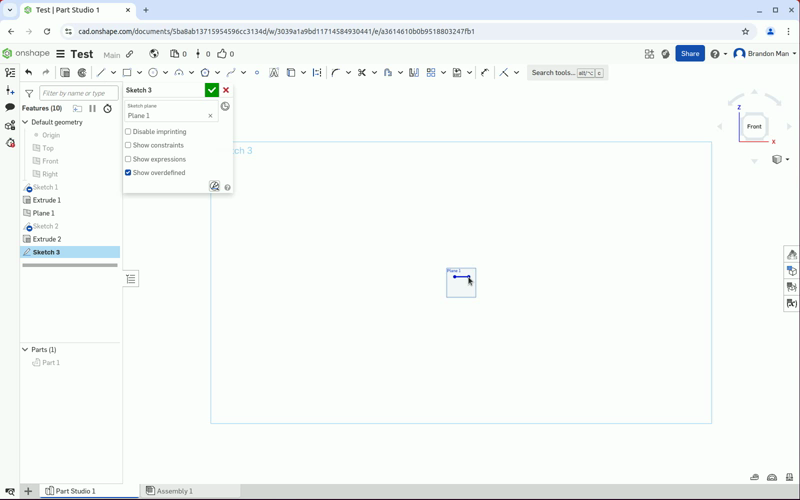
key(a)
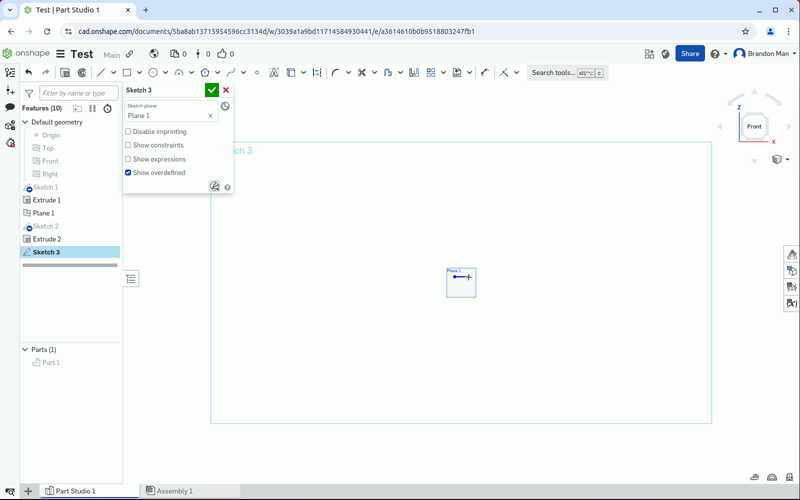
mouse_move(468, 276)
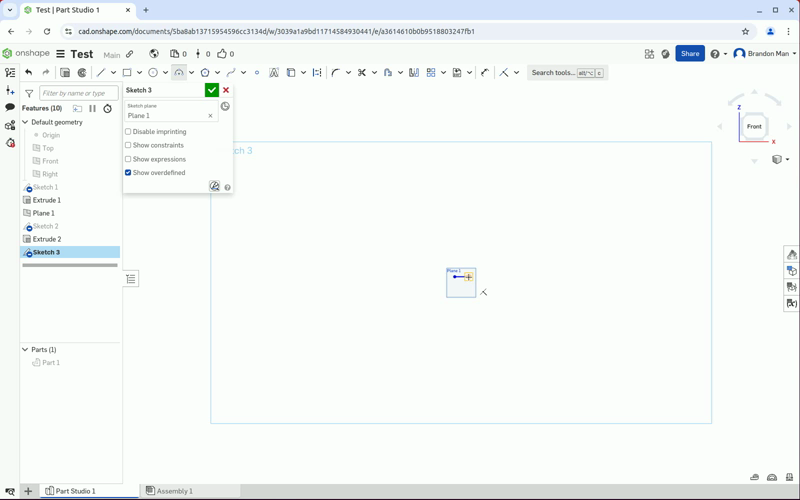
click(468, 276)
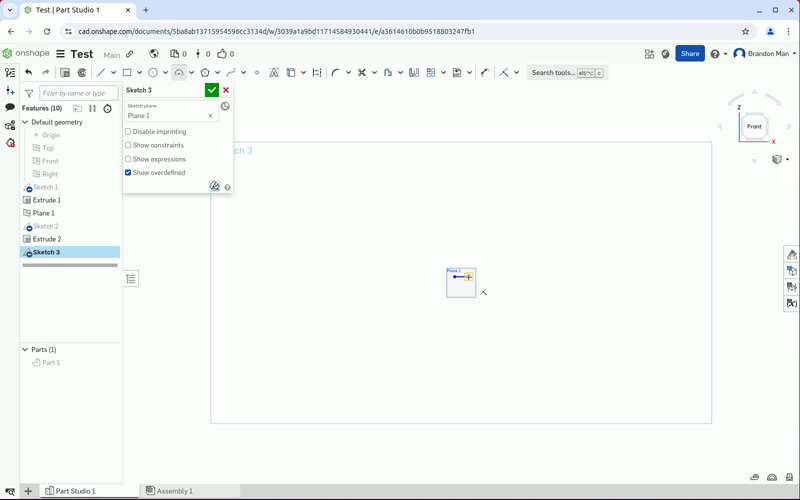
mouse_move(454, 276)
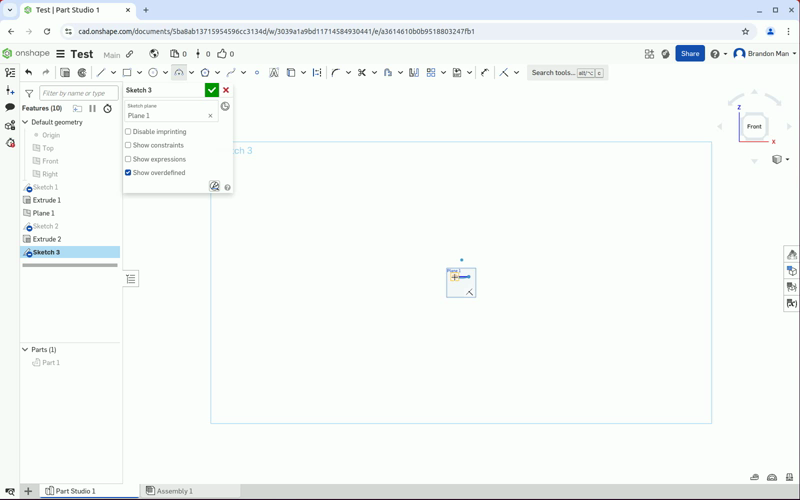
click(454, 276)
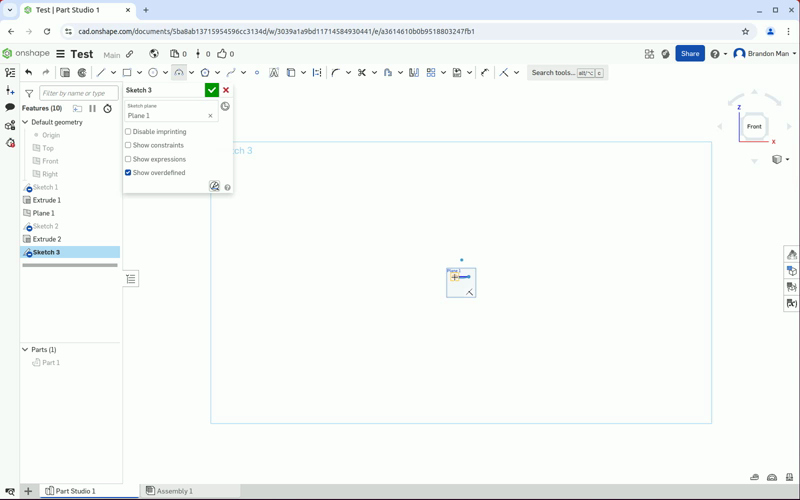
key_down(shift)
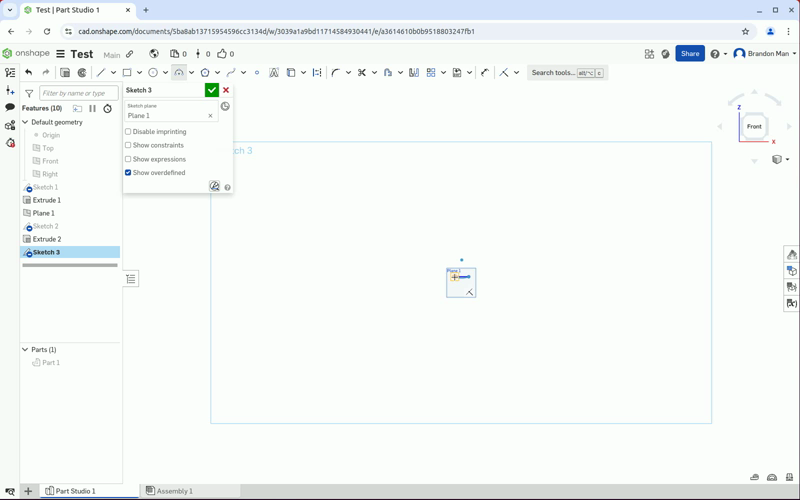
mouse_move(461, 273)
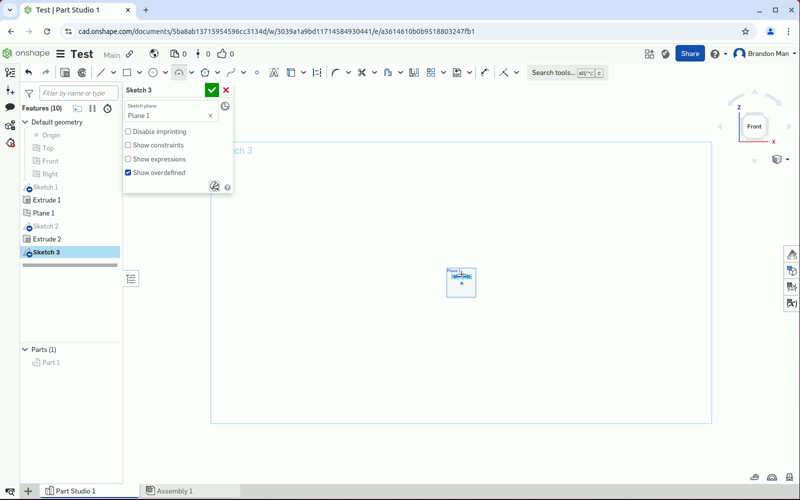
click(461, 273)
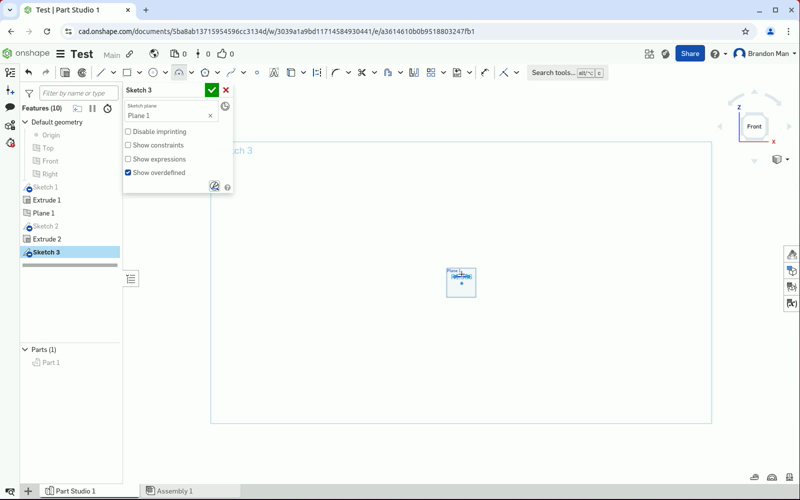
key_up(shift)
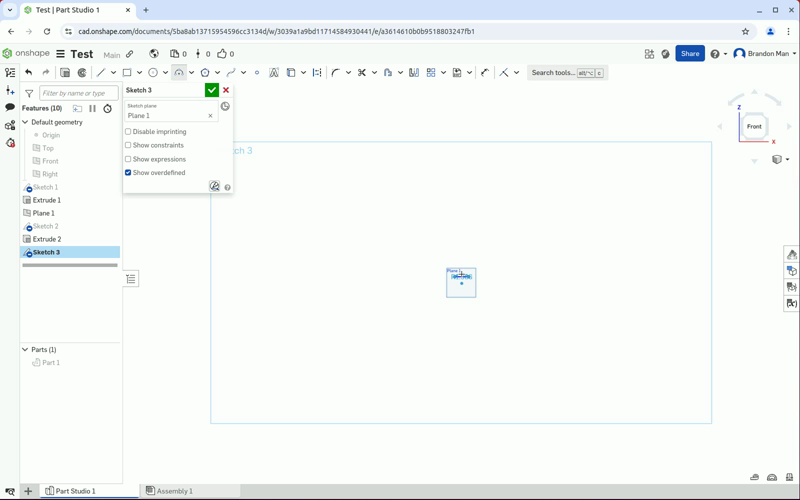
key(esc)
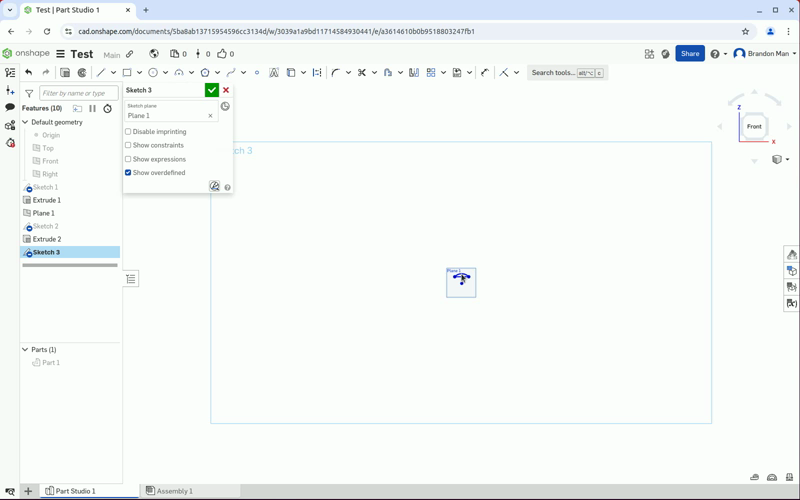
mouse_move(463, 275)
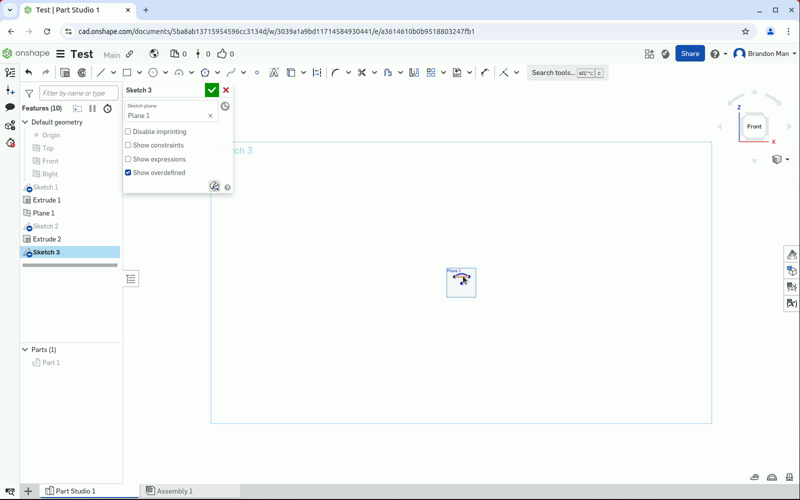
scroll(6)
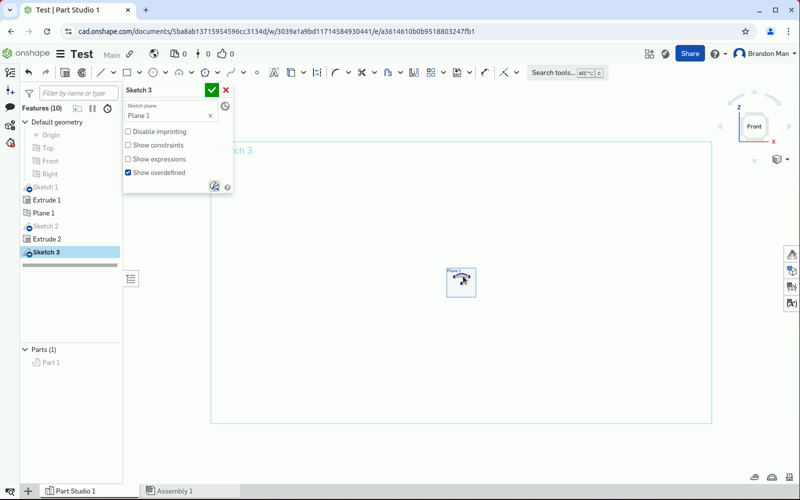
scroll(6)
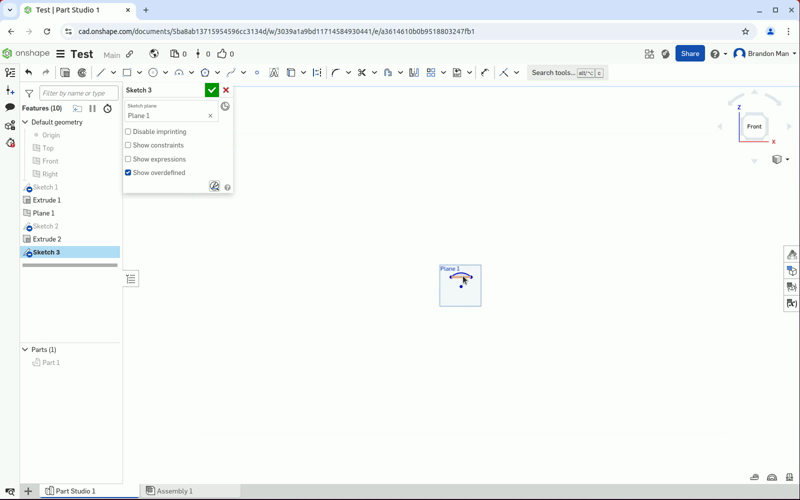
scroll(6)
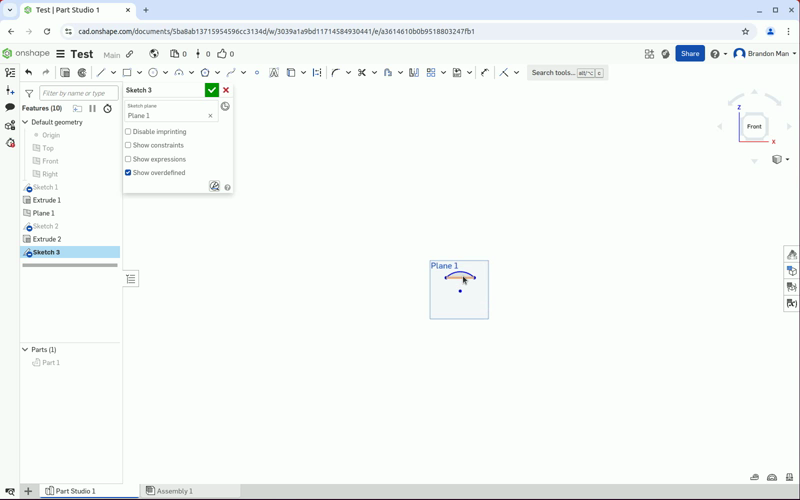
scroll(6)
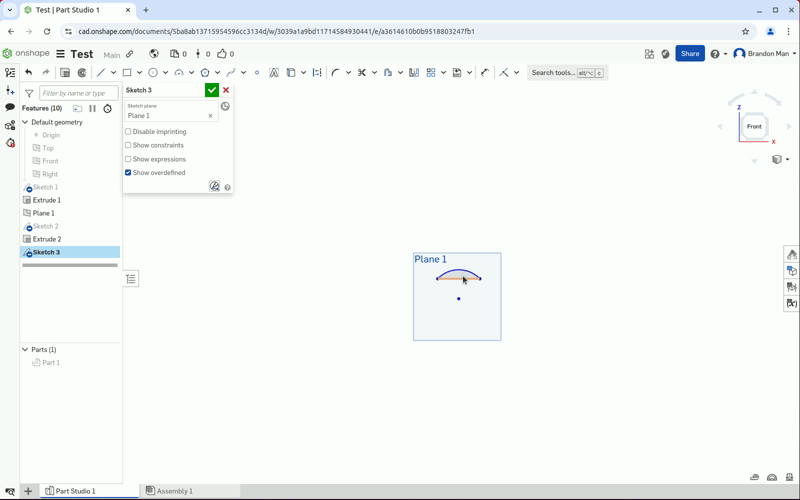
scroll(6)
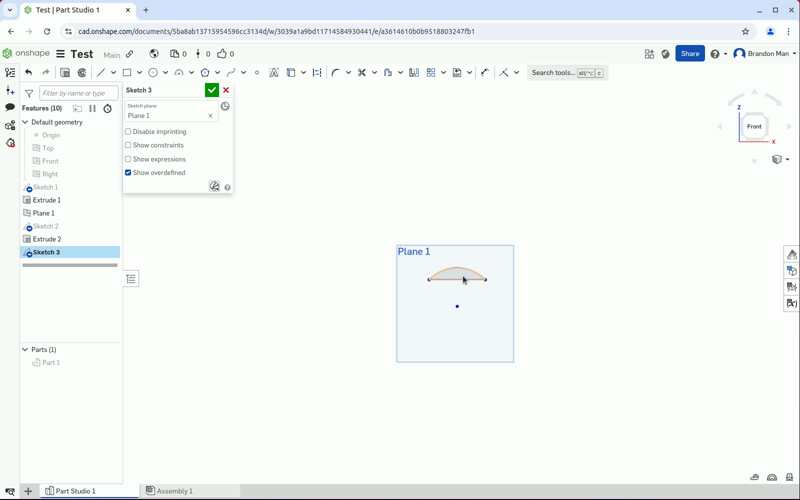
scroll(6)
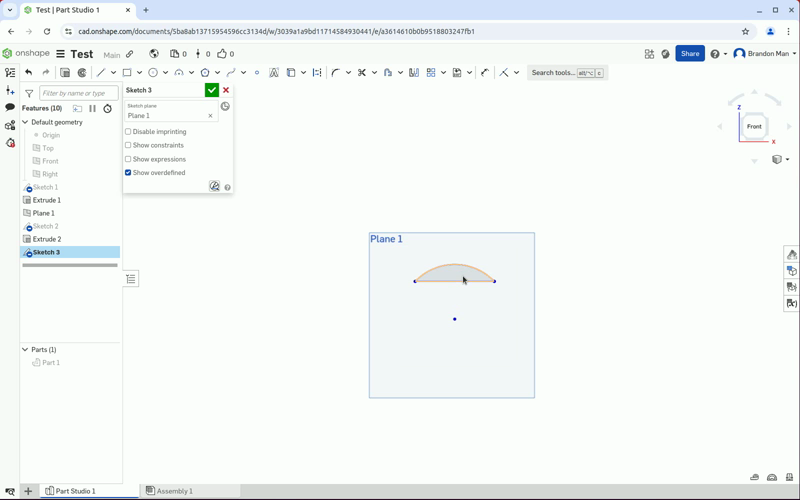
scroll(6)
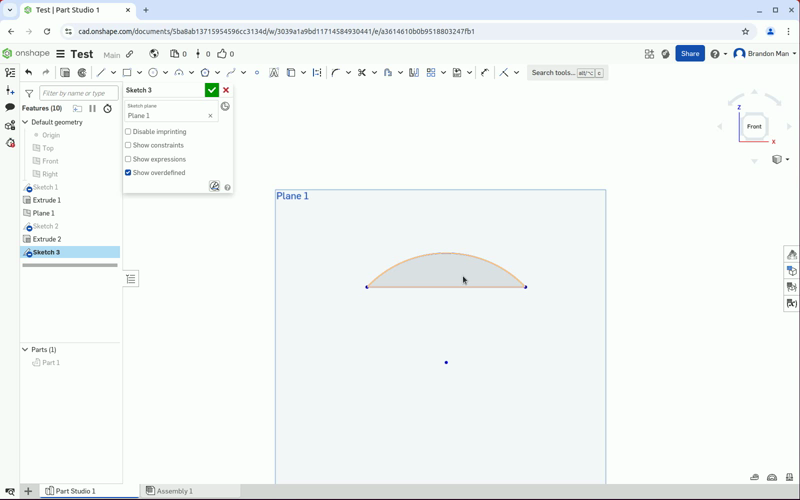
click(463, 275)
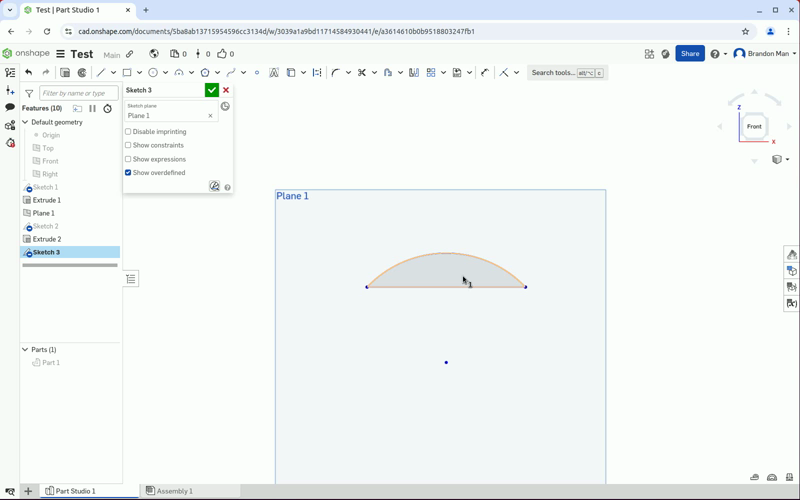
scroll(-6)
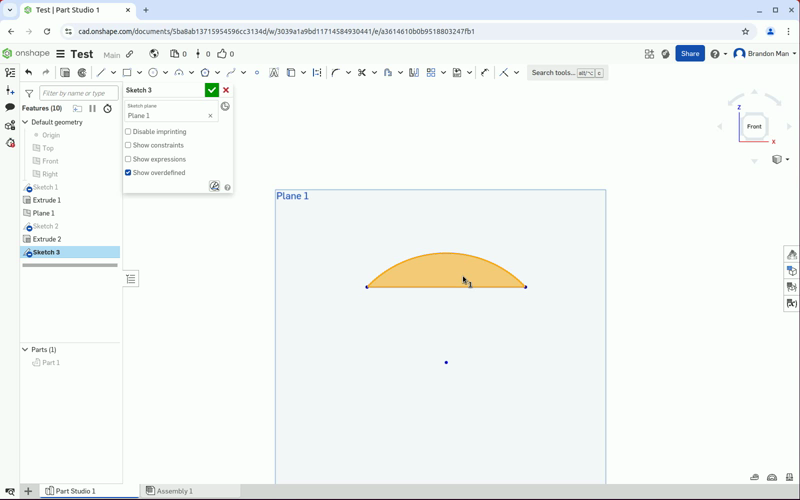
scroll(-6)
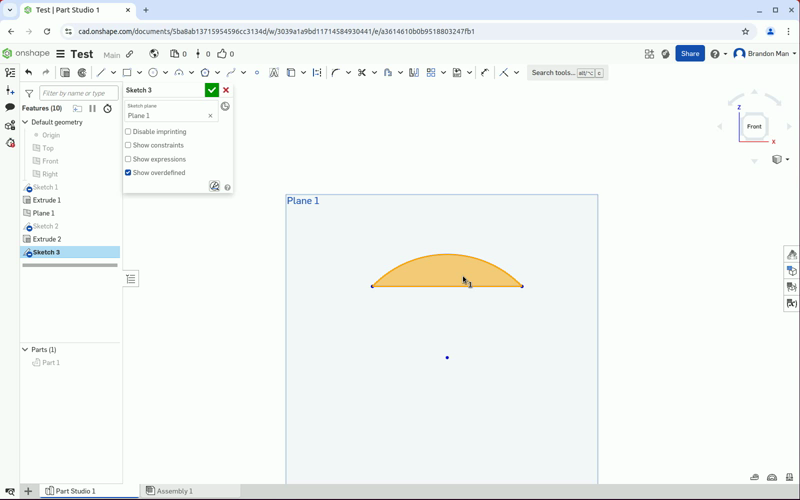
scroll(-6)
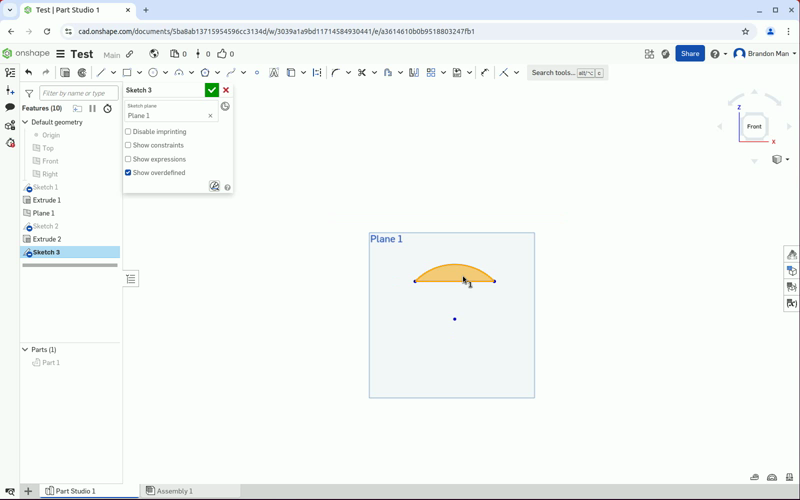
scroll(-6)
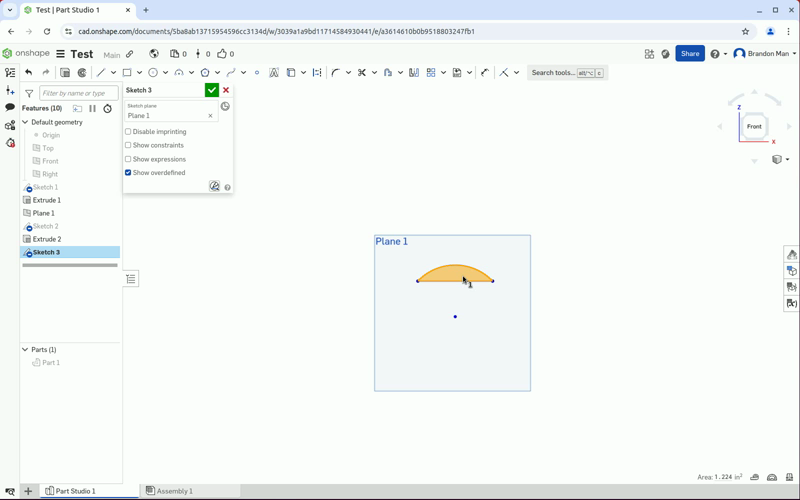
scroll(-6)
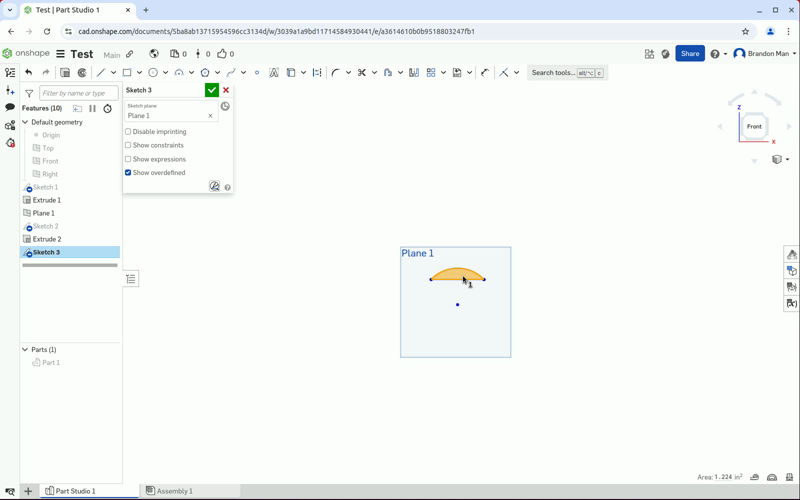
scroll(-6)
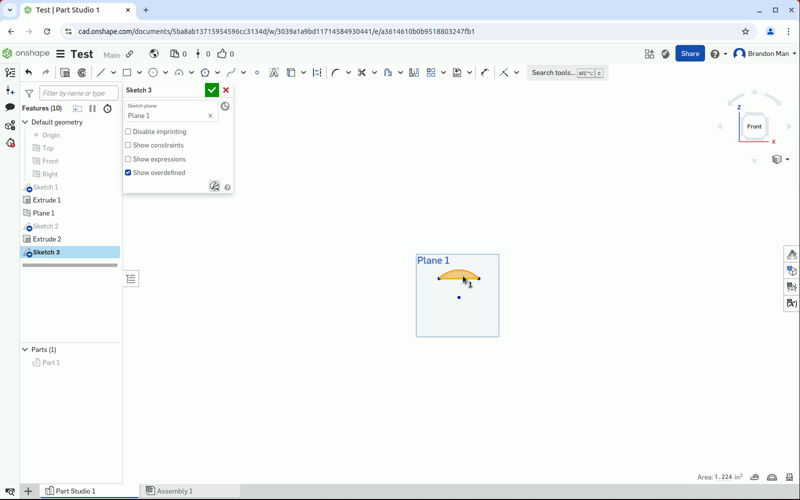
scroll(-6)
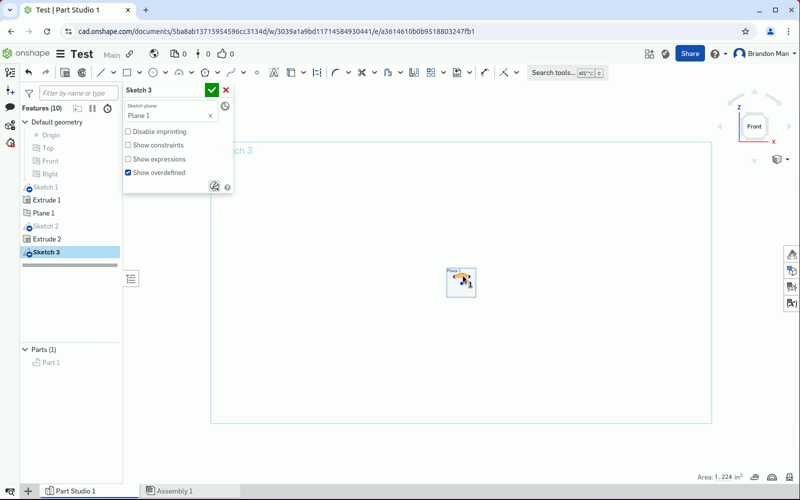
mouse_move(73, 352)
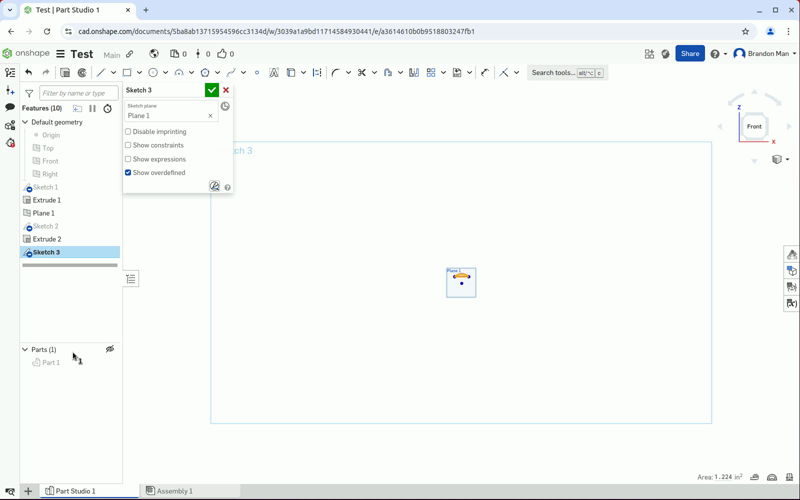
key(shift+y)
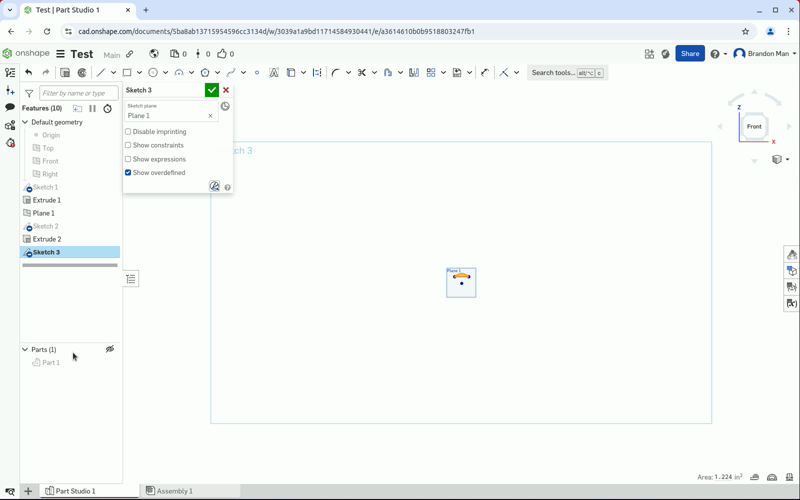
key(shift+e)
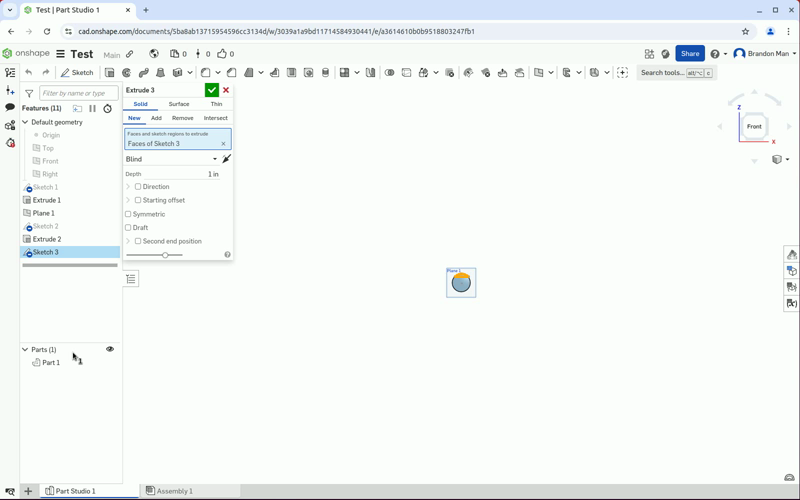
mouse_move(143, 106)
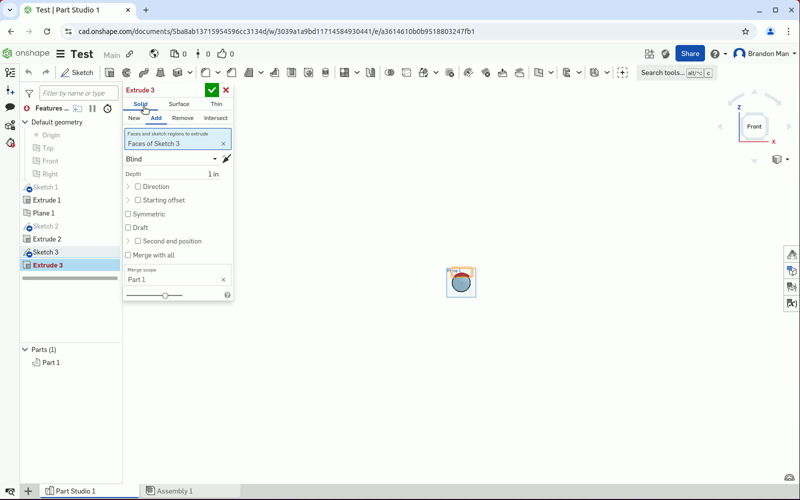
click(143, 106)
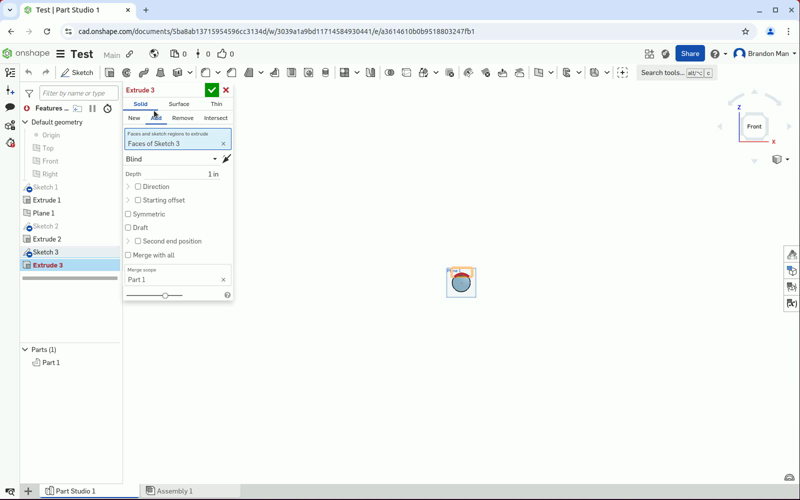
mouse_move(186, 120)
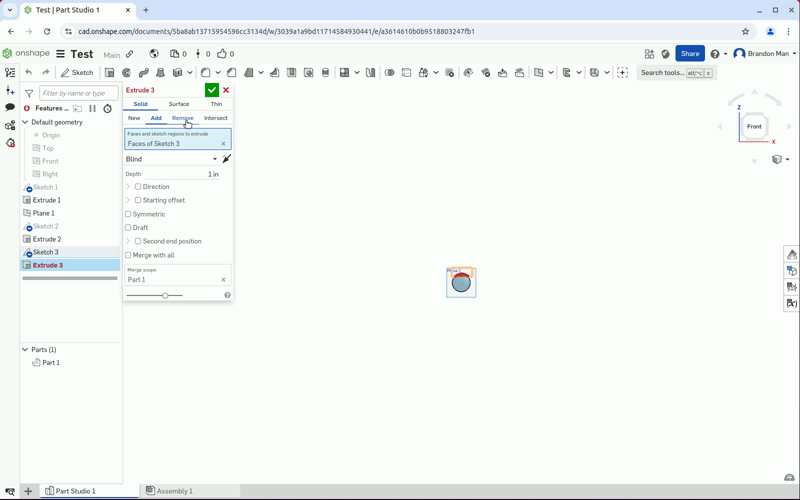
click(186, 120)
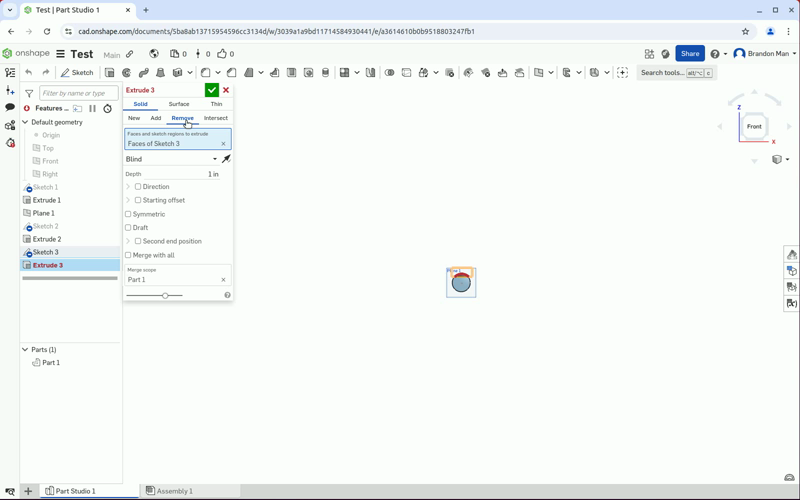
key(tab, 4)
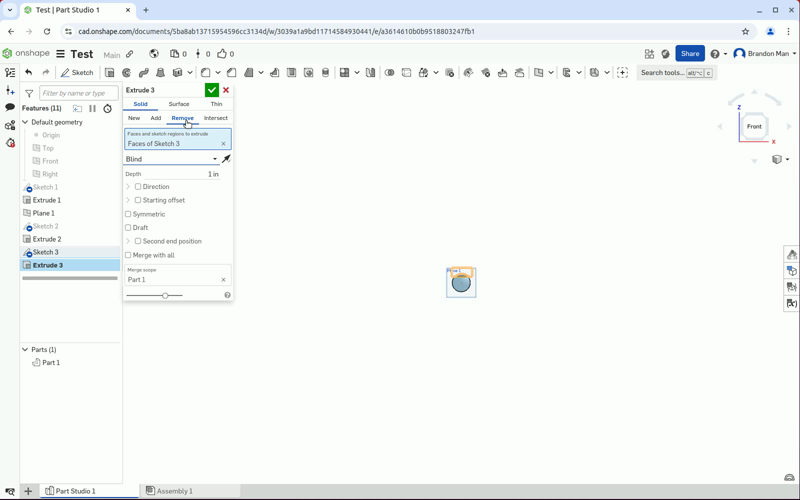
text(8.666)
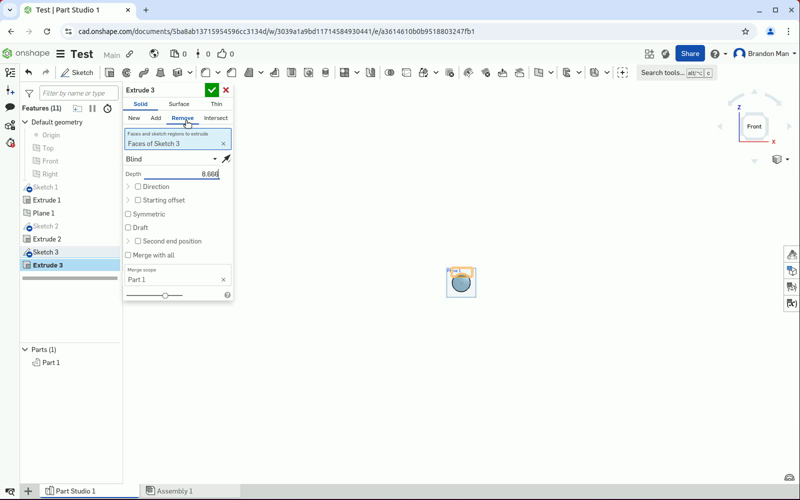
key(tab, 6)
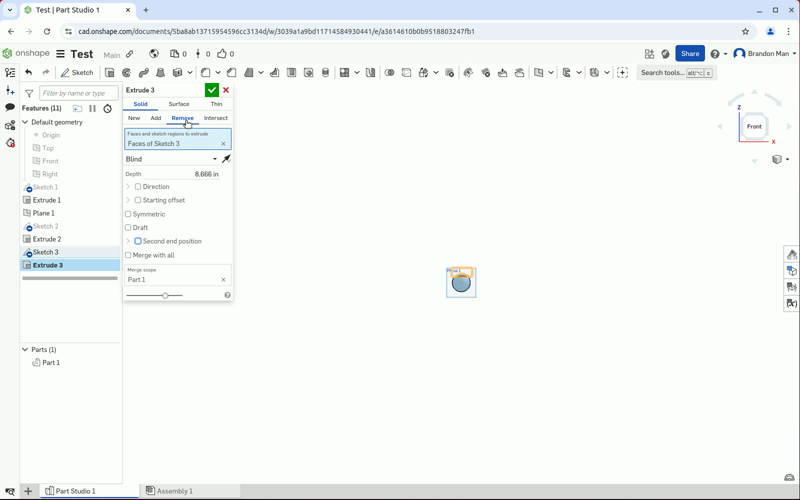
key(space)
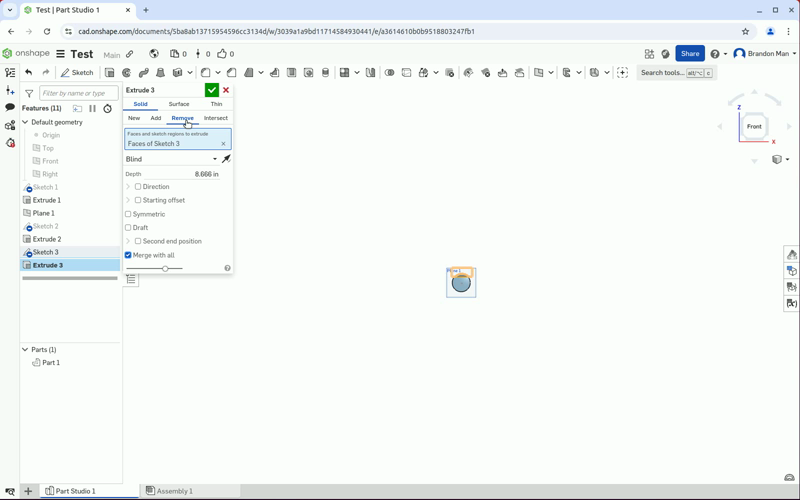
key(enter)
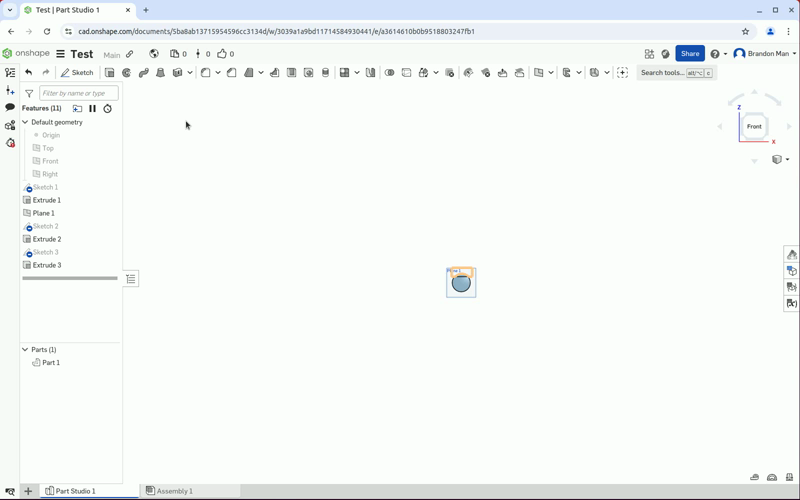
key(shift+h)
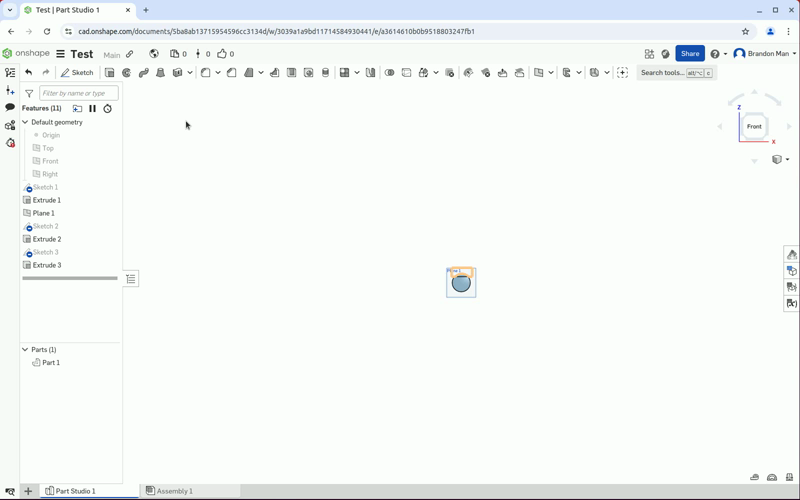
key(shift+h)
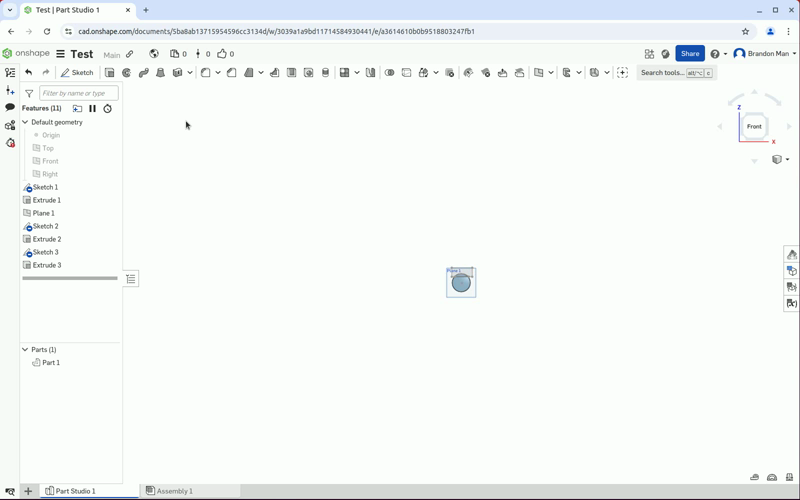
key(shift+7)
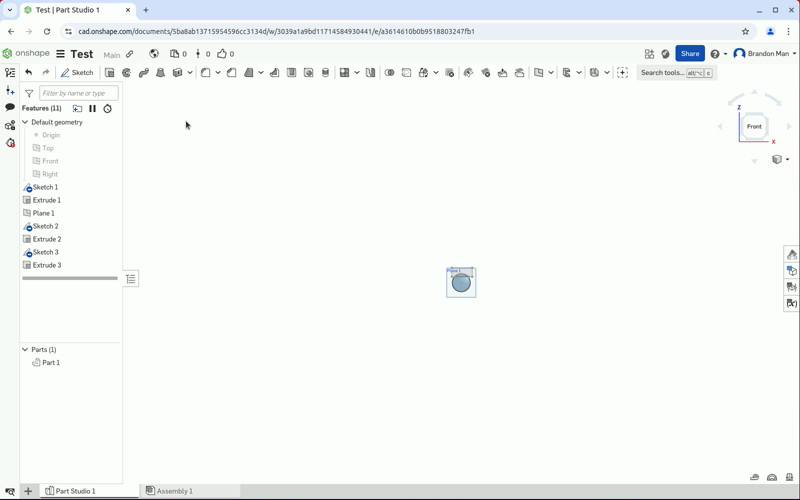
key(left, 2)
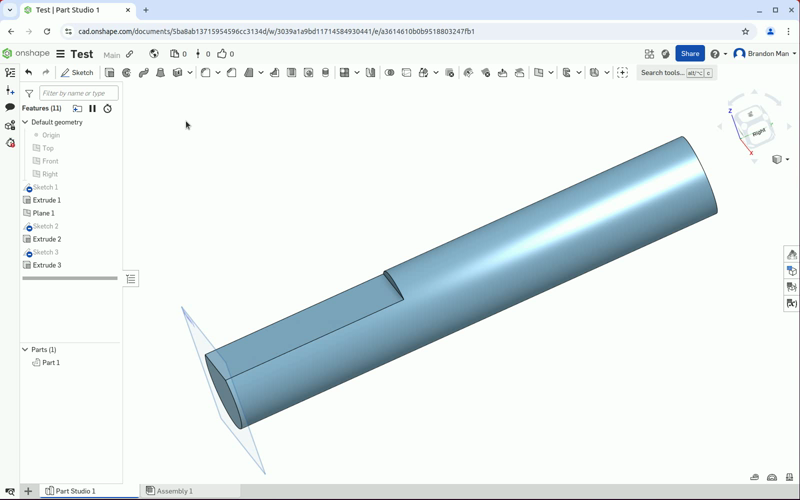
key(down, 2)
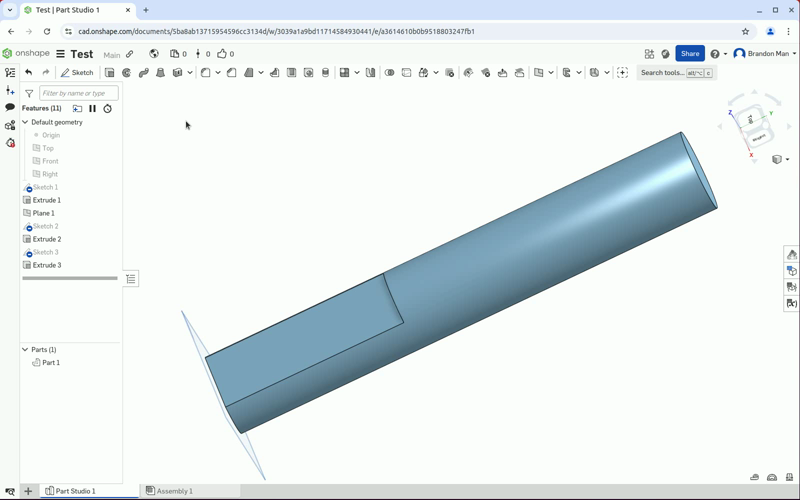
key(up, 2)
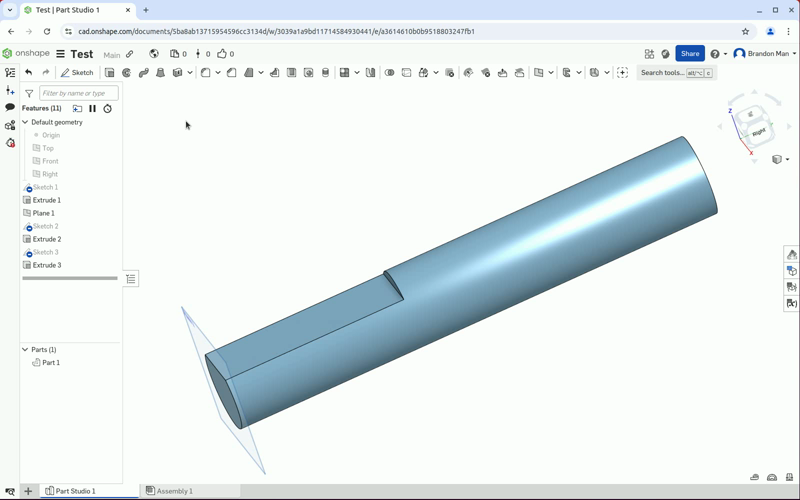
key(right, 2)
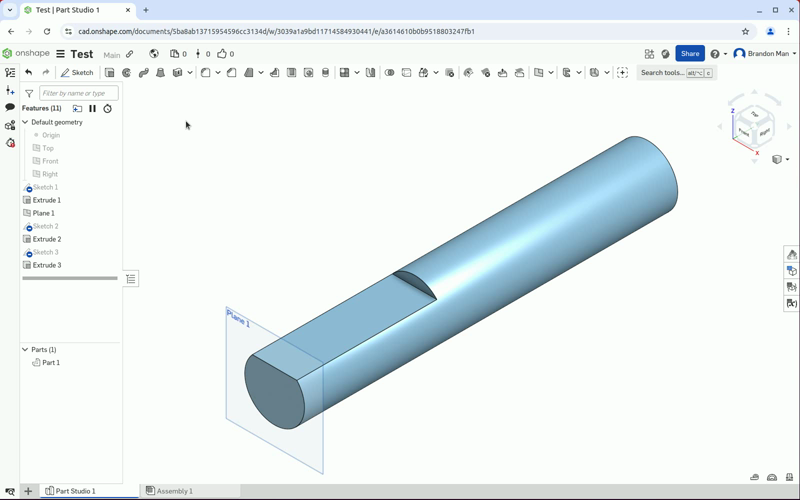
mouse_move(73, 189)
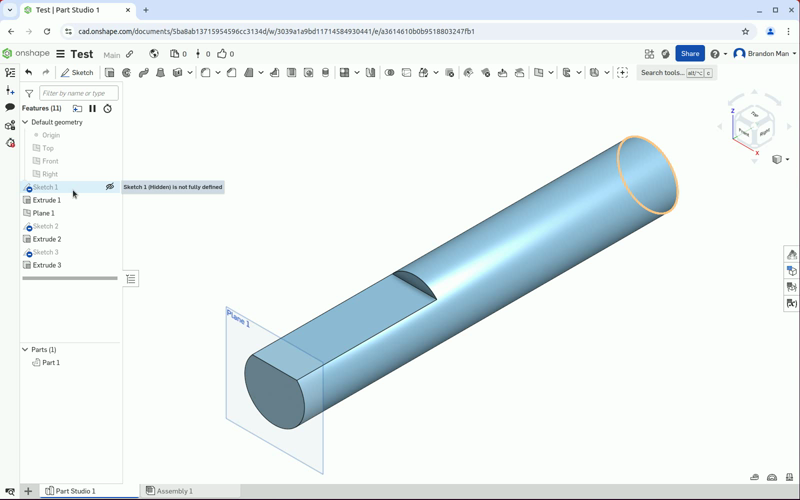
click(73, 189)